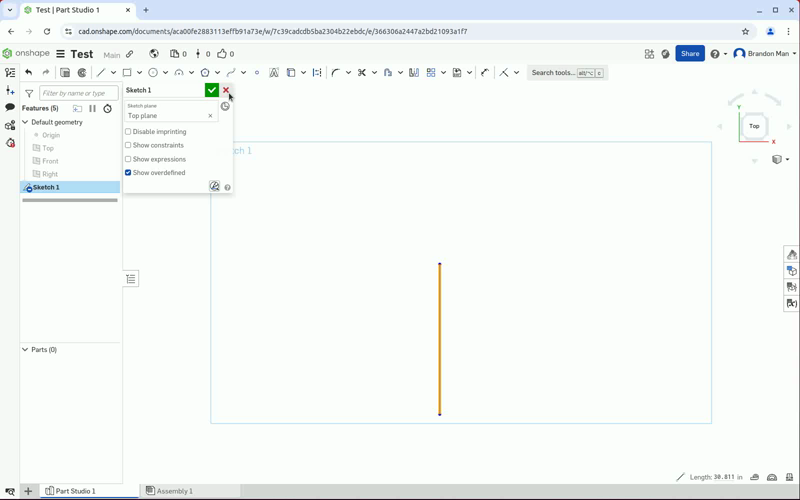
key(shift+h)
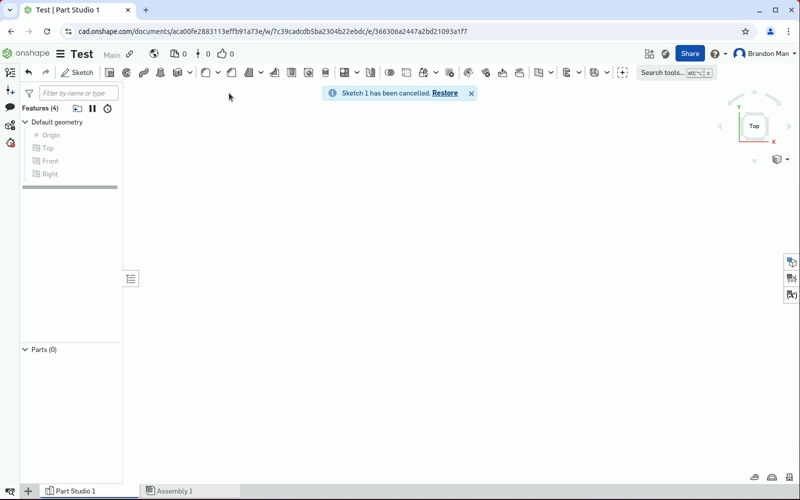
mouse_move(73, 352)
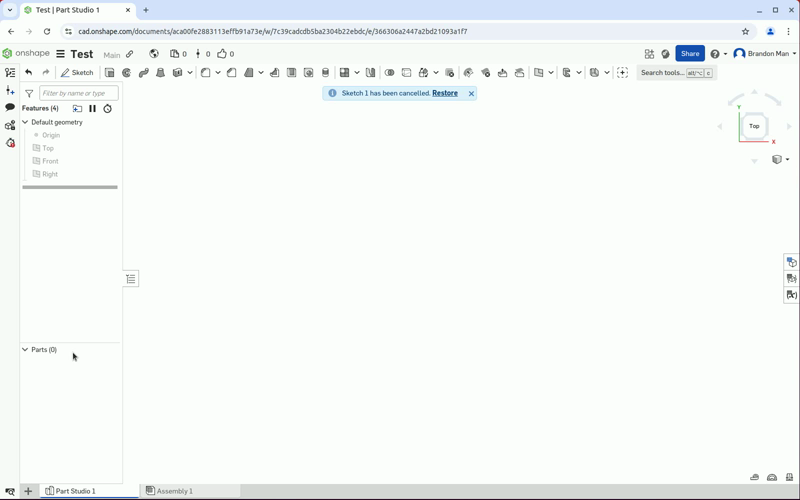
key(y)
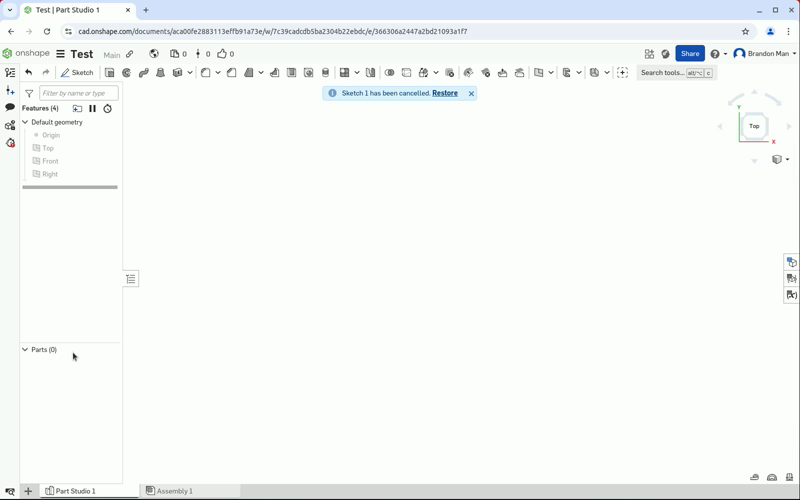
key(shift+p)
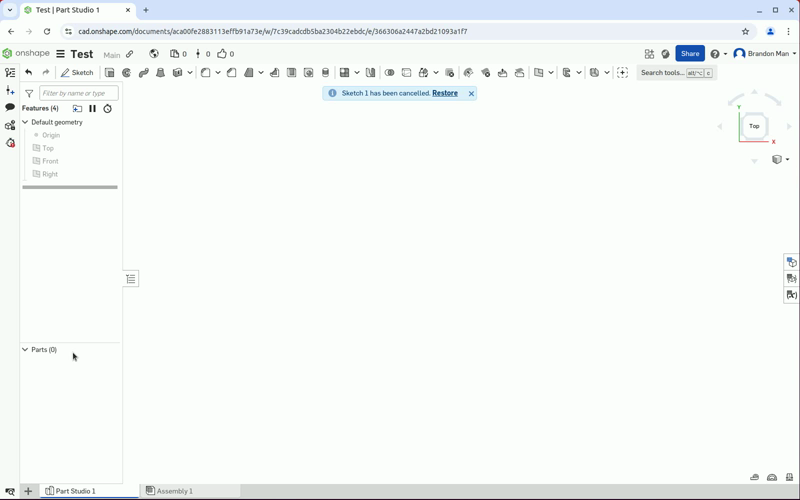
key(space)
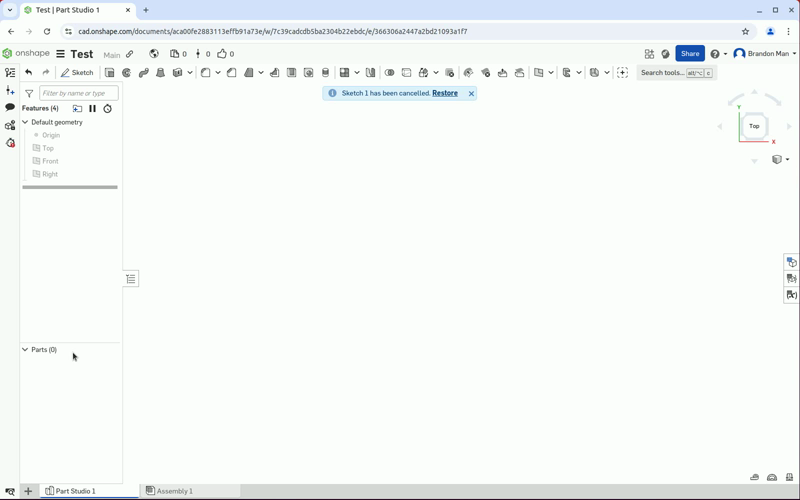
key_down(shift)
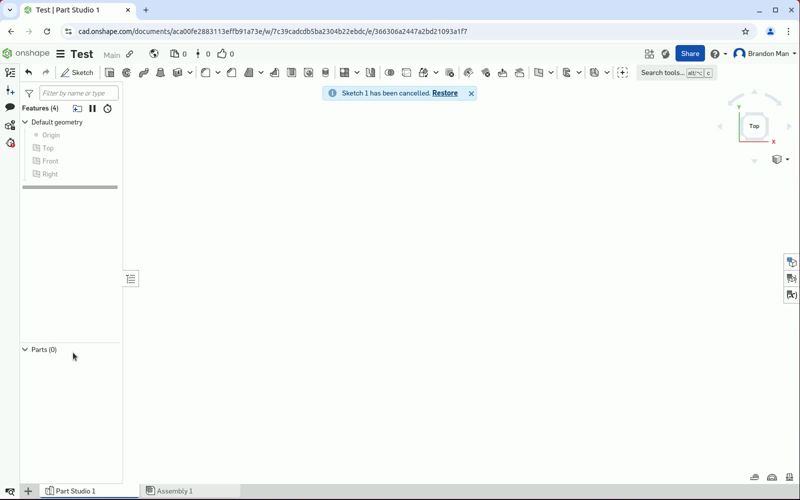
key(up)
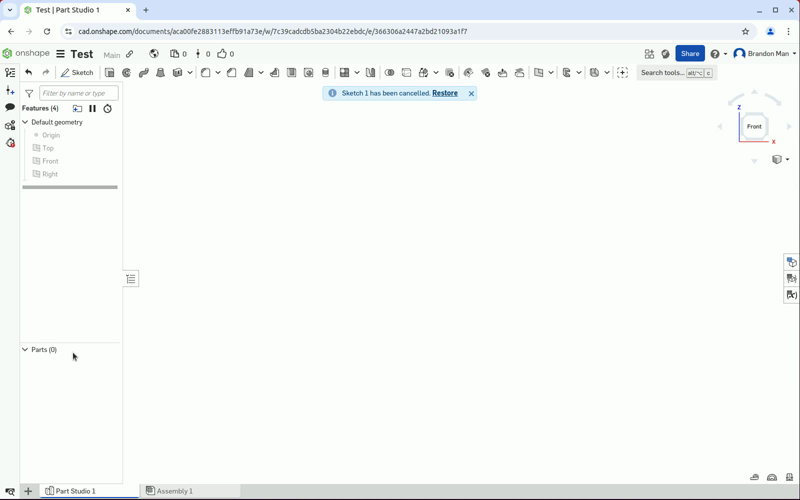
key_up(shift)
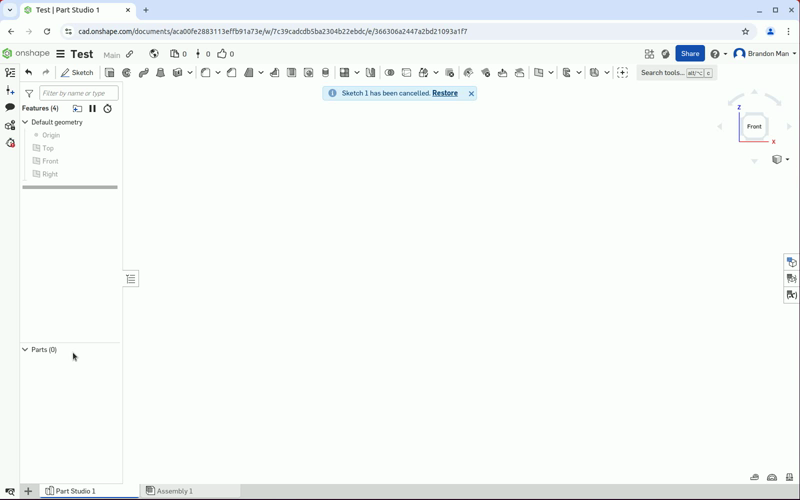
mouse_move(73, 352)
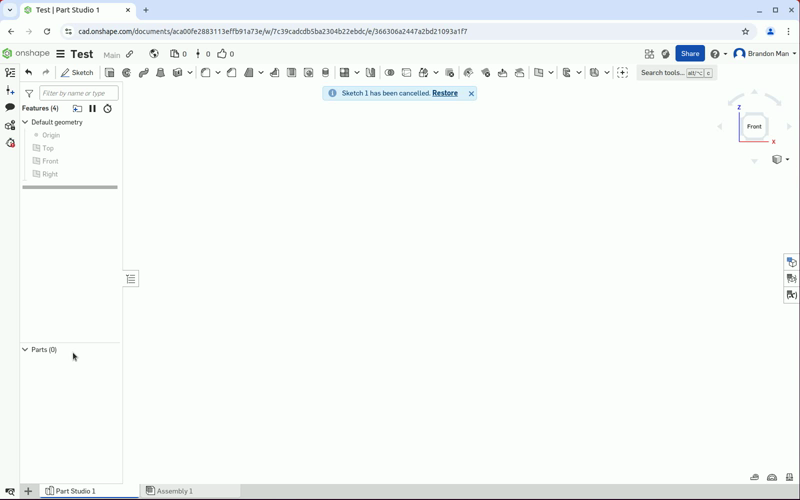
key(shift+y)
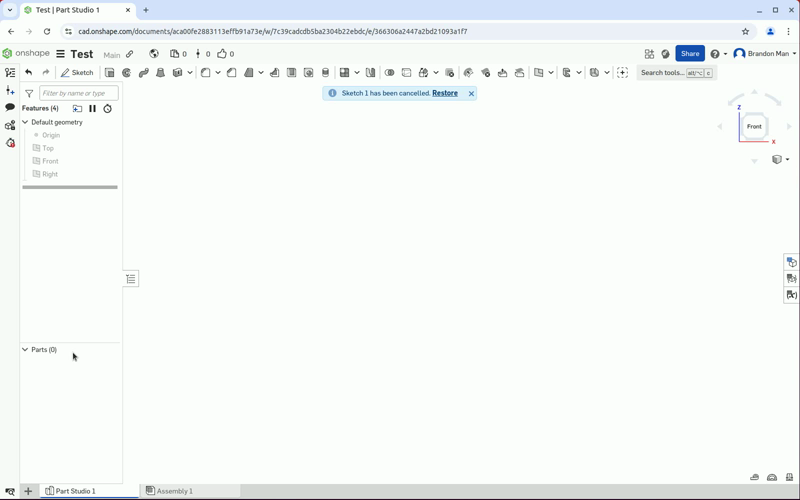
key(shift+s)
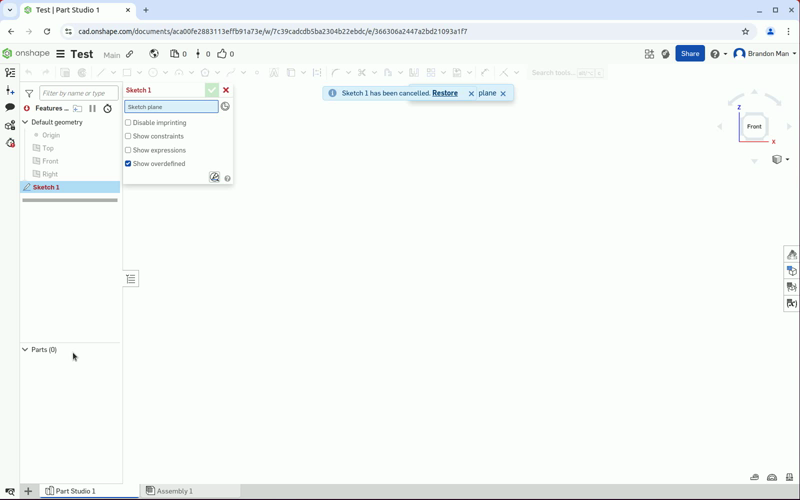
mouse_move(73, 163)
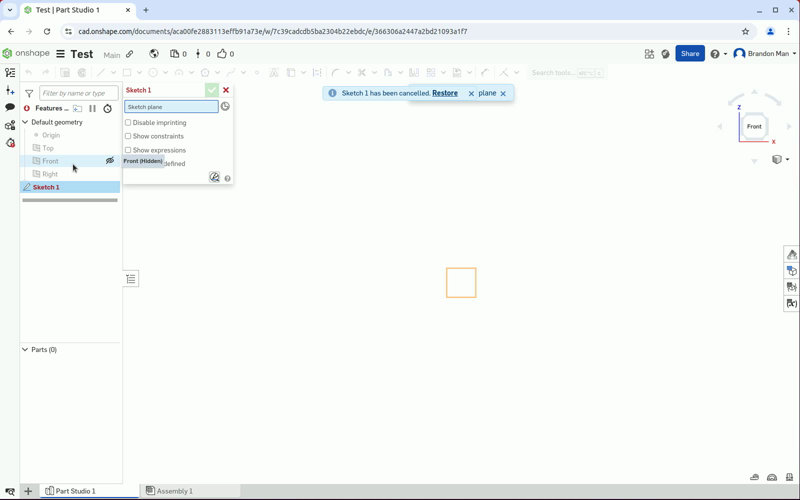
click(73, 163)
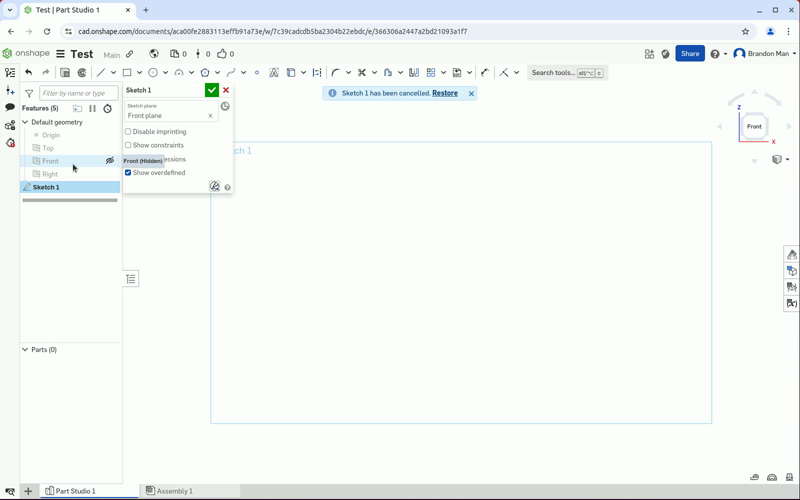
mouse_move(73, 352)
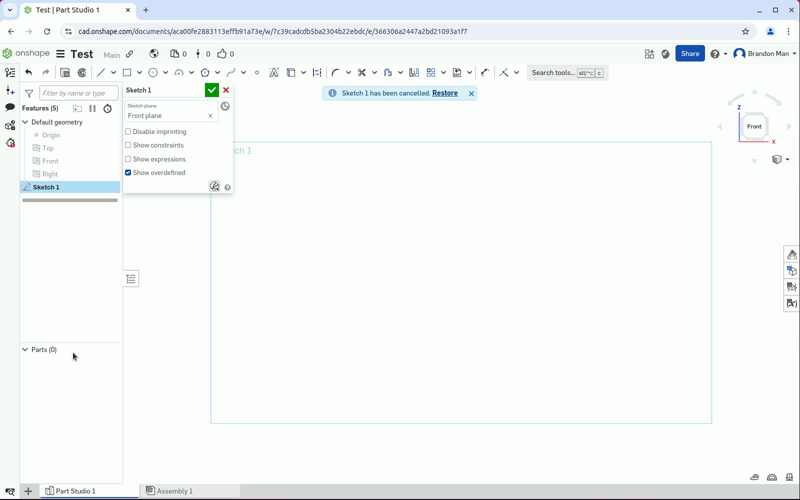
key(y)
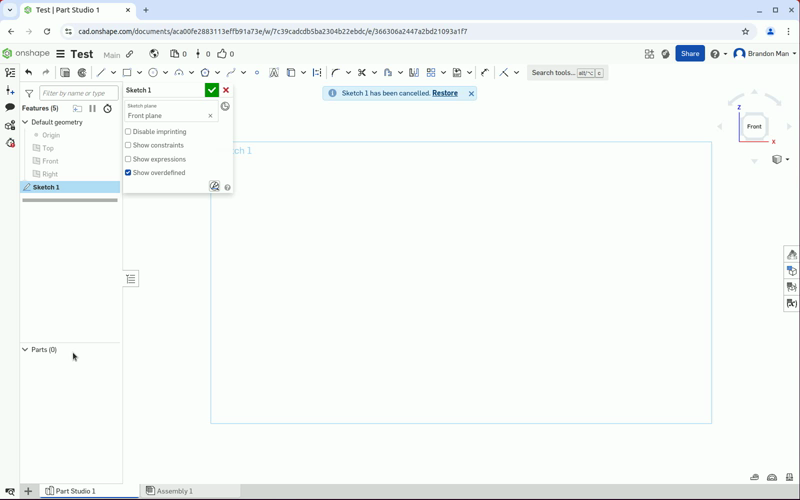
key(c)
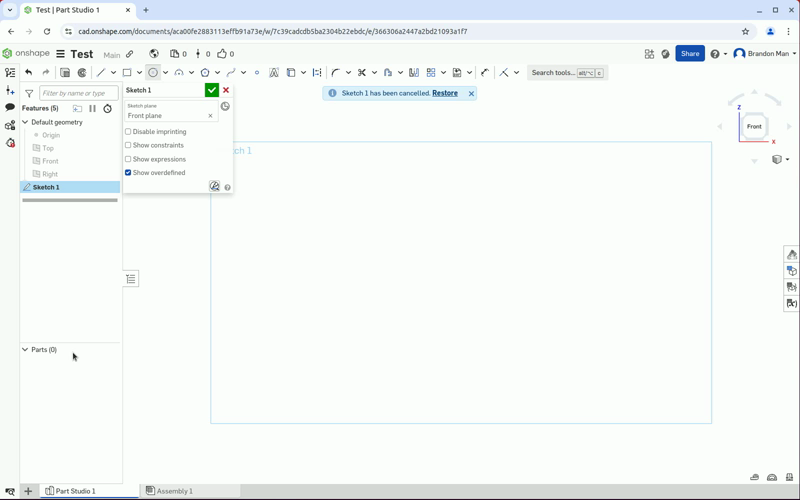
key_down(shift)
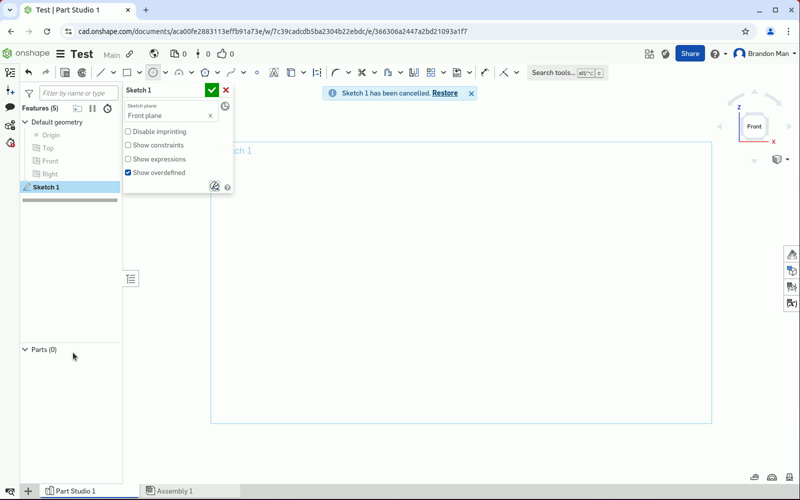
mouse_move(460, 282)
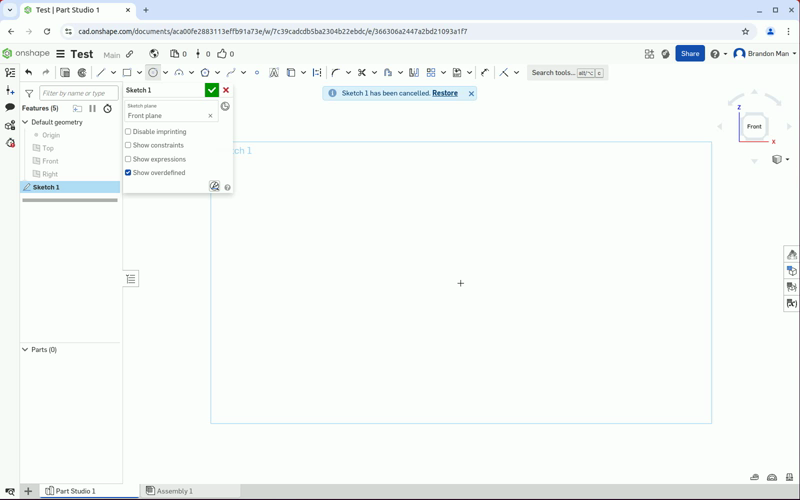
click(460, 282)
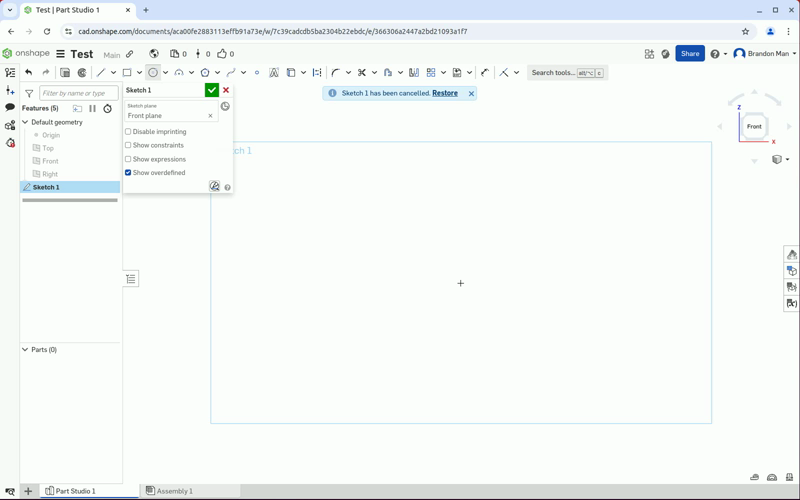
key_up(shift)
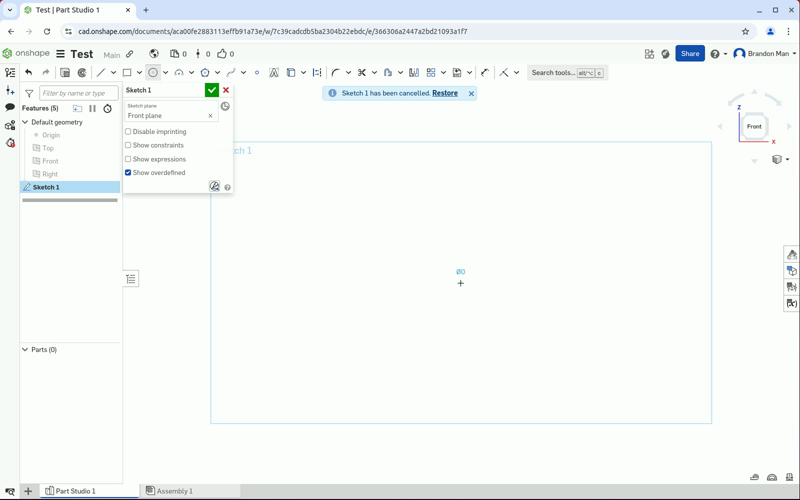
mouse_move(476, 282)
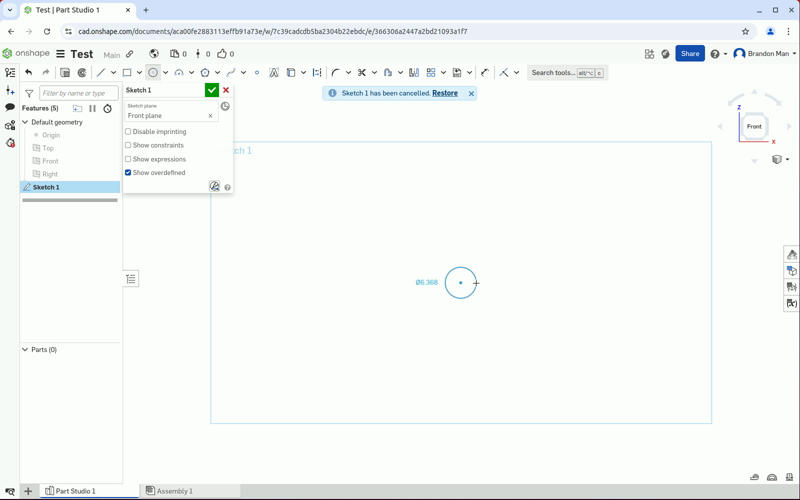
click(476, 282)
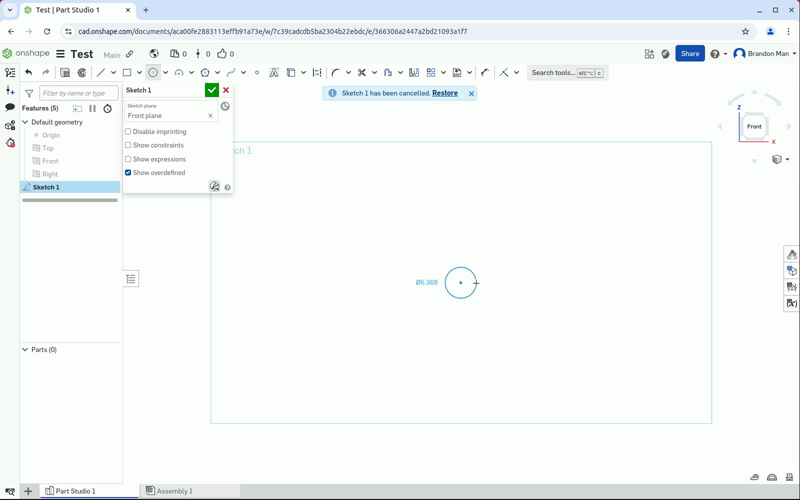
key(esc)
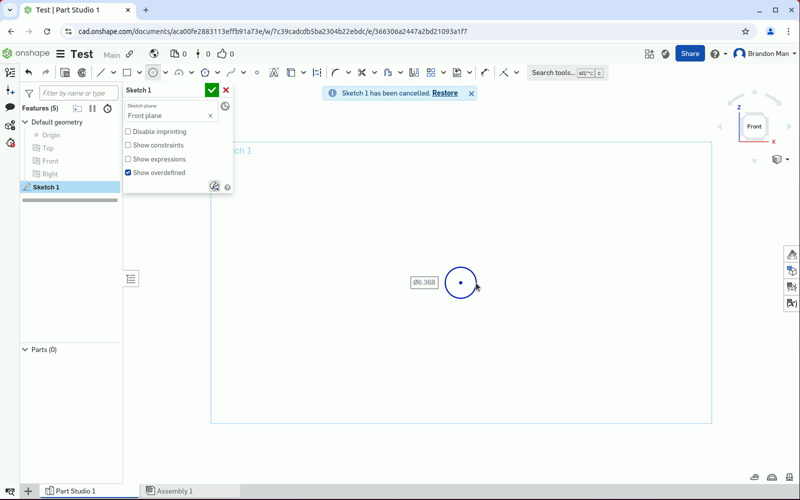
key(c)
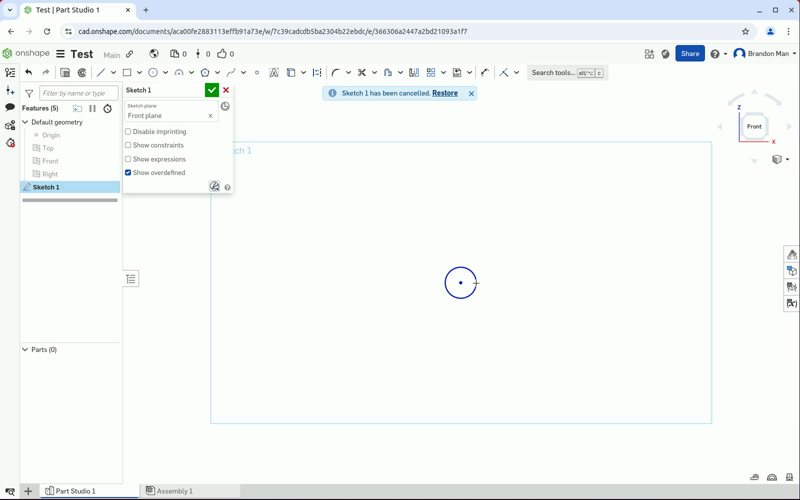
key_down(shift)
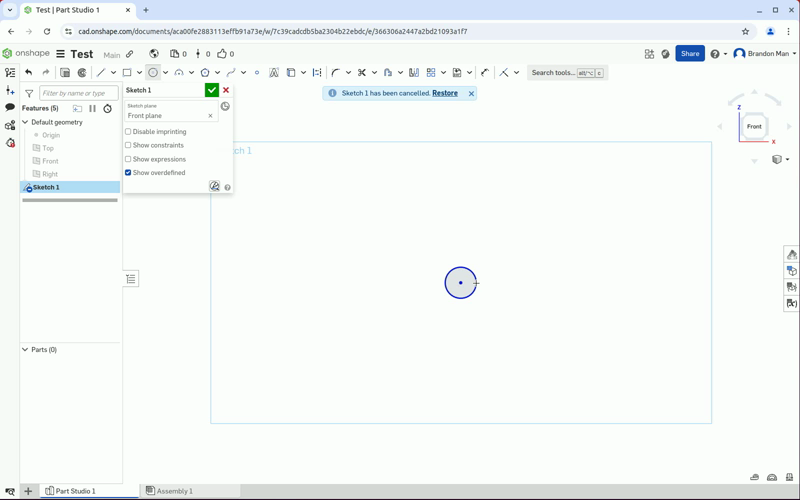
mouse_move(460, 282)
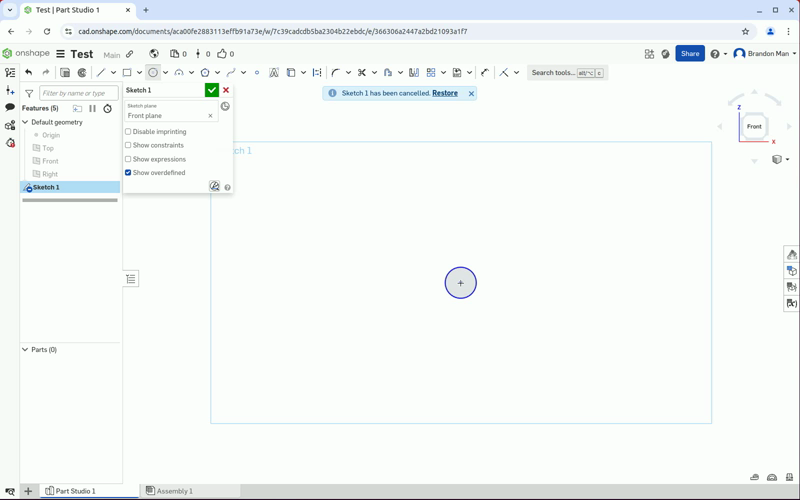
click(460, 282)
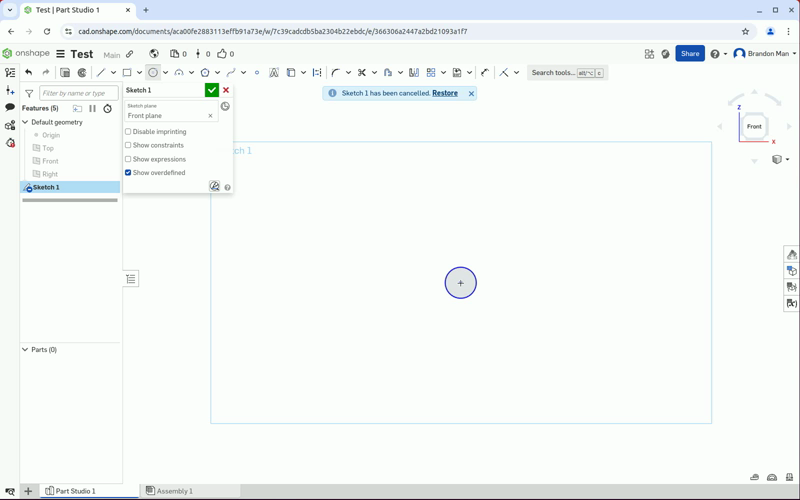
key_up(shift)
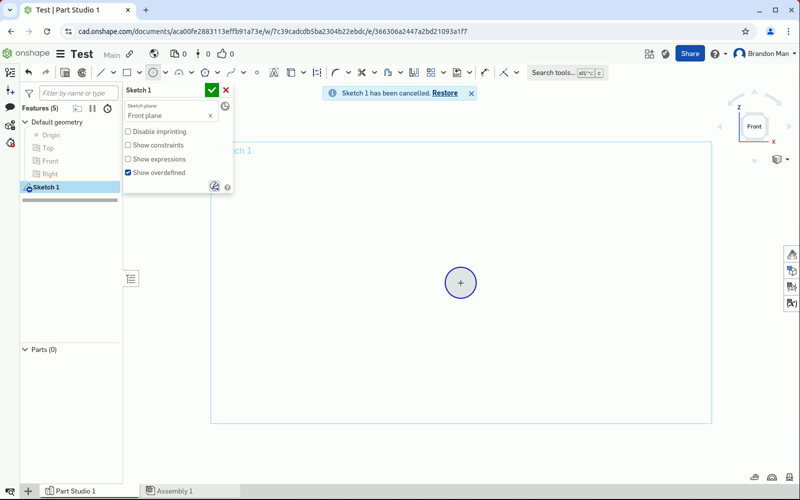
mouse_move(467, 282)
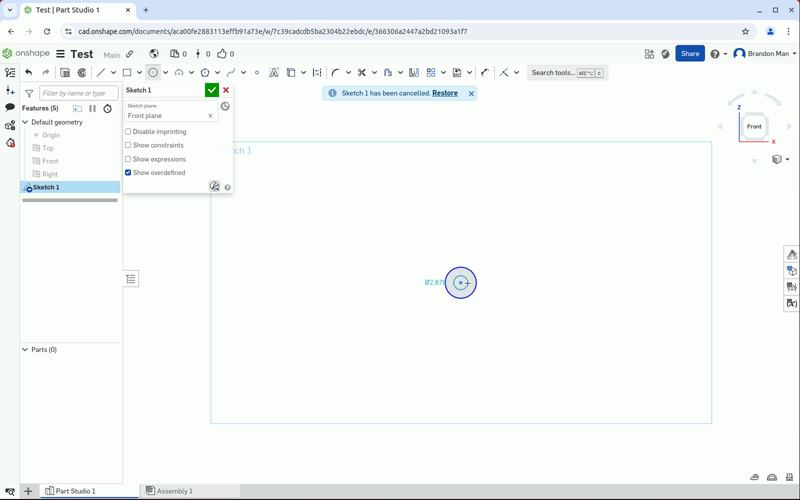
click(467, 282)
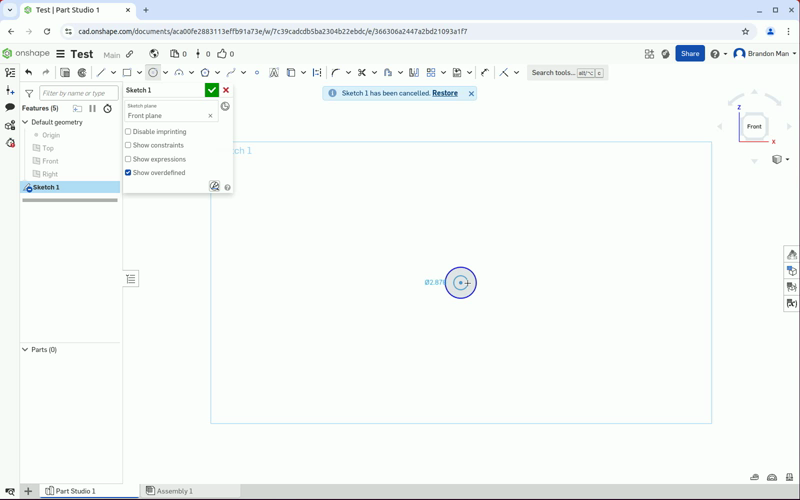
key(esc)
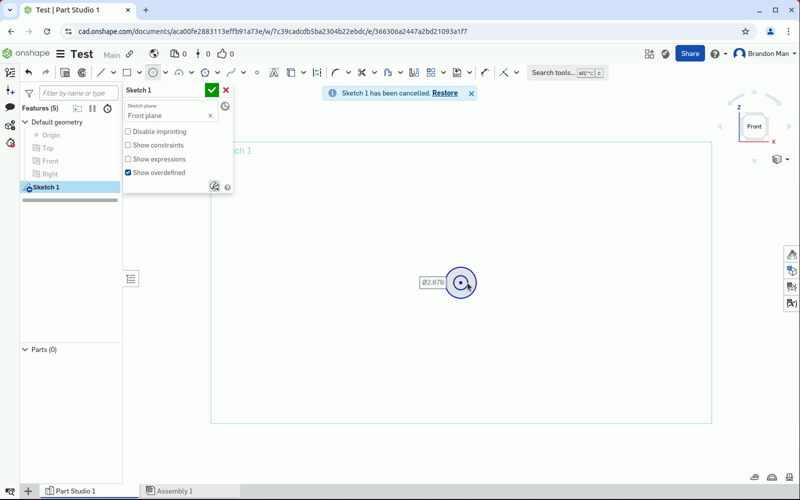
mouse_move(471, 283)
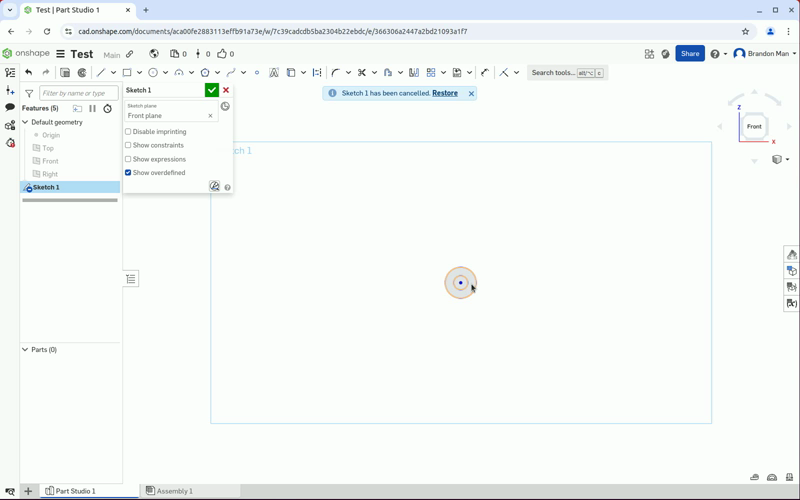
scroll(6)
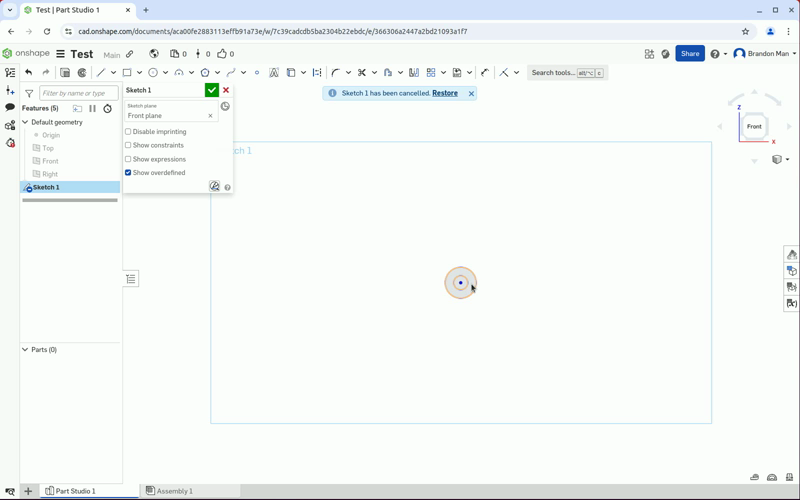
scroll(6)
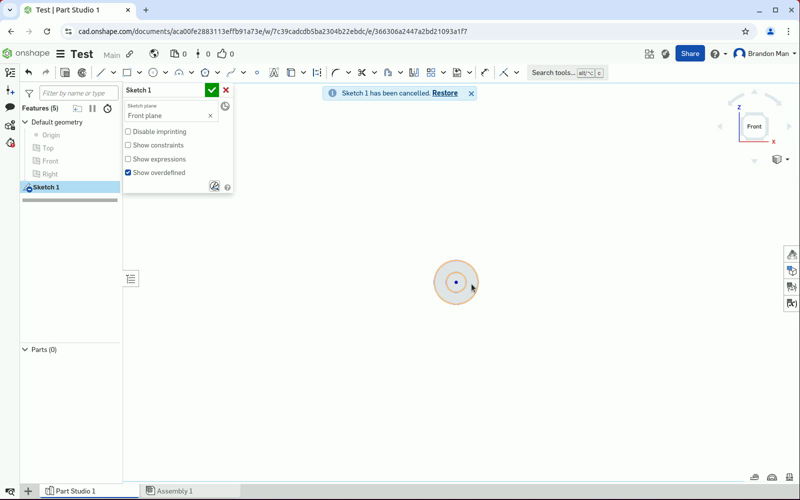
scroll(6)
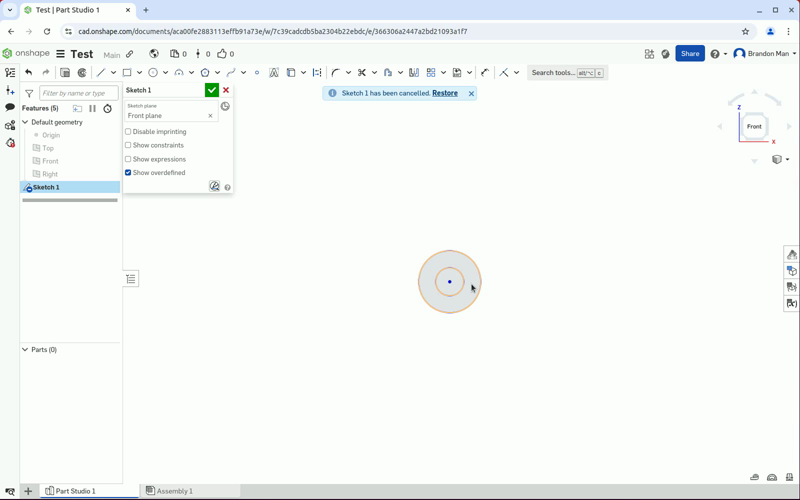
scroll(6)
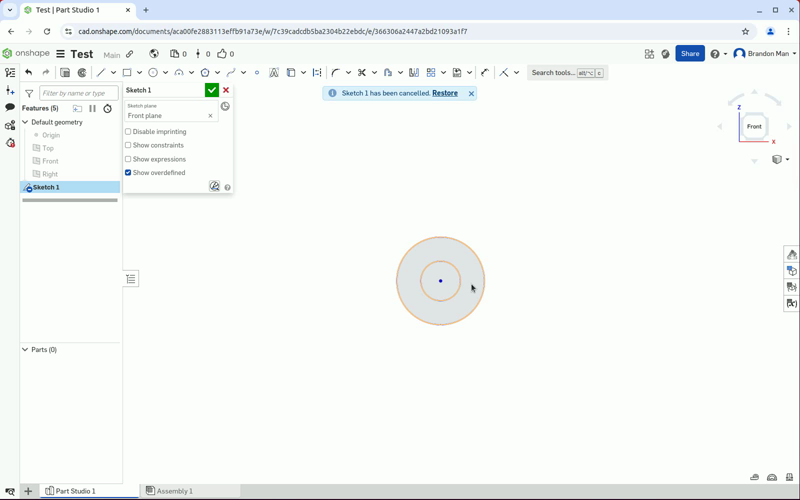
scroll(6)
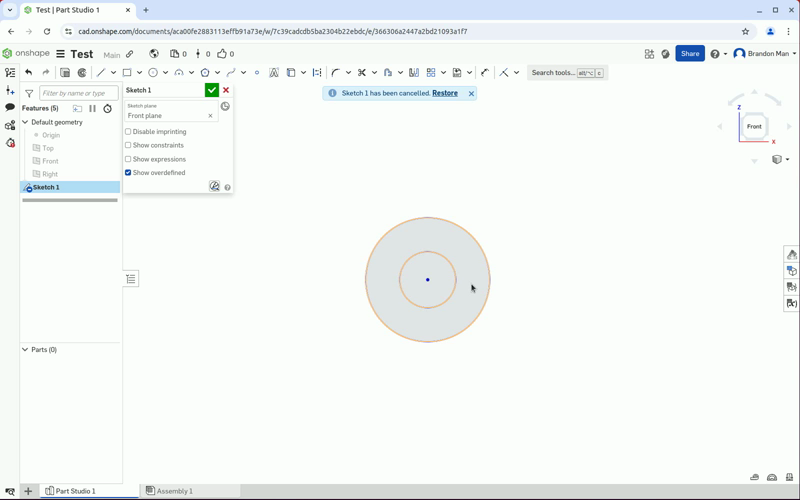
scroll(6)
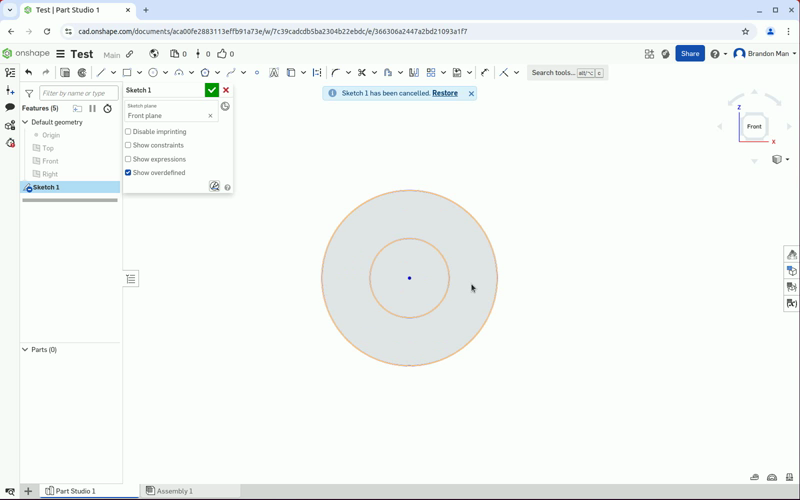
scroll(6)
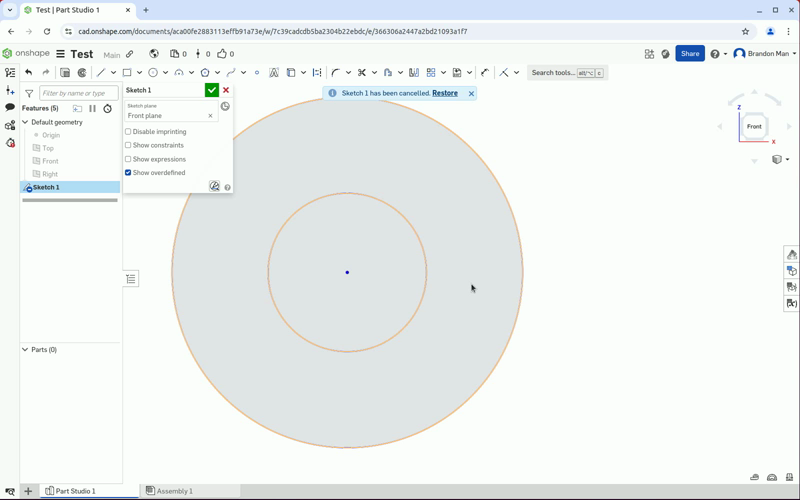
click(471, 283)
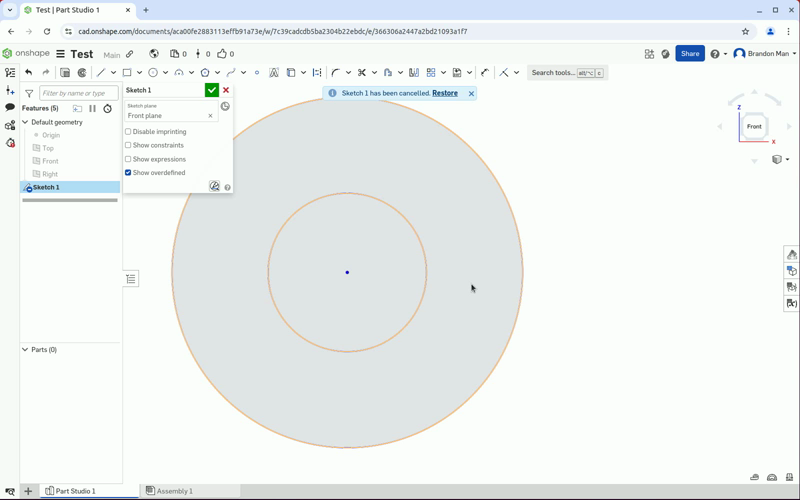
scroll(-6)
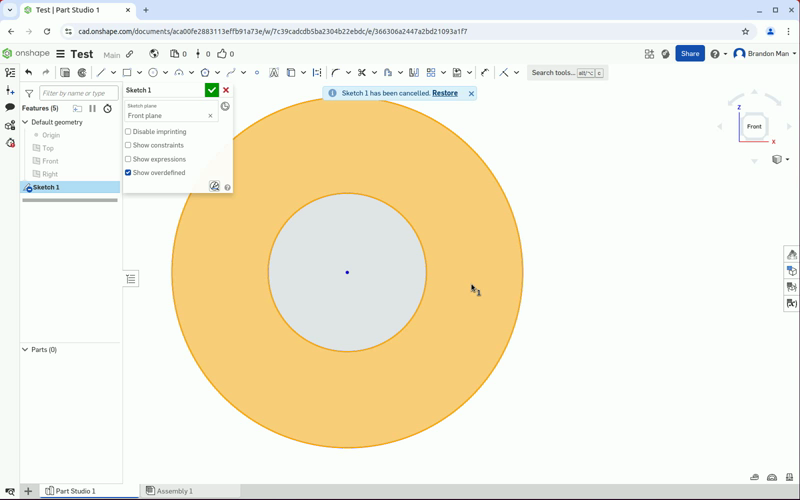
scroll(-6)
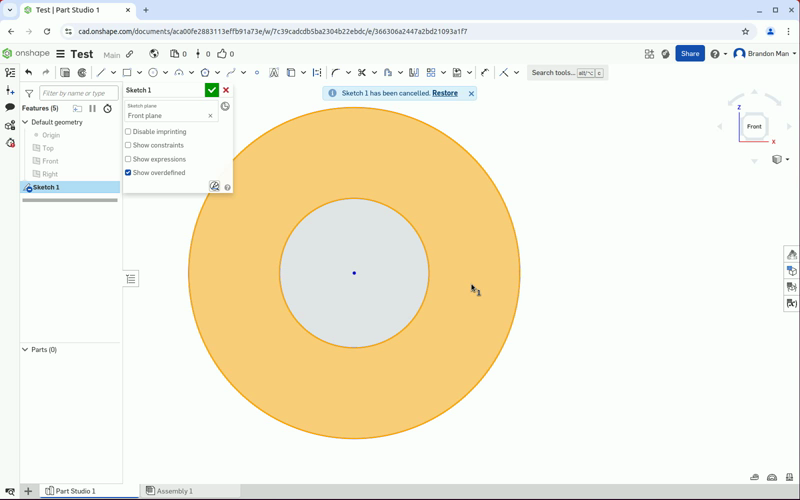
scroll(-6)
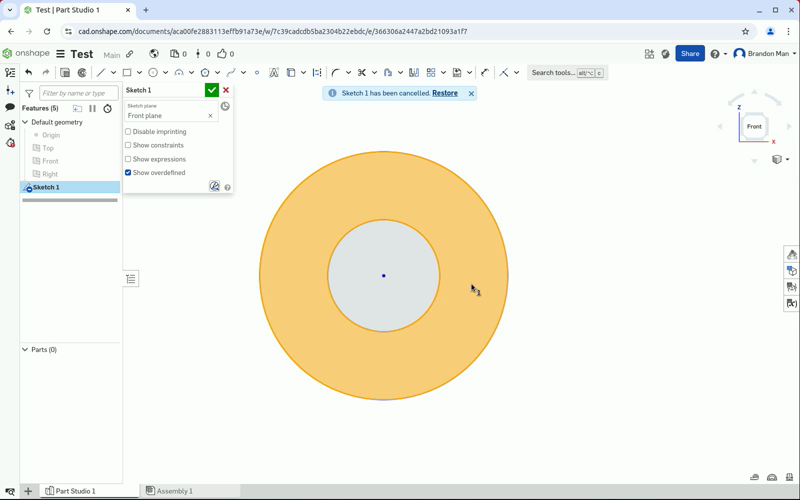
scroll(-6)
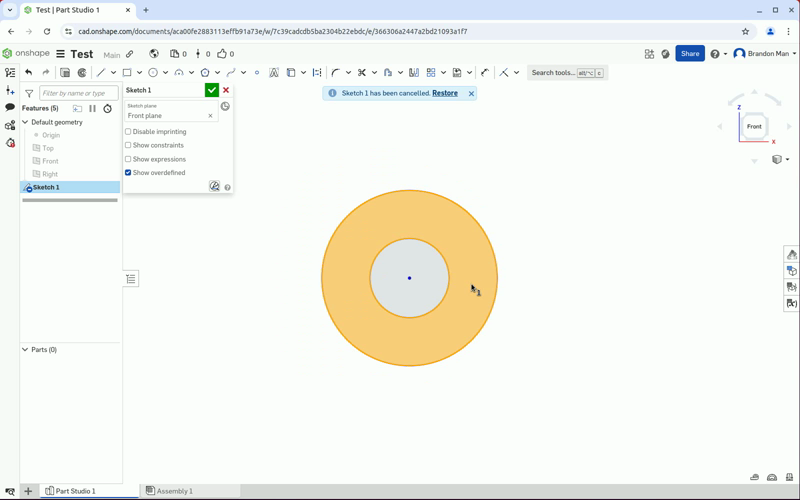
scroll(-6)
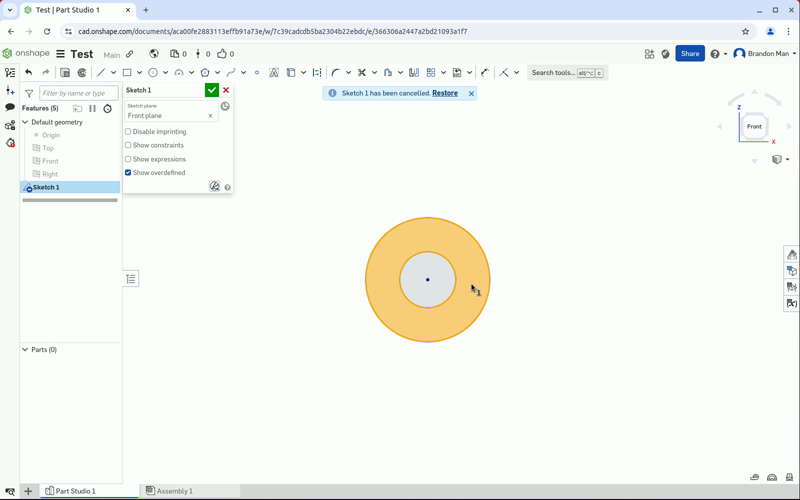
scroll(-6)
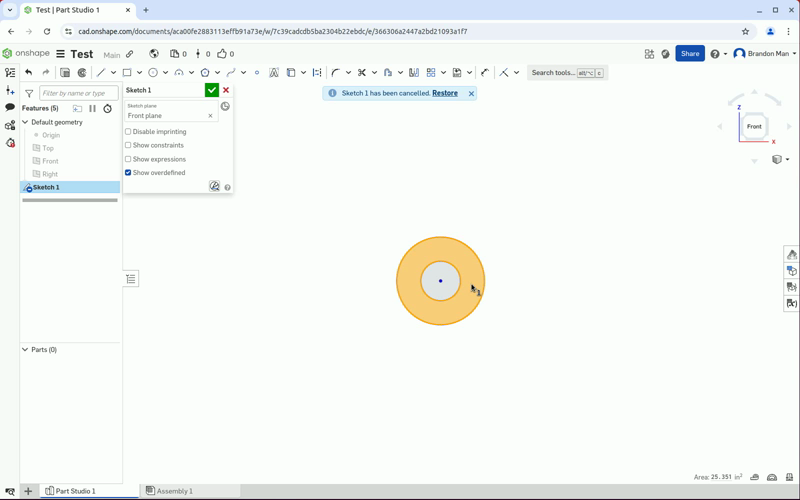
scroll(-6)
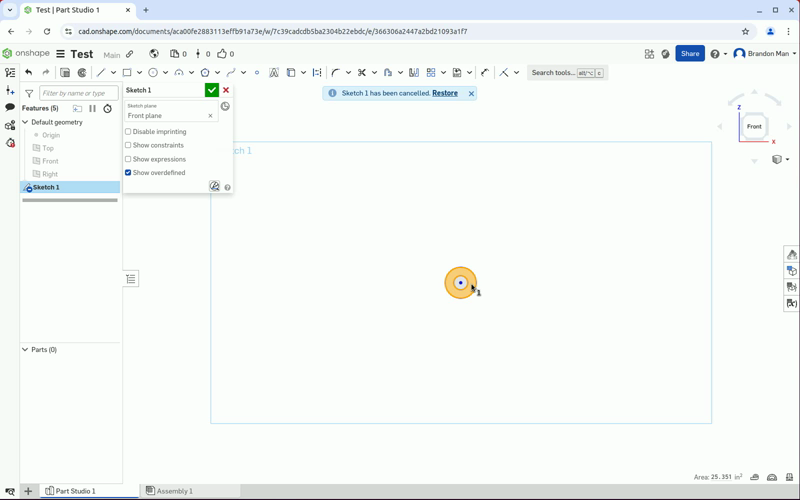
mouse_move(73, 352)
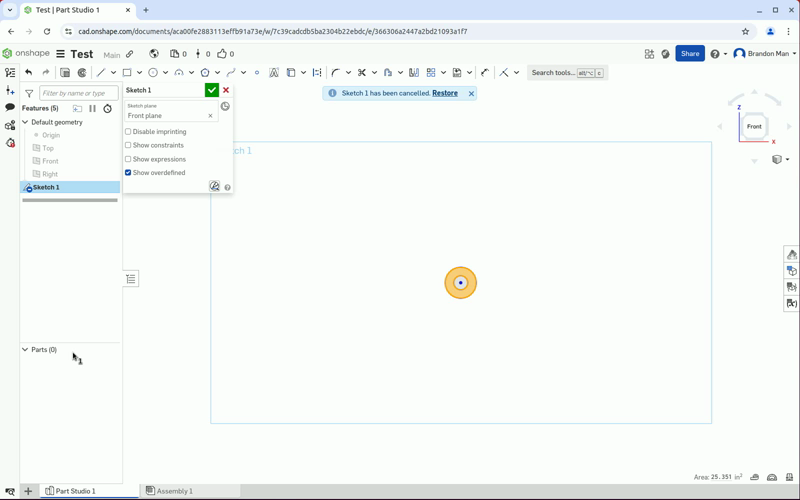
key(shift+y)
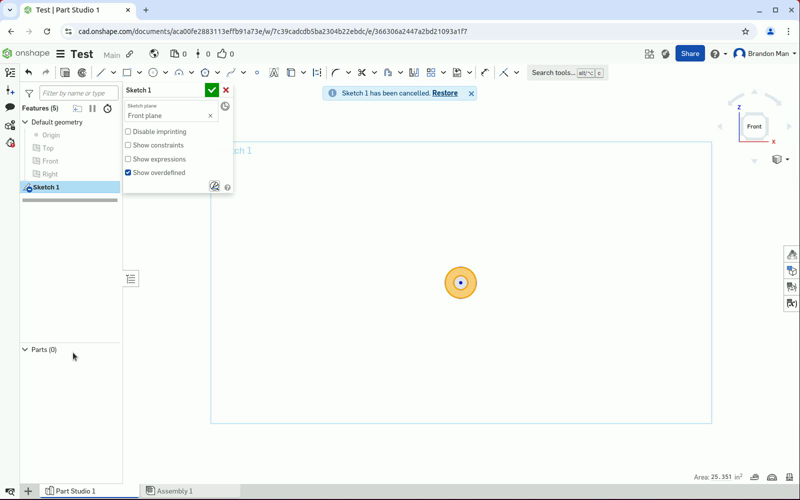
key(shift+e)
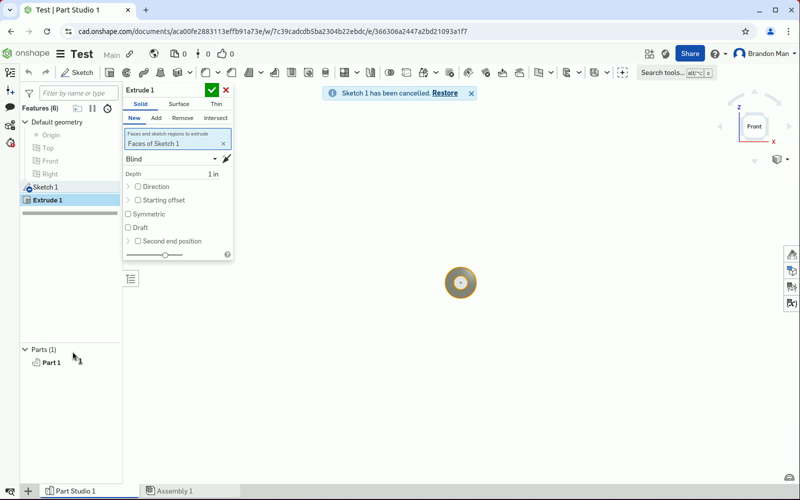
mouse_move(143, 106)
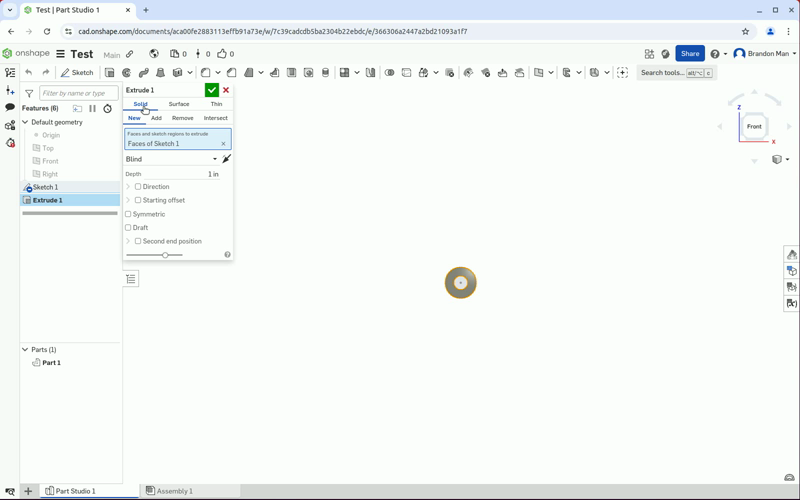
click(143, 106)
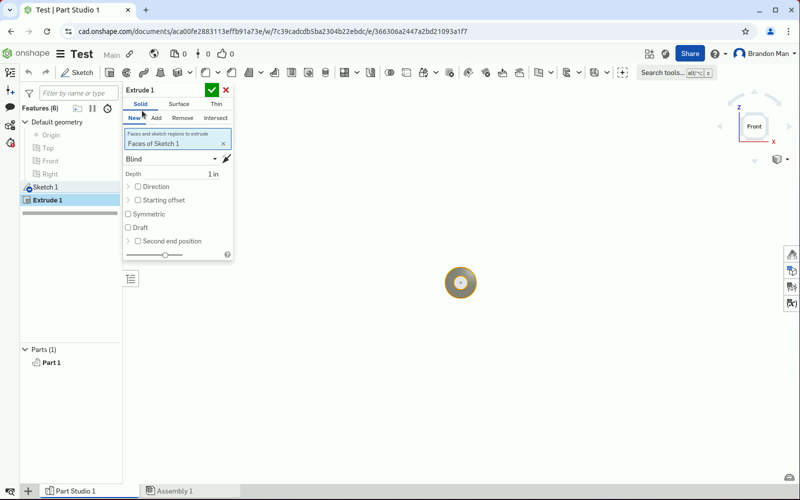
mouse_move(137, 120)
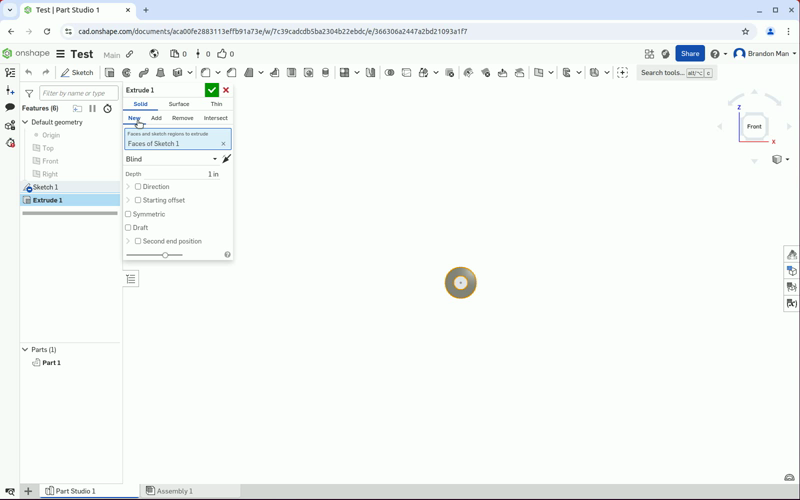
click(137, 120)
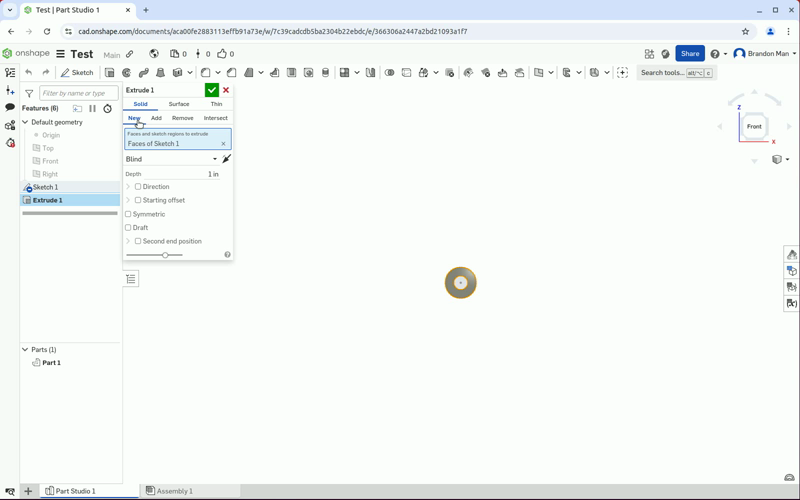
key(tab, 4)
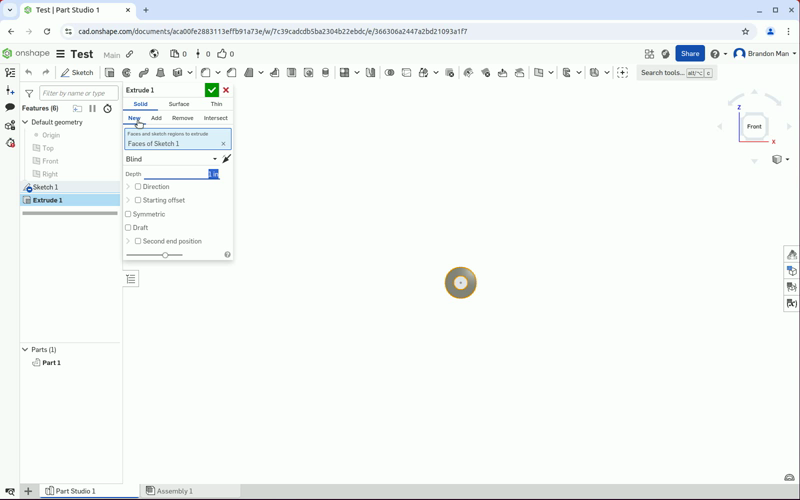
text(6.018)
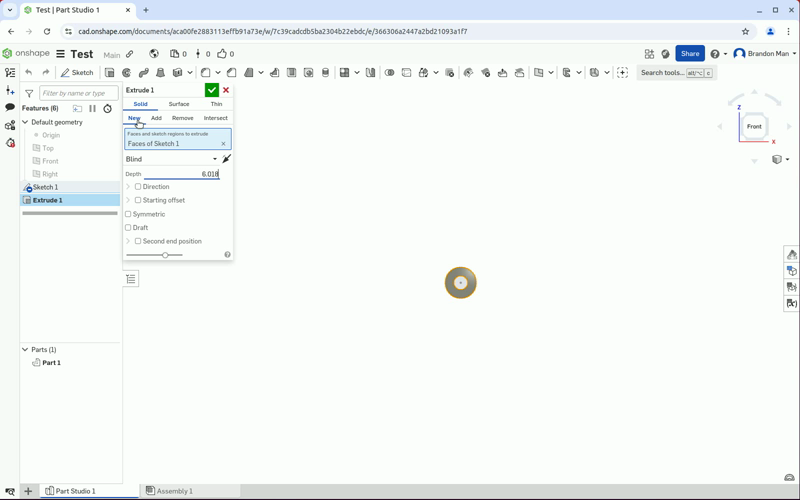
key(enter)
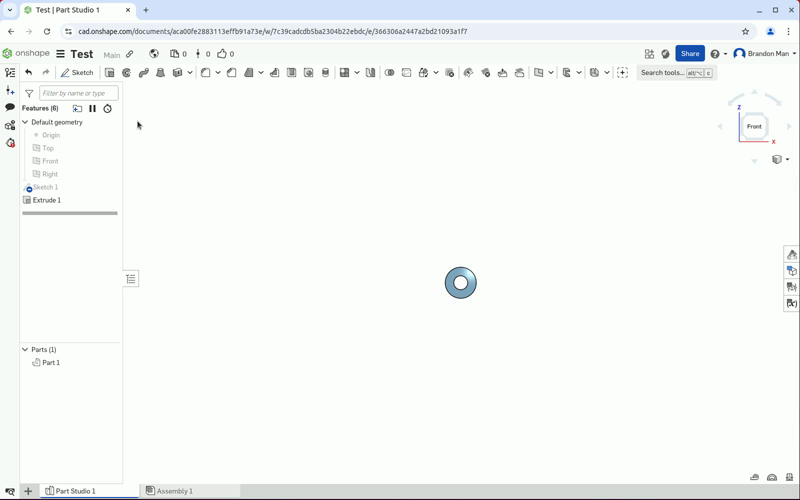
key(shift+h)
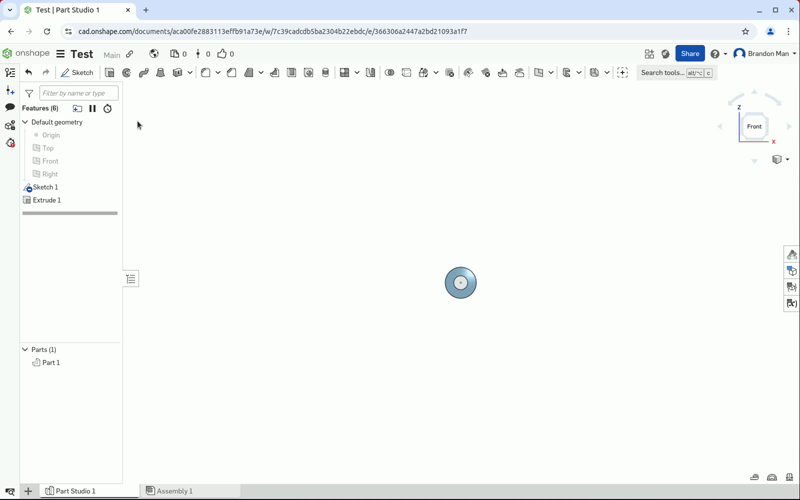
key(shift+h)
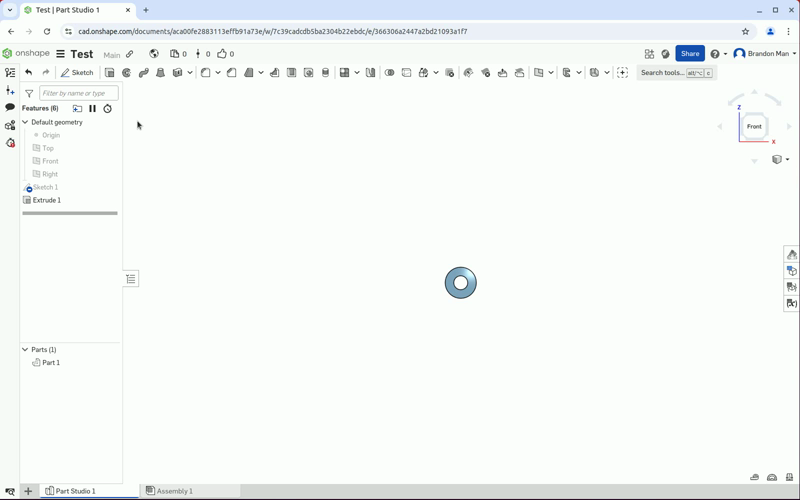
mouse_move(73, 189)
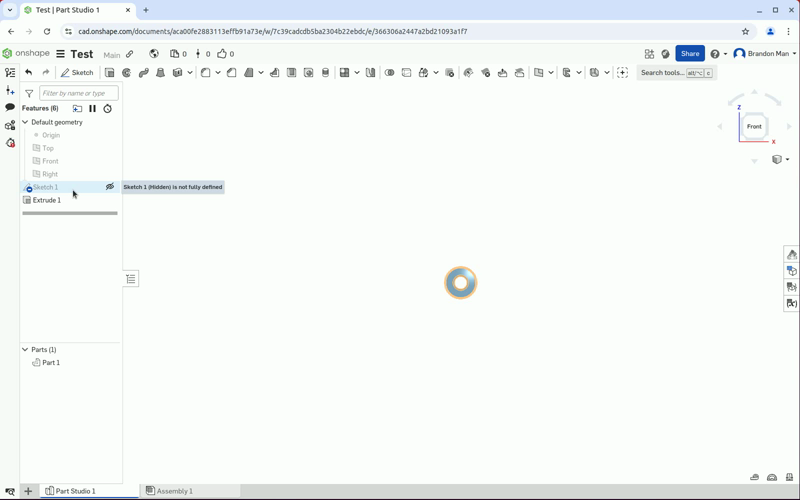
click(73, 189)
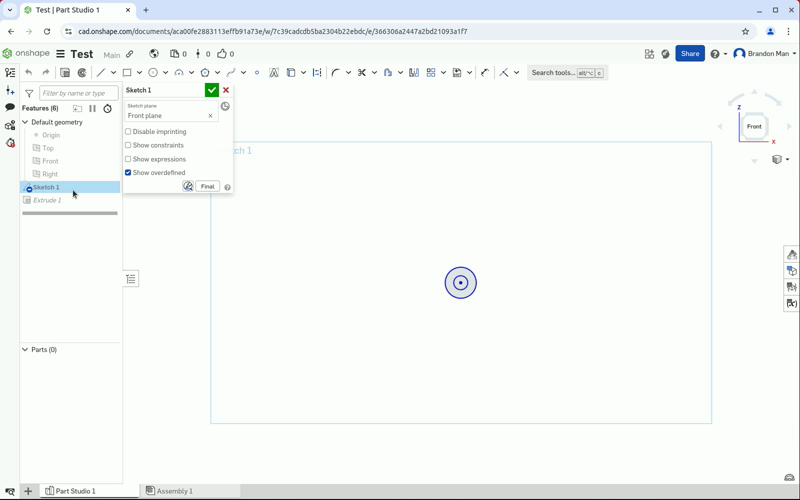
mouse_move(229, 92)
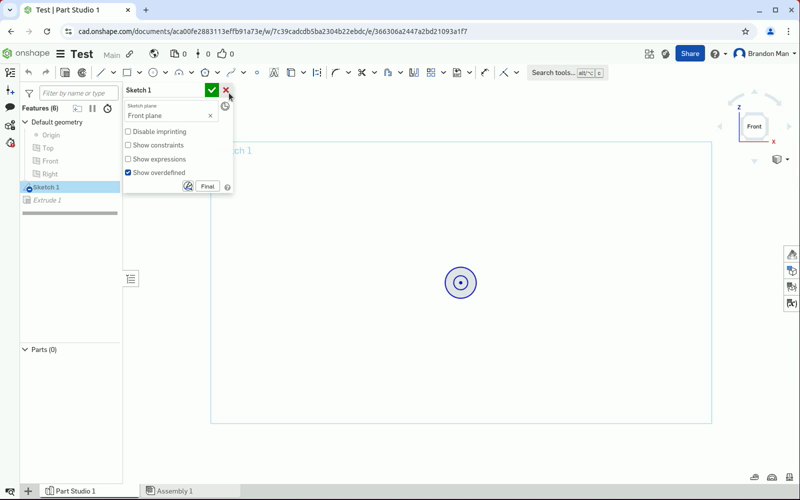
click(229, 92)
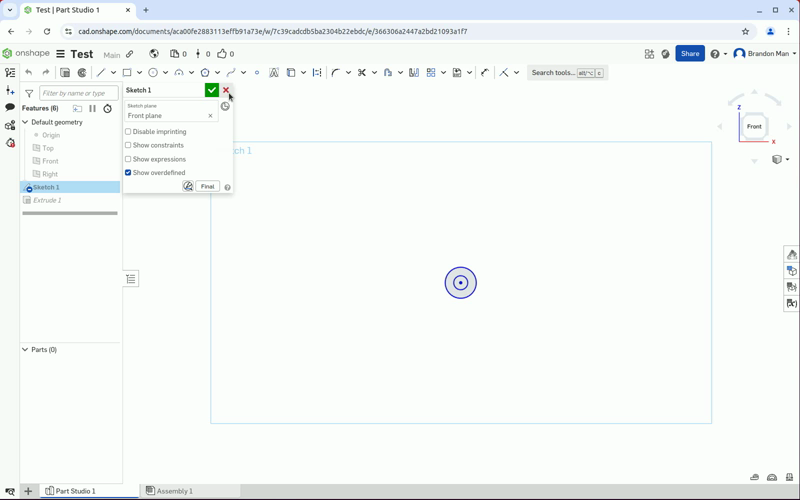
key(shift+s)
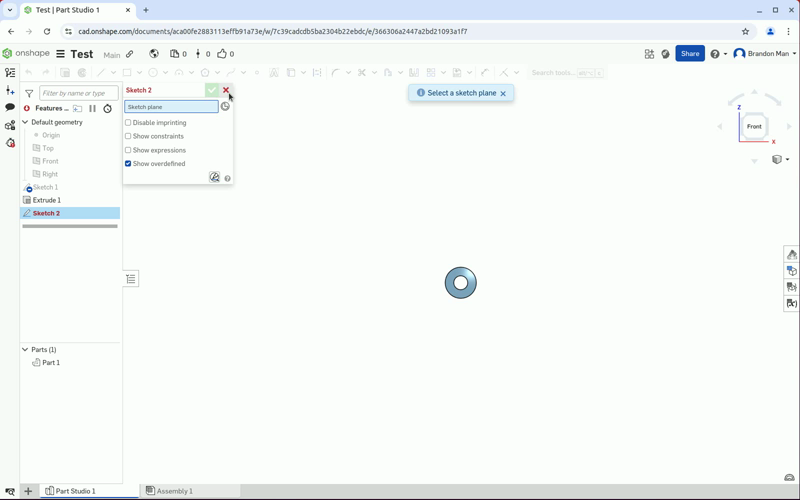
mouse_move(73, 163)
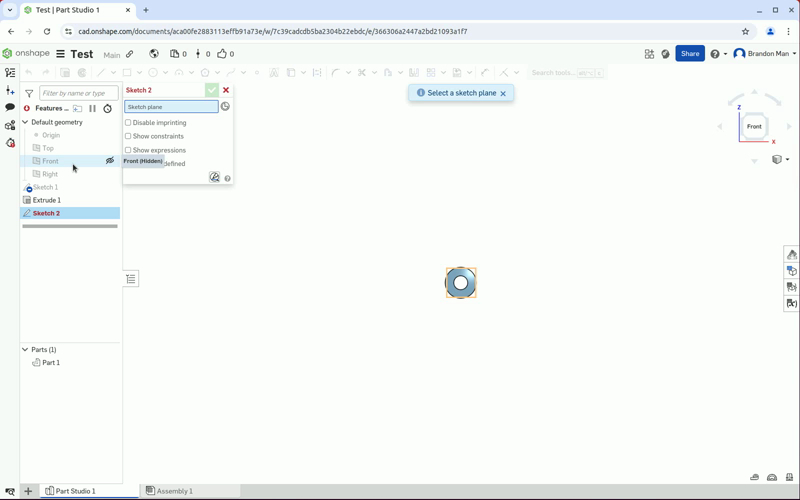
click(73, 163)
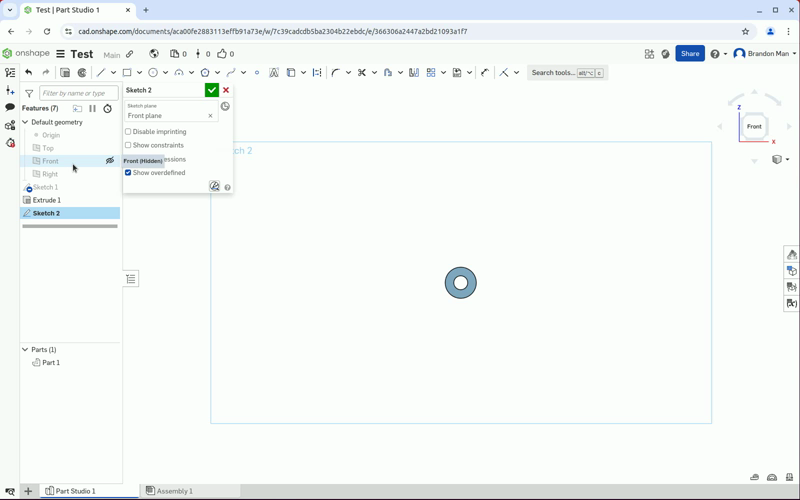
mouse_move(73, 352)
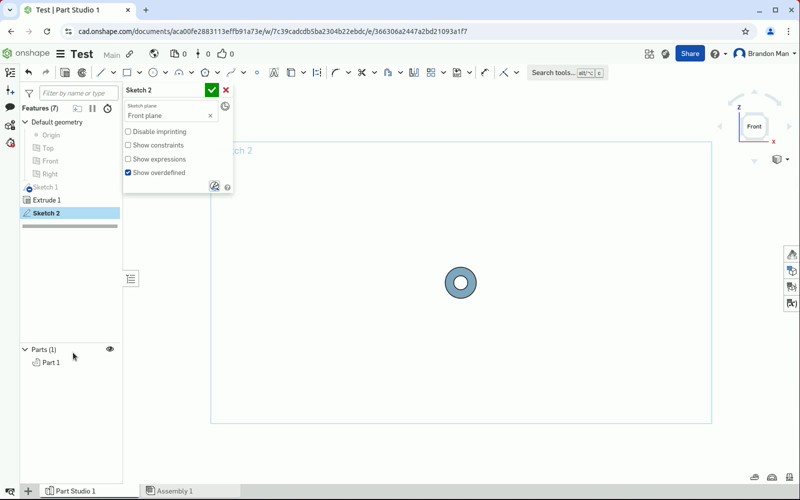
key(y)
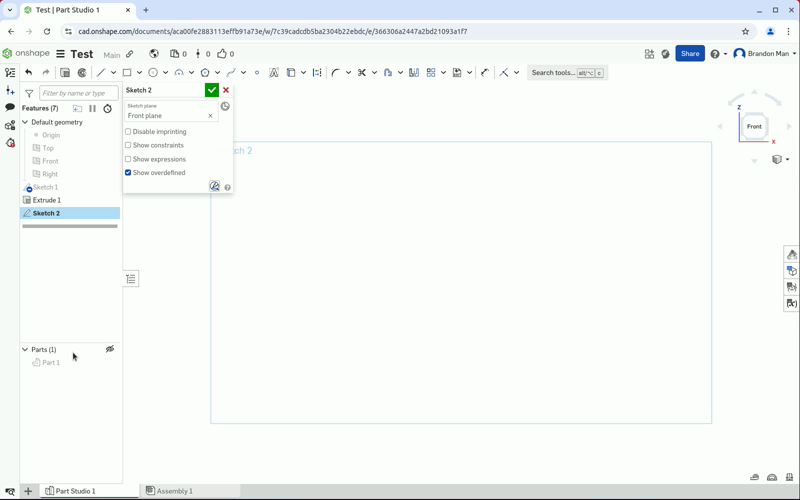
key(a)
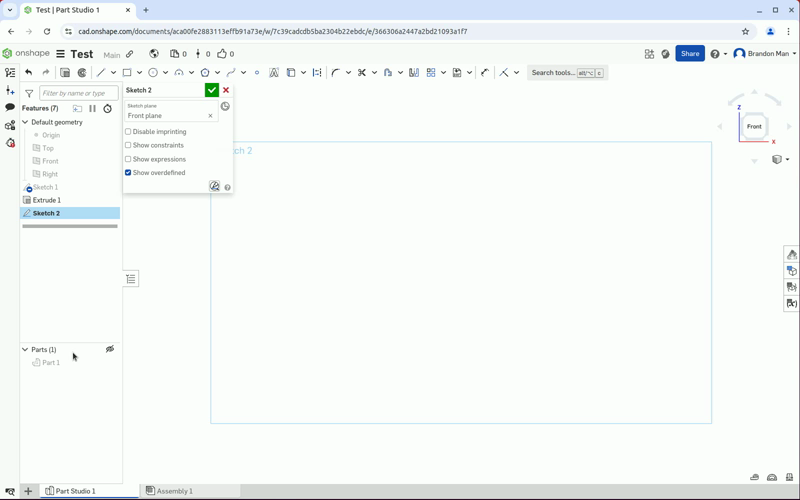
key_down(shift)
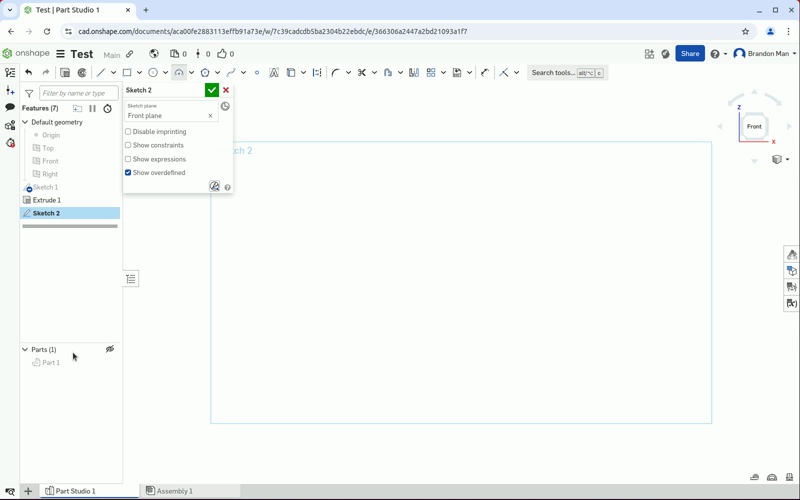
mouse_move(472, 273)
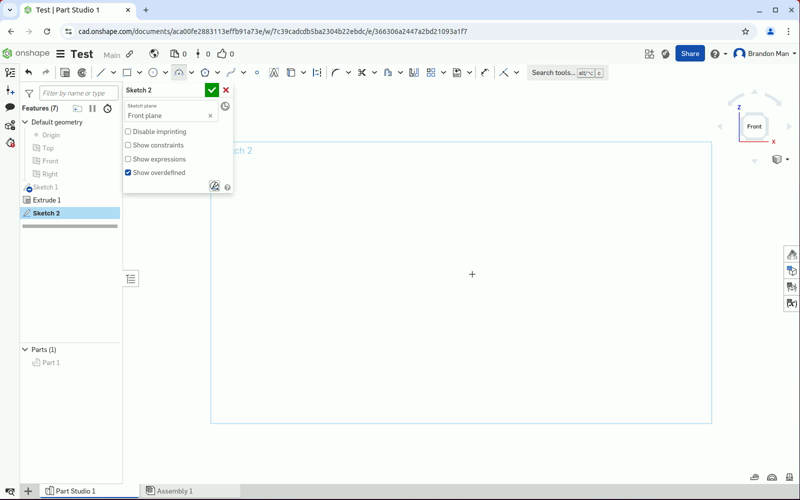
click(472, 273)
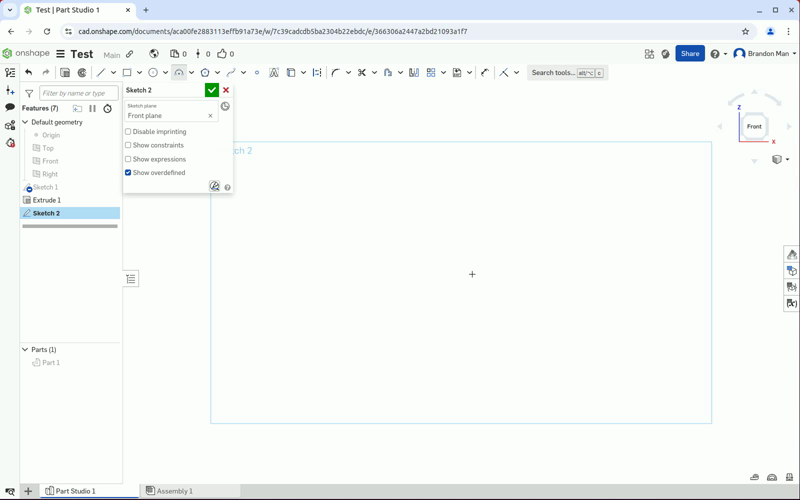
key_up(shift)
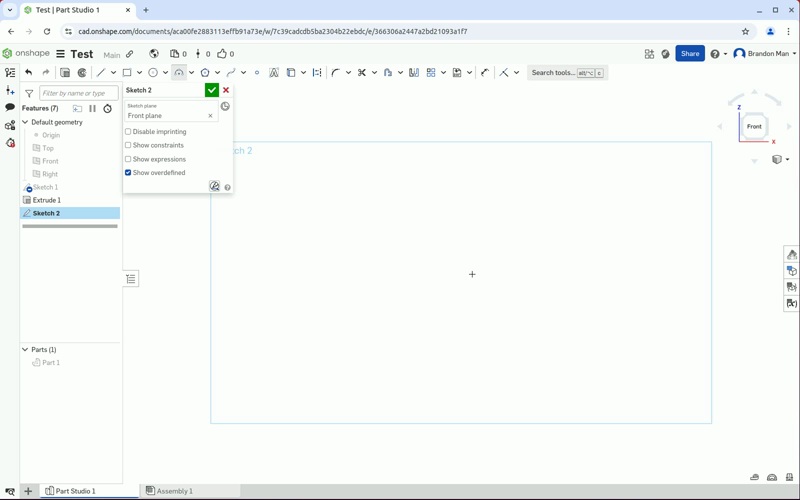
key_down(shift)
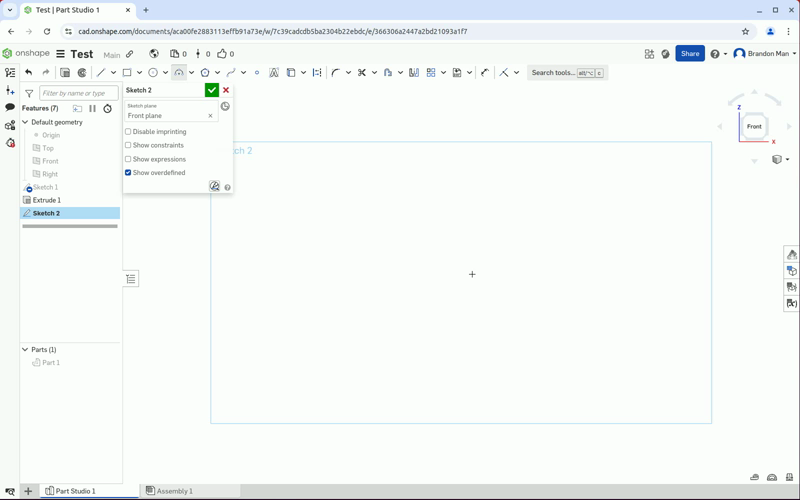
mouse_move(476, 283)
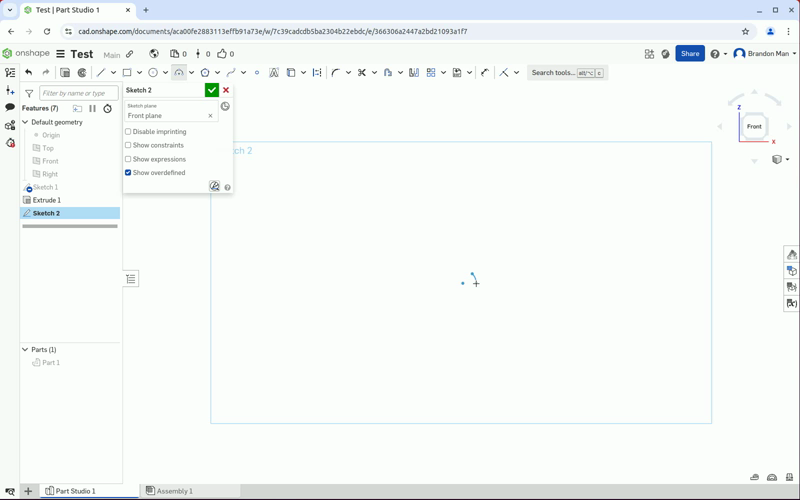
click(476, 283)
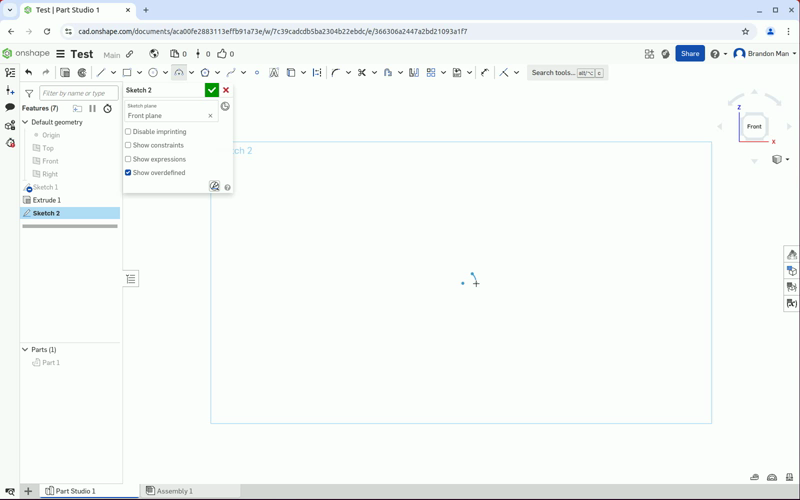
mouse_move(475, 278)
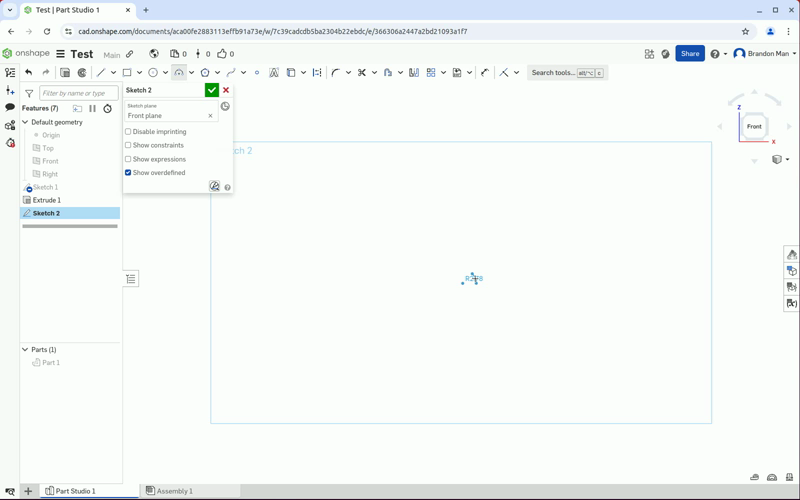
click(475, 278)
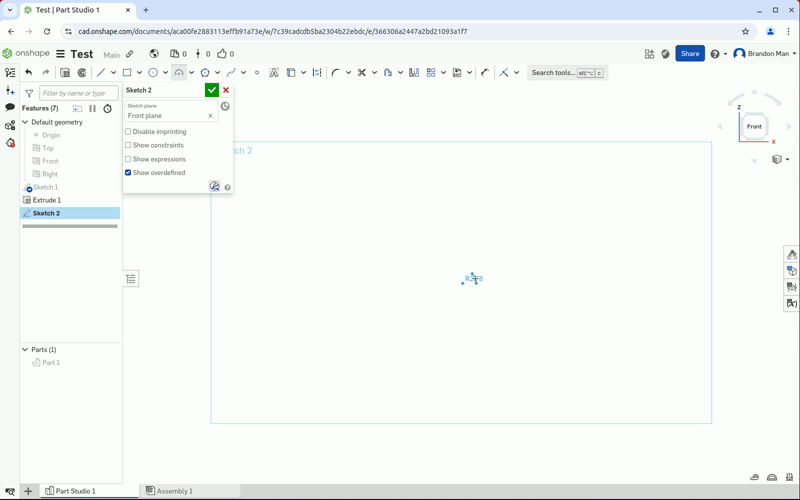
key_up(shift)
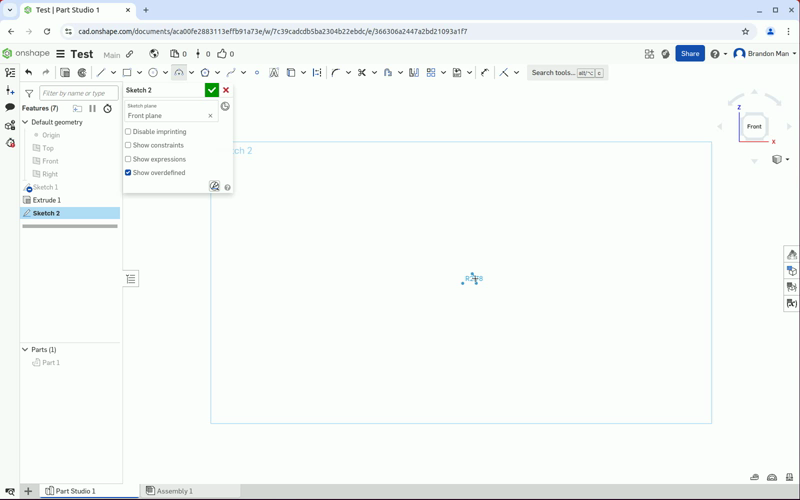
key(esc)
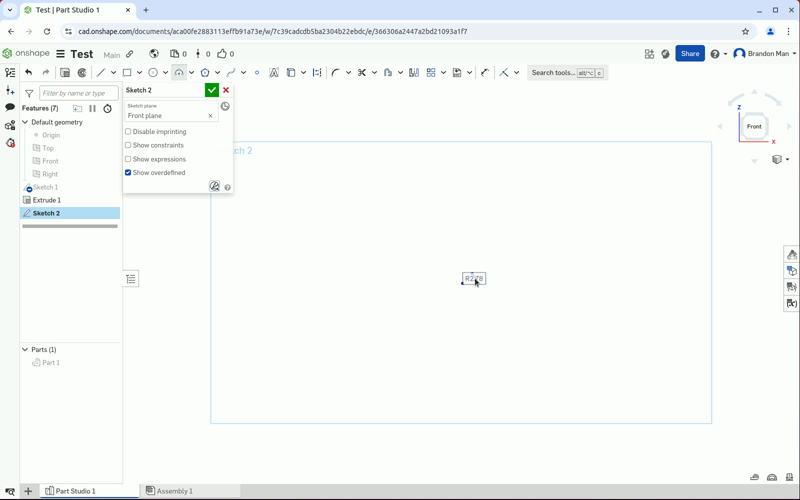
key(l)
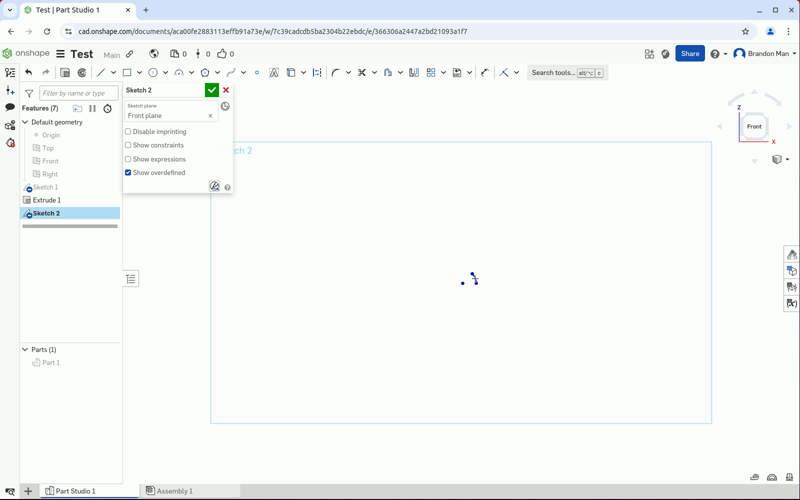
mouse_move(476, 283)
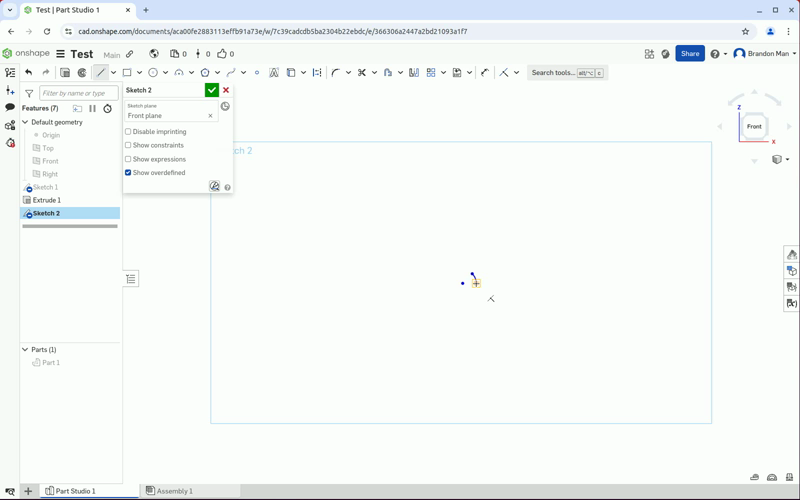
click(476, 283)
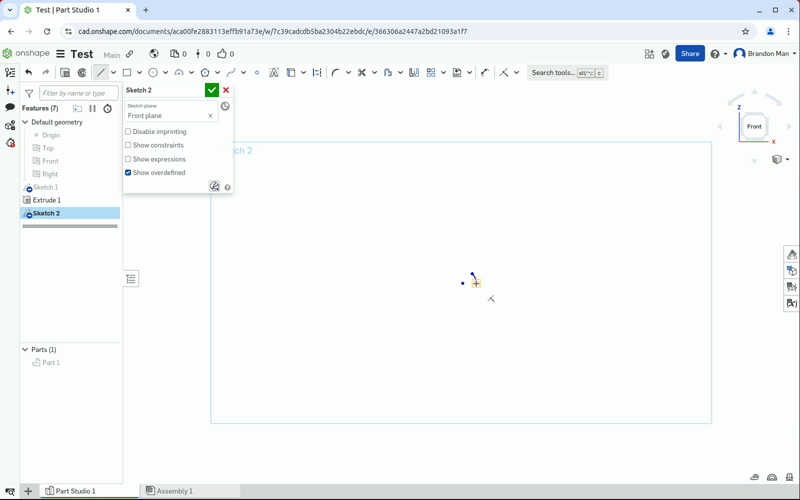
key_down(shift)
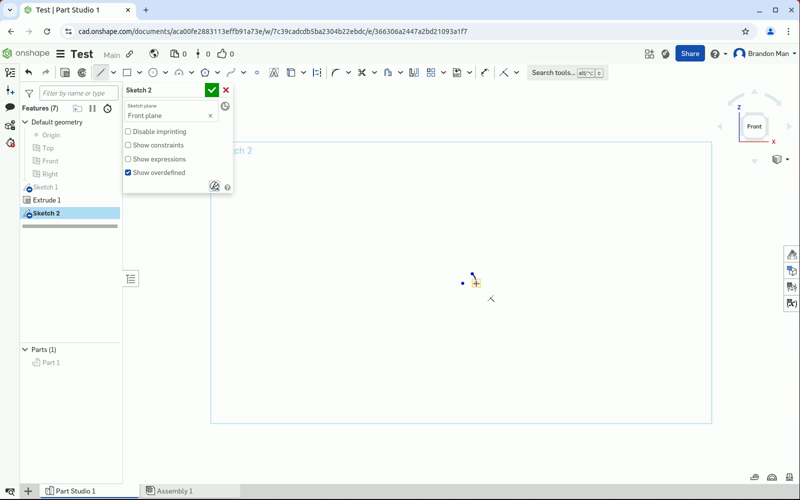
mouse_move(550, 283)
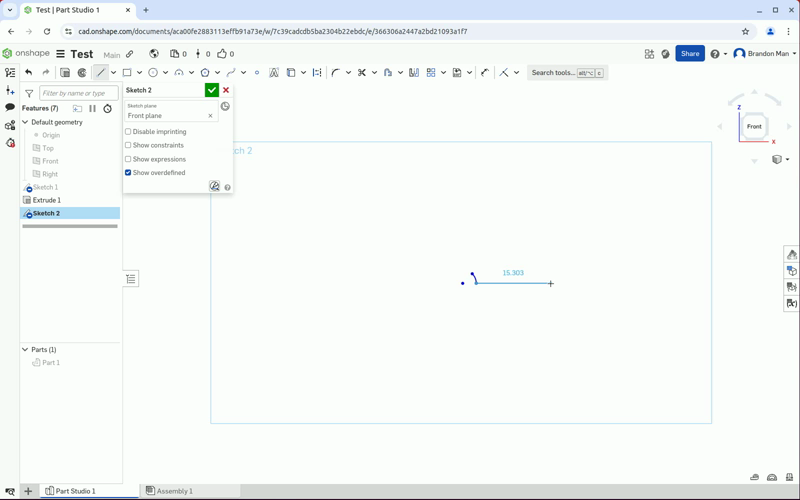
click(550, 283)
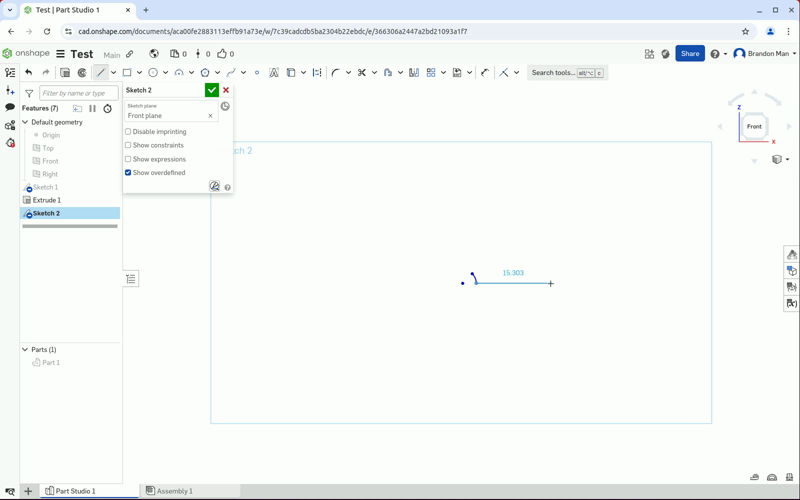
key_up(shift)
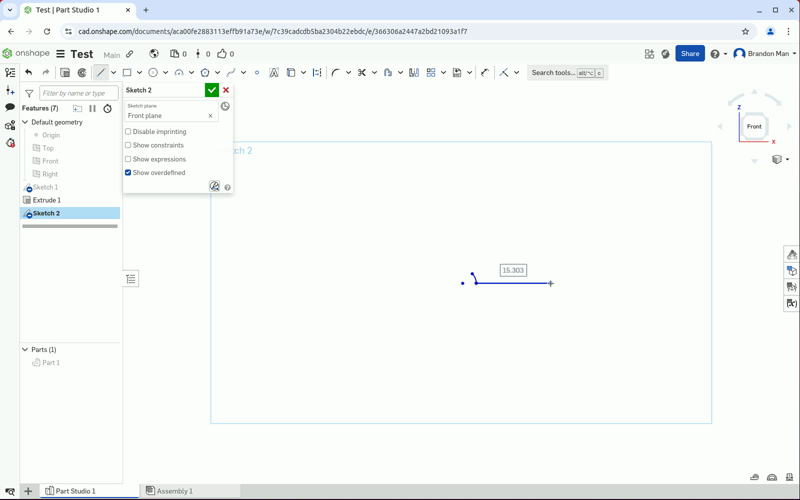
key(esc)
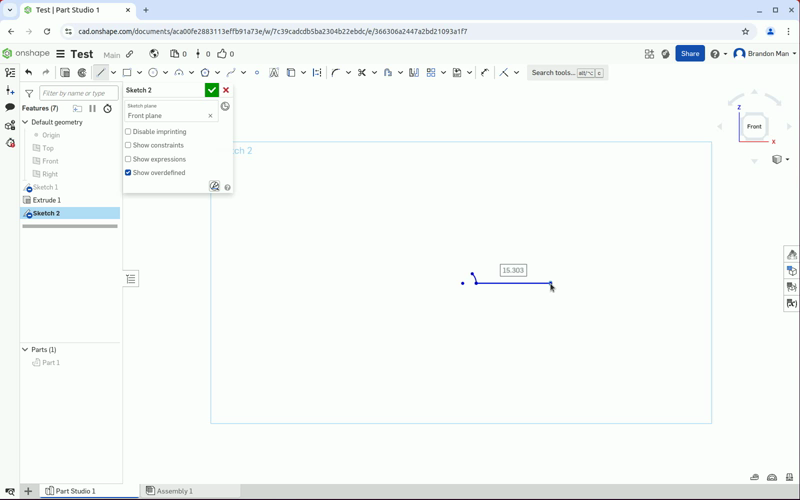
key(a)
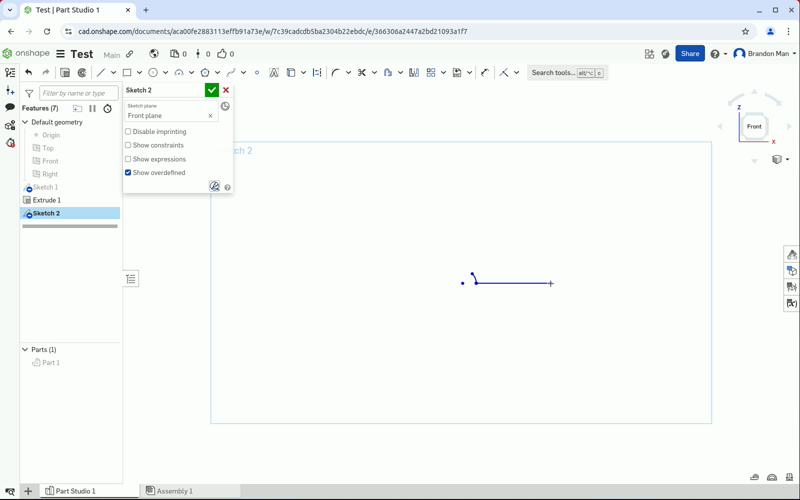
mouse_move(550, 283)
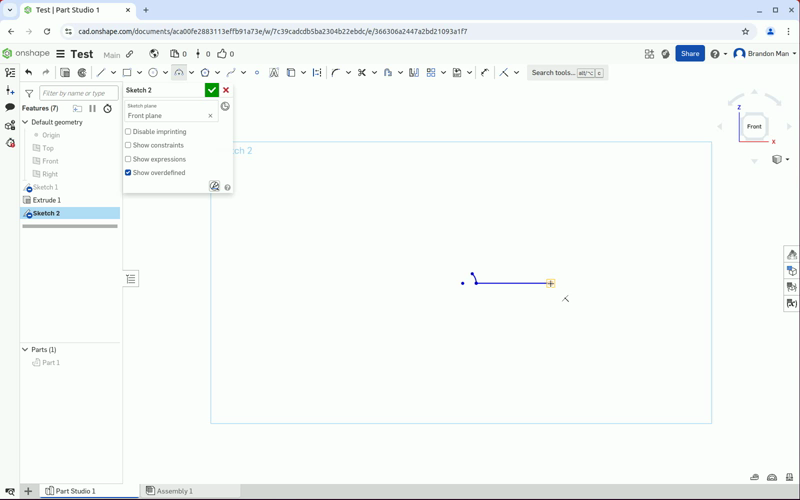
click(550, 283)
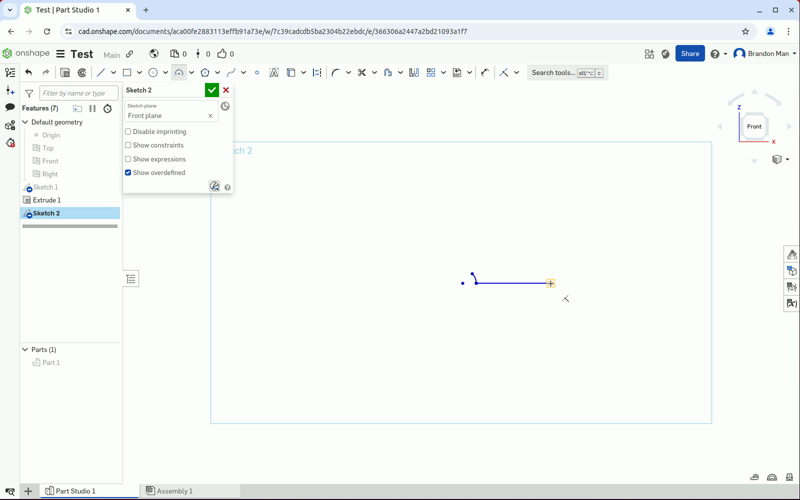
key_down(shift)
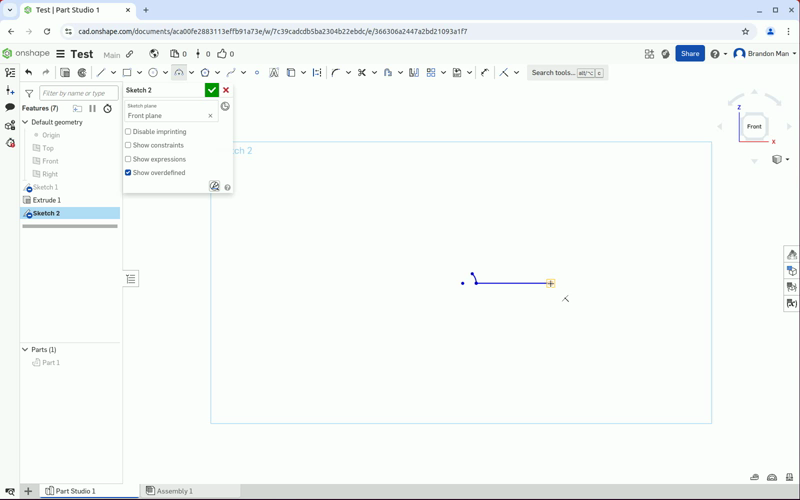
mouse_move(554, 273)
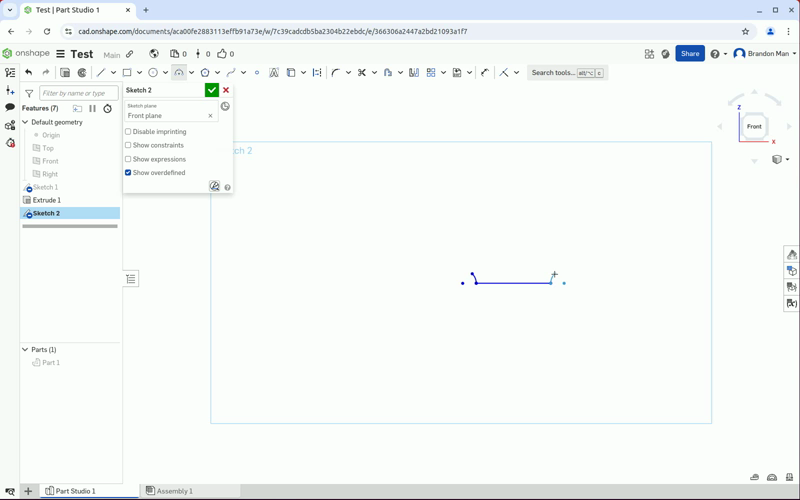
click(554, 273)
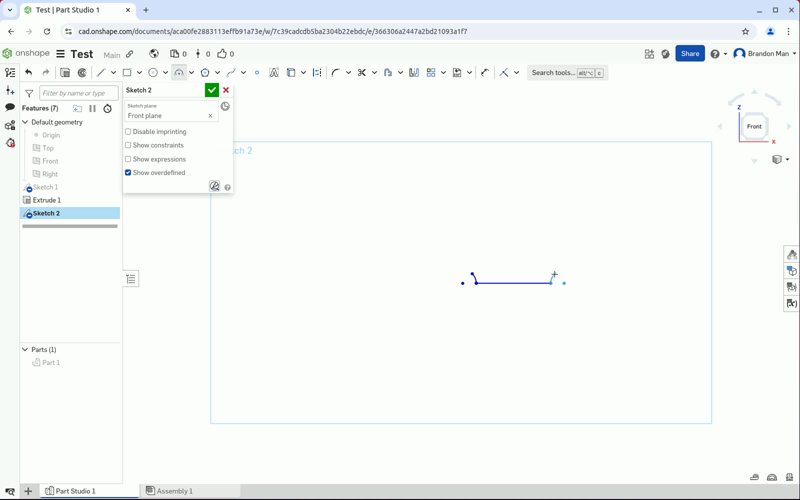
mouse_move(551, 277)
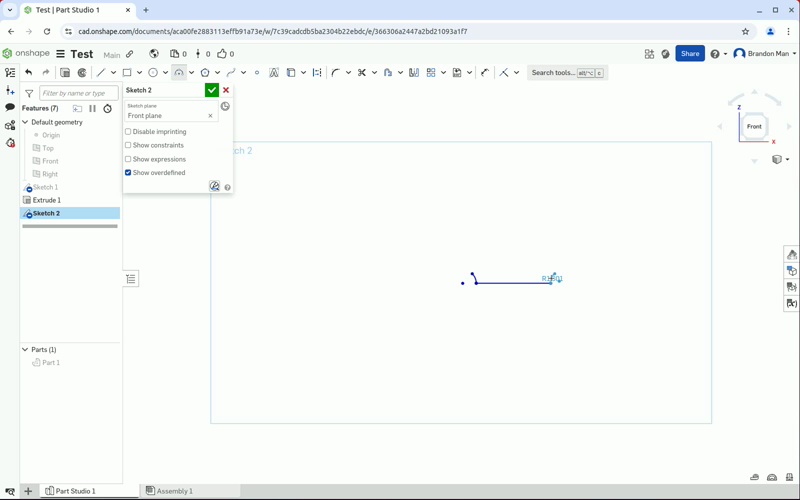
click(551, 277)
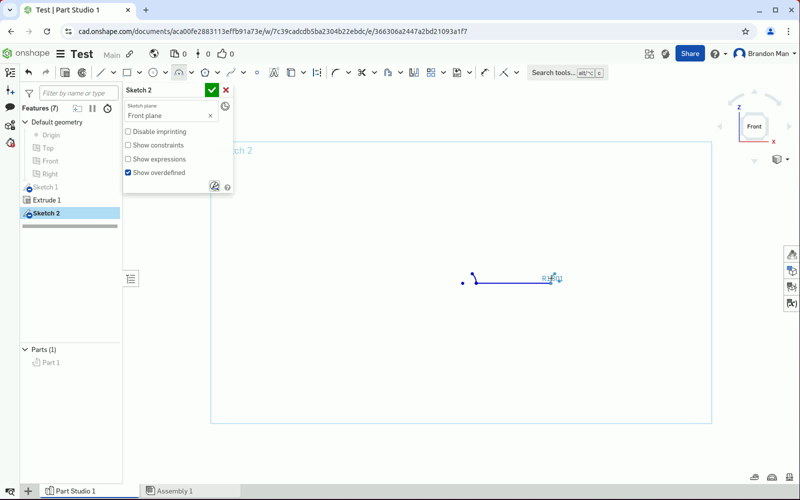
key_up(shift)
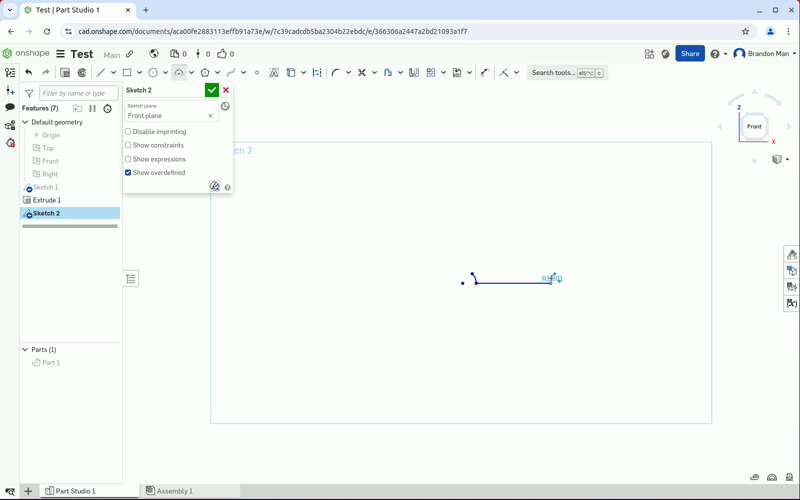
key(esc)
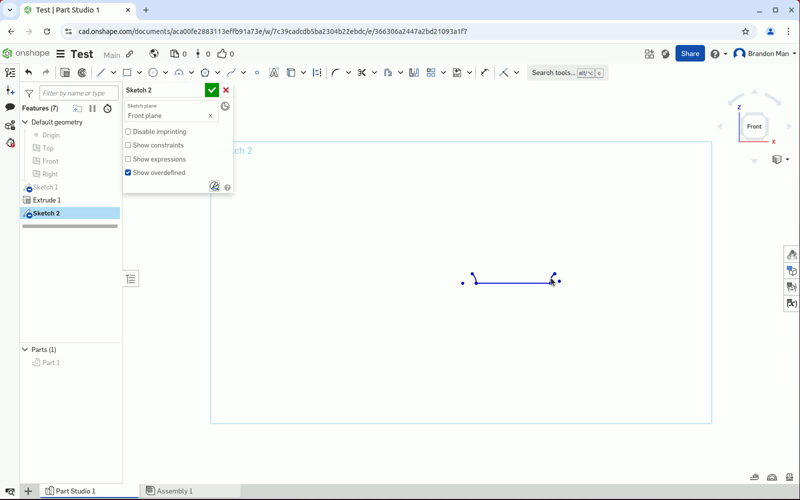
key(l)
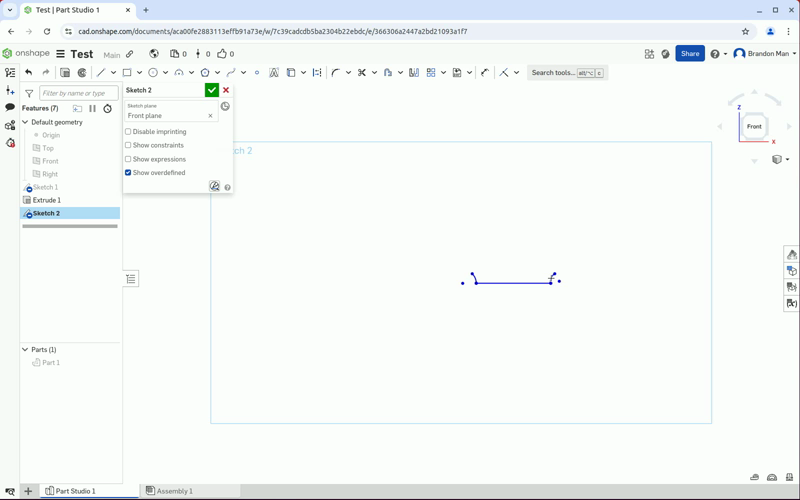
mouse_move(554, 273)
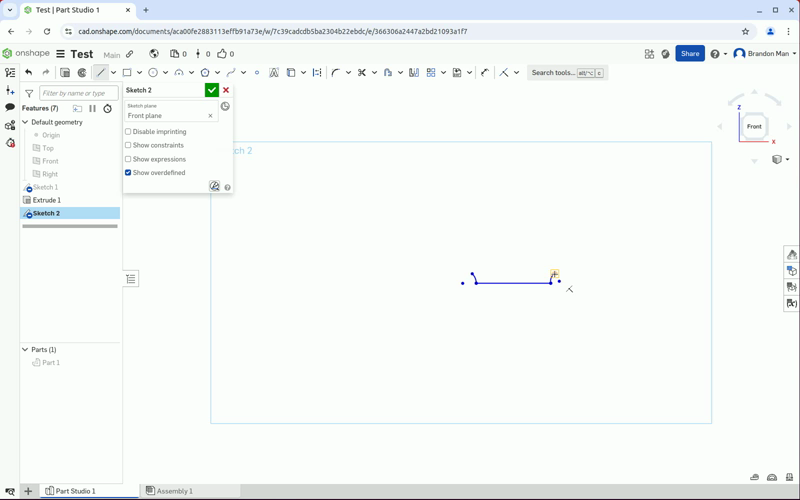
click(554, 273)
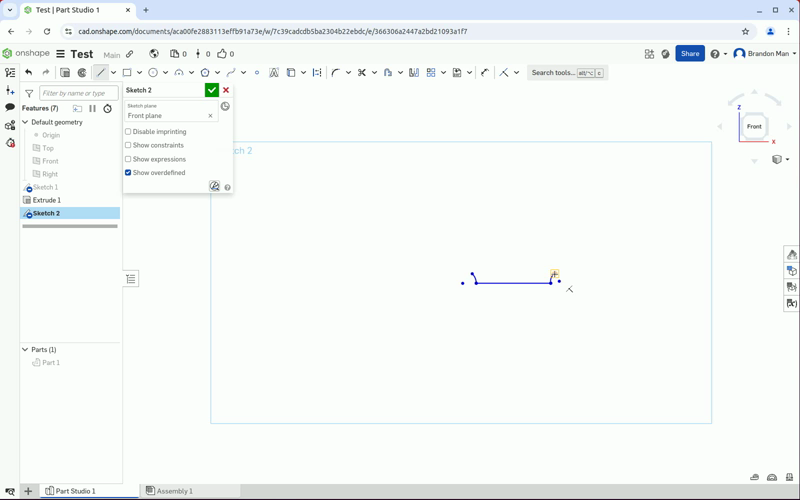
key_down(shift)
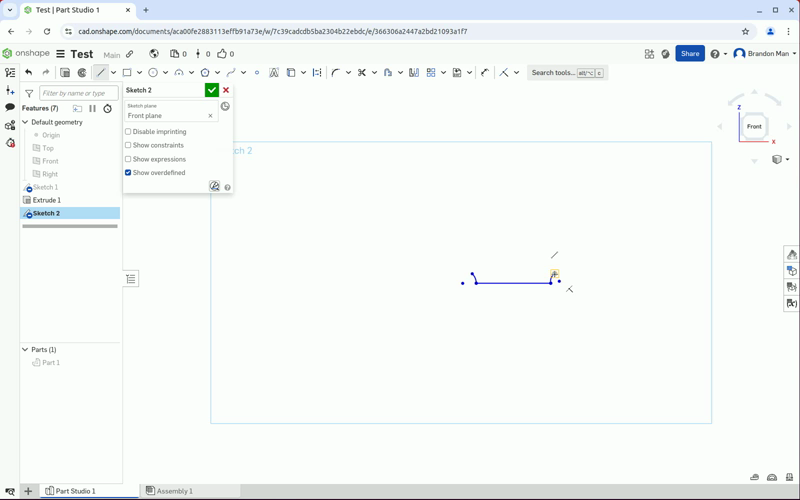
mouse_move(472, 273)
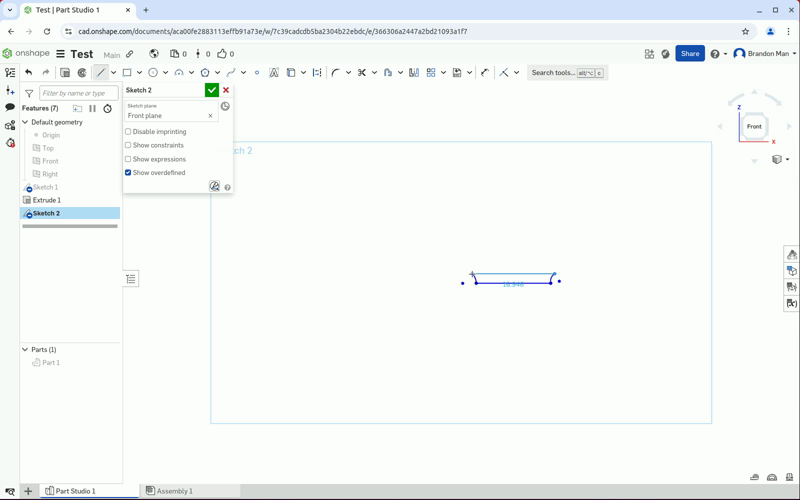
key_up(shift)
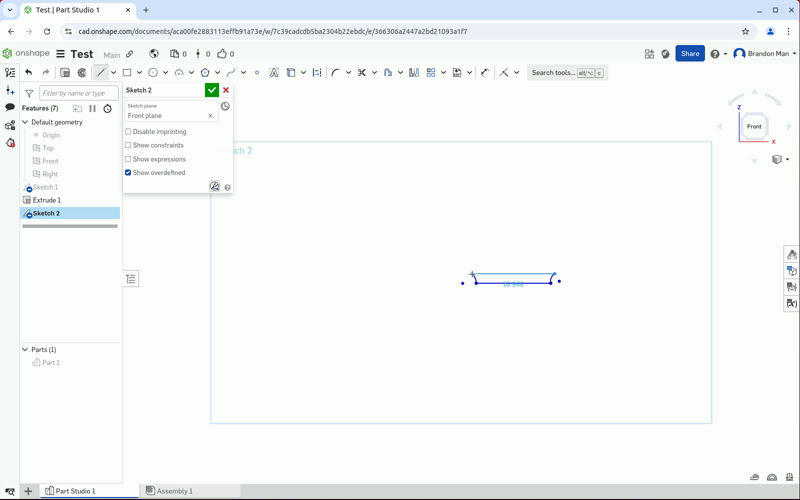
click(472, 273)
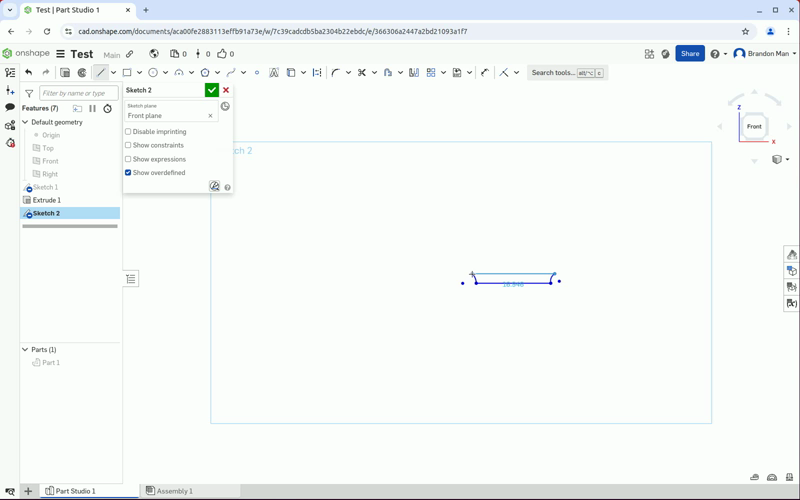
key(esc)
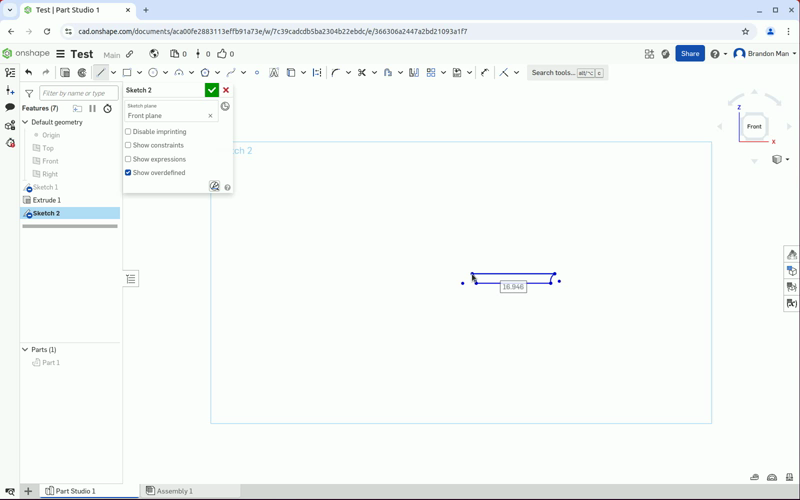
mouse_move(486, 280)
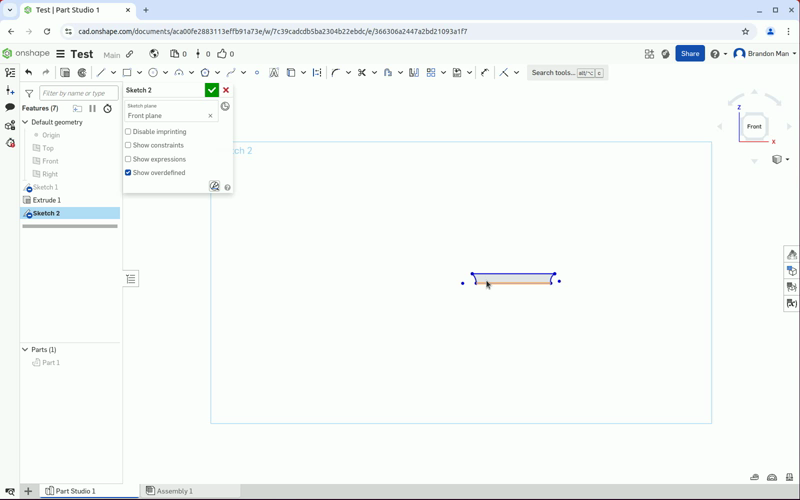
scroll(6)
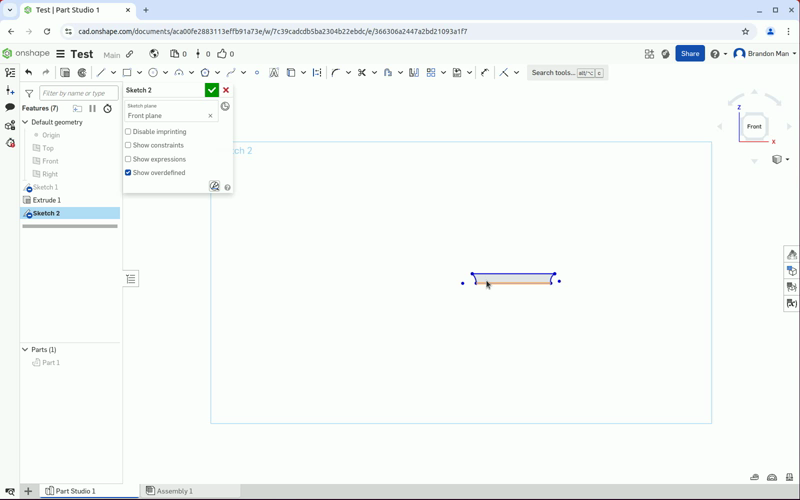
scroll(6)
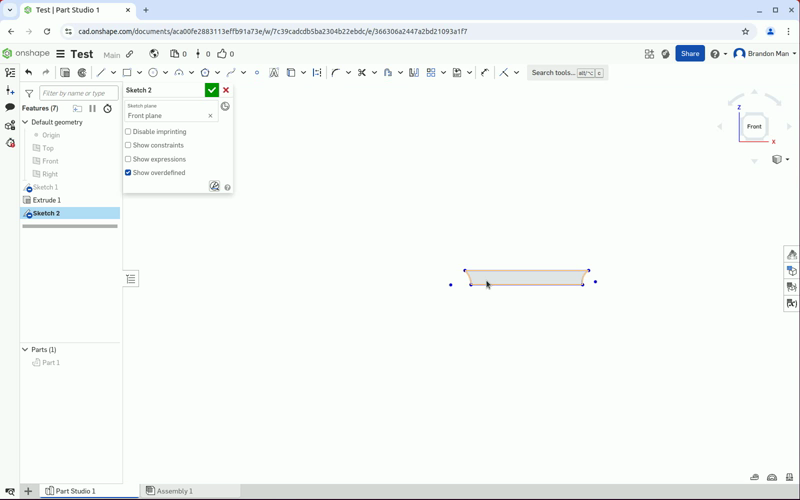
scroll(6)
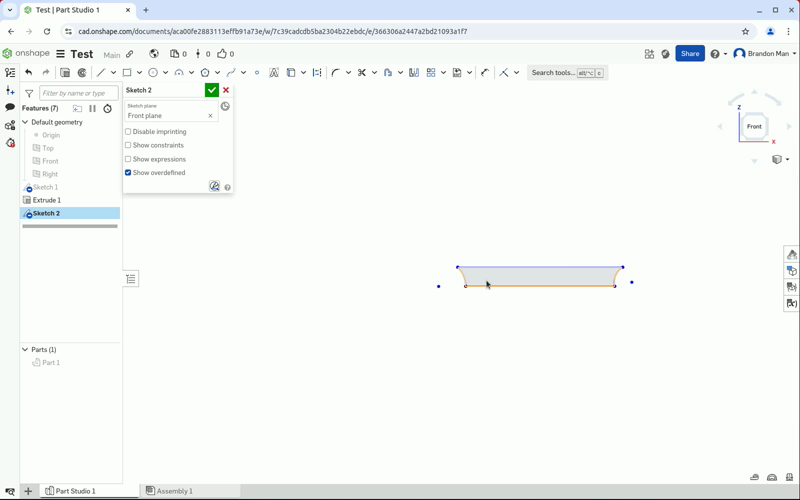
scroll(6)
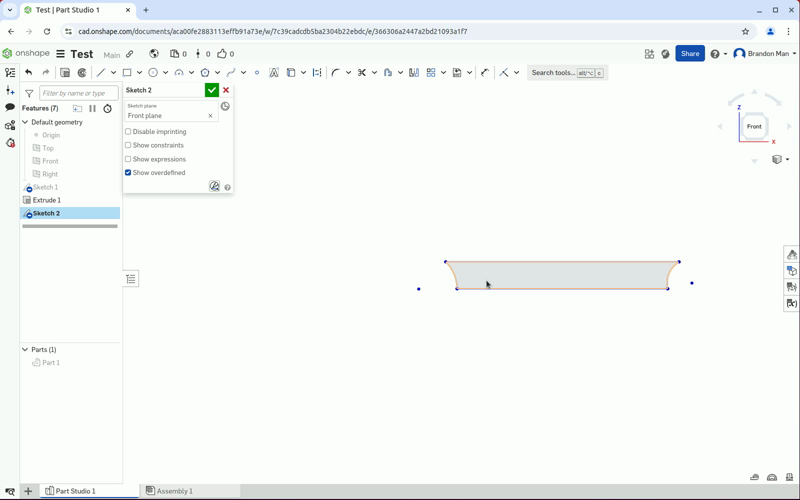
scroll(6)
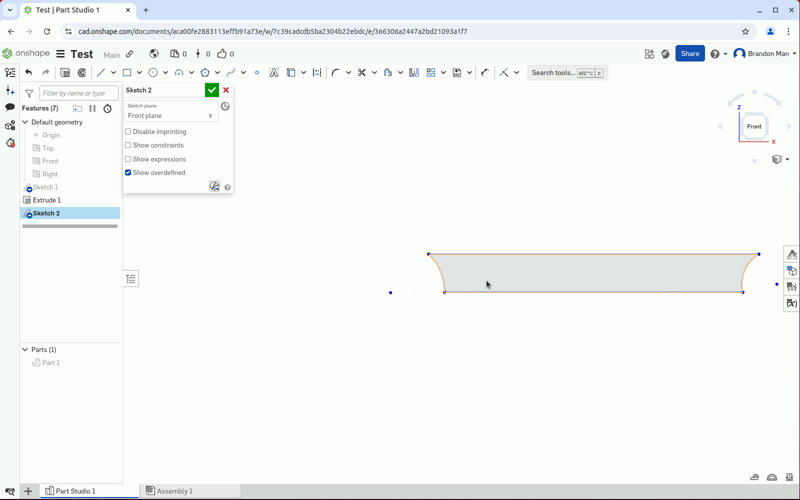
scroll(6)
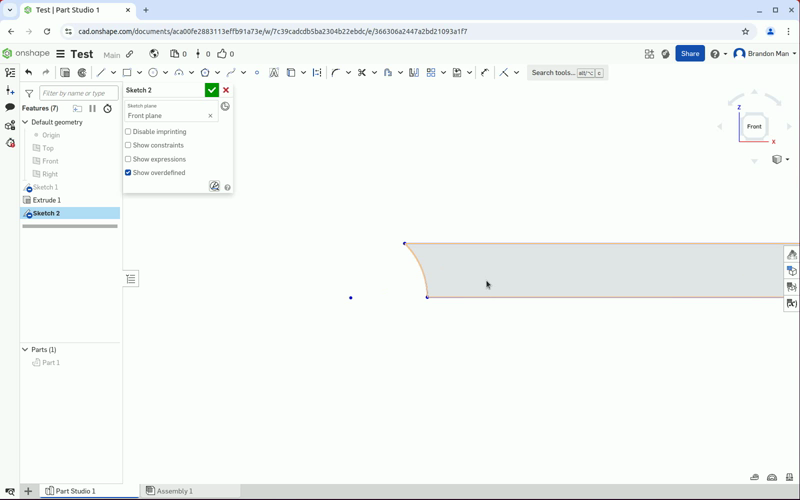
scroll(6)
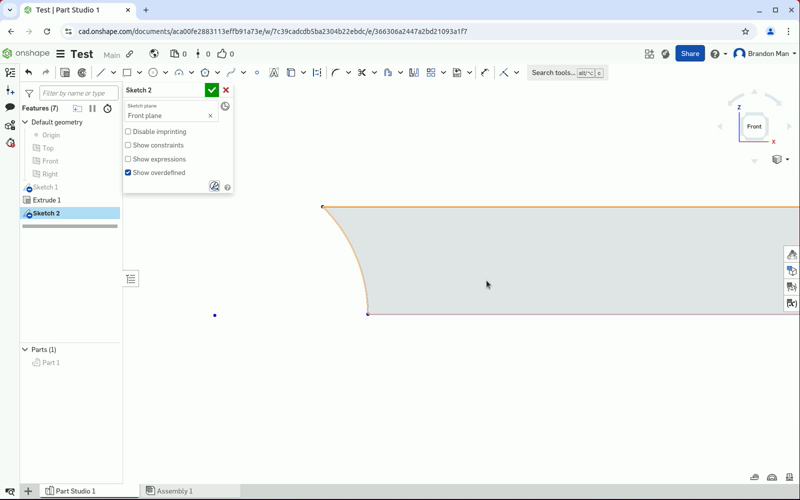
click(486, 280)
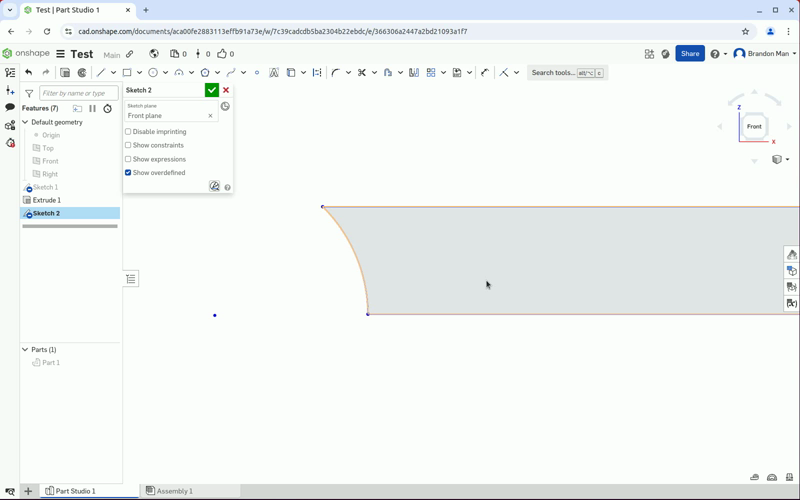
scroll(-6)
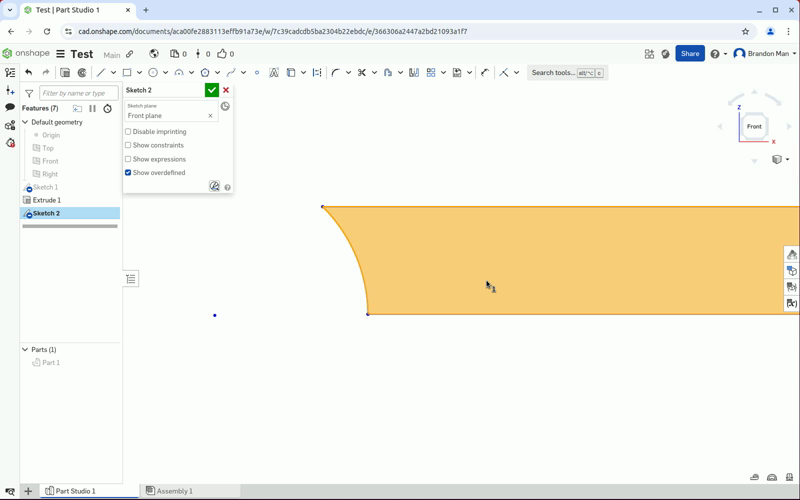
scroll(-6)
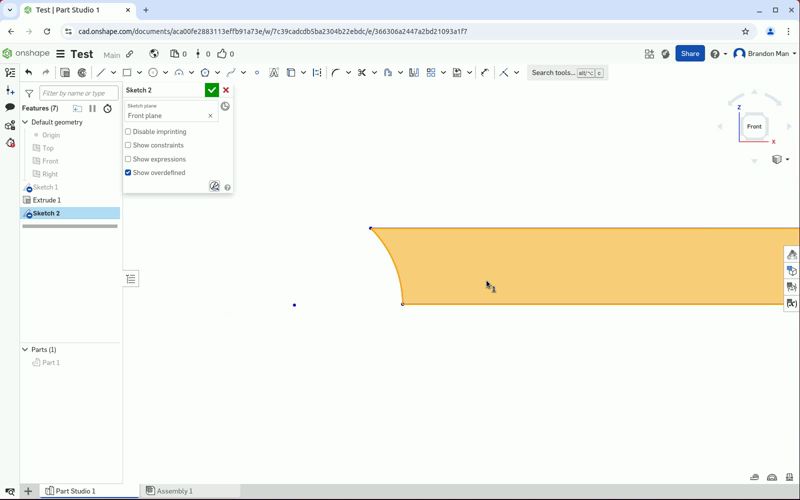
scroll(-6)
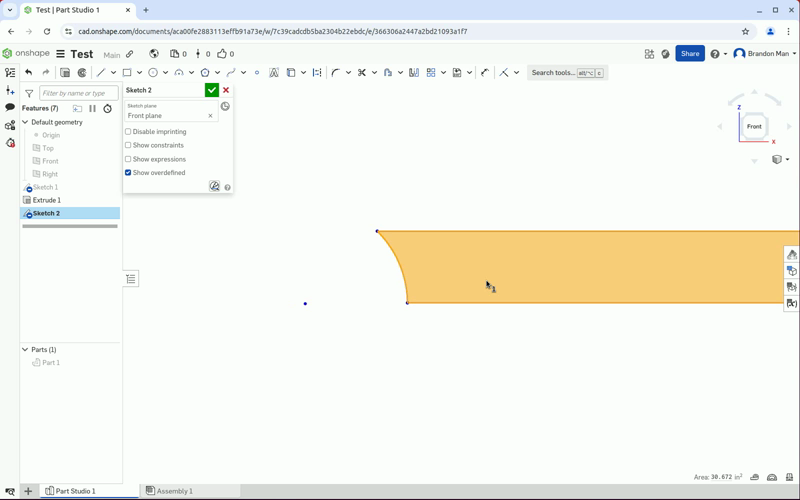
scroll(-6)
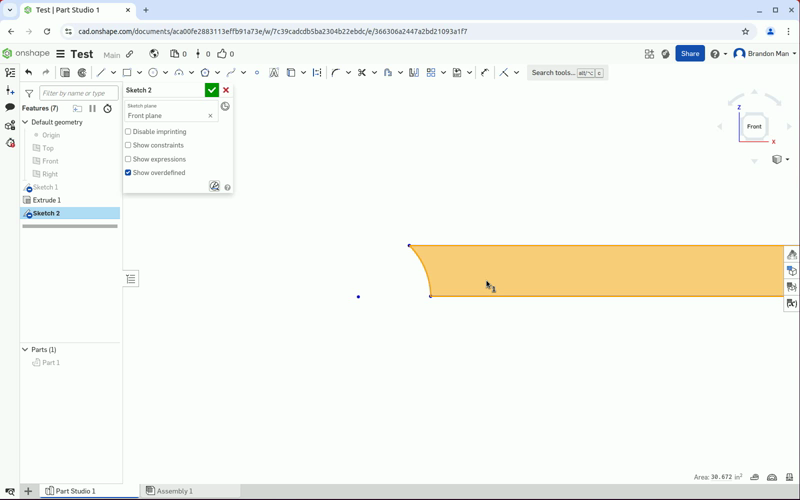
scroll(-6)
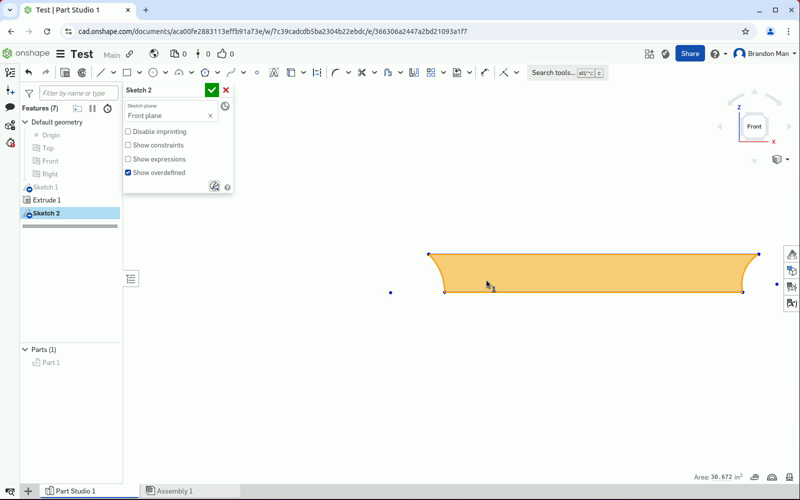
scroll(-6)
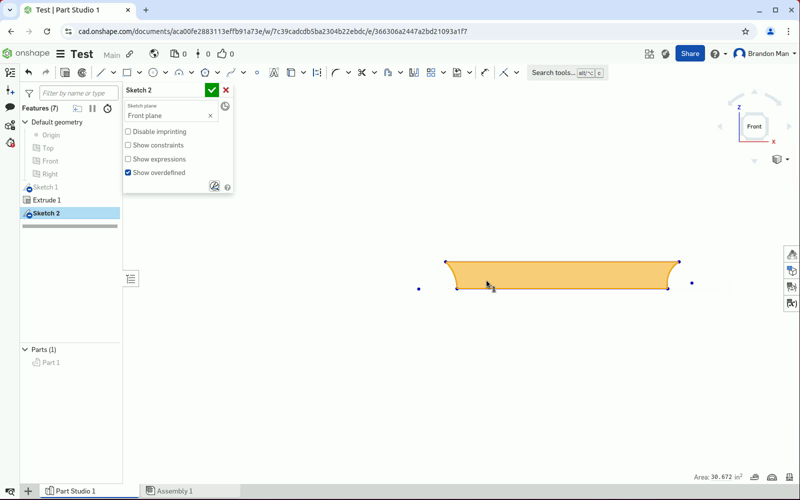
scroll(-6)
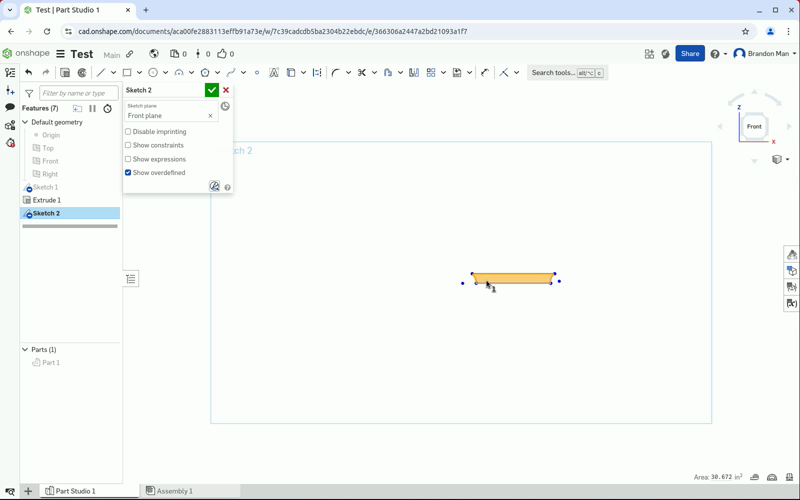
mouse_move(73, 352)
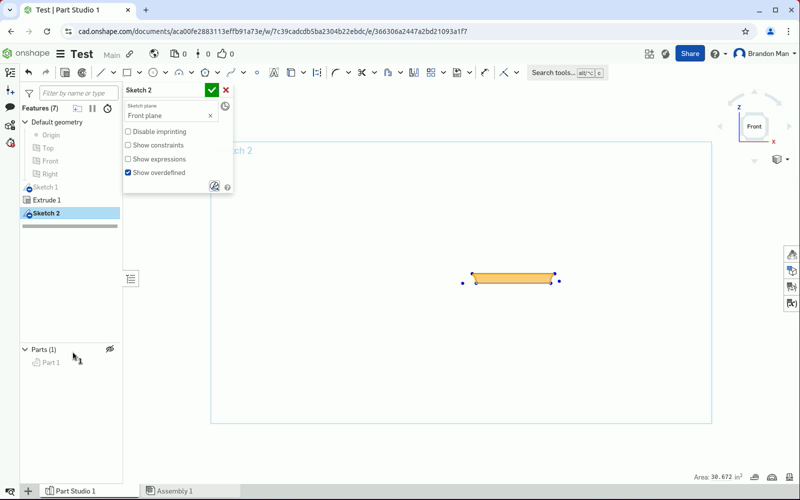
key(shift+y)
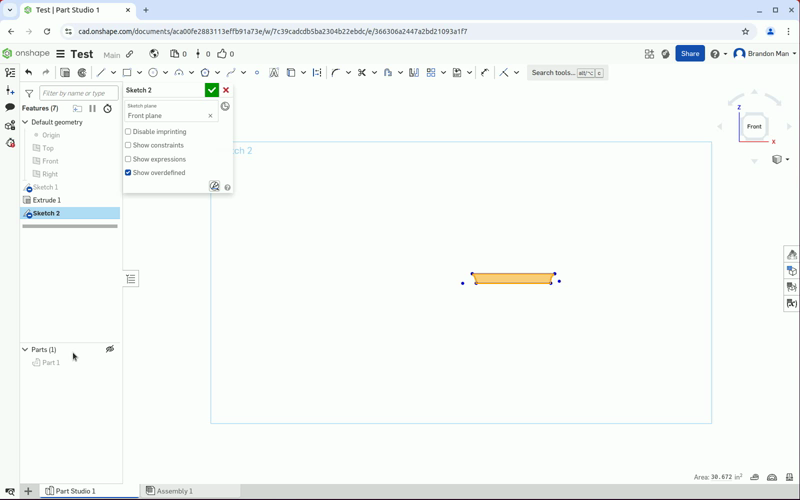
key(shift+e)
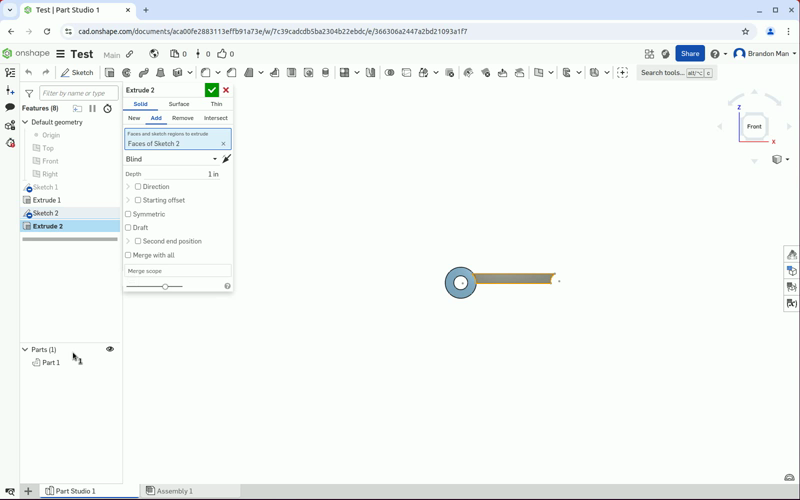
mouse_move(143, 106)
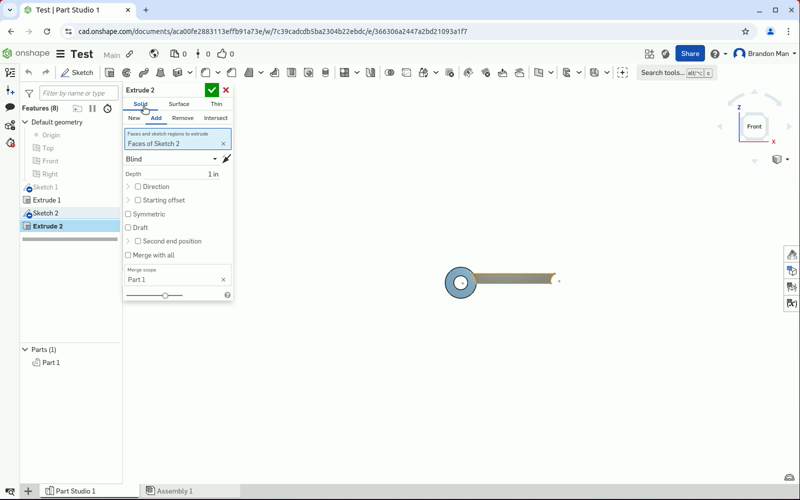
click(143, 106)
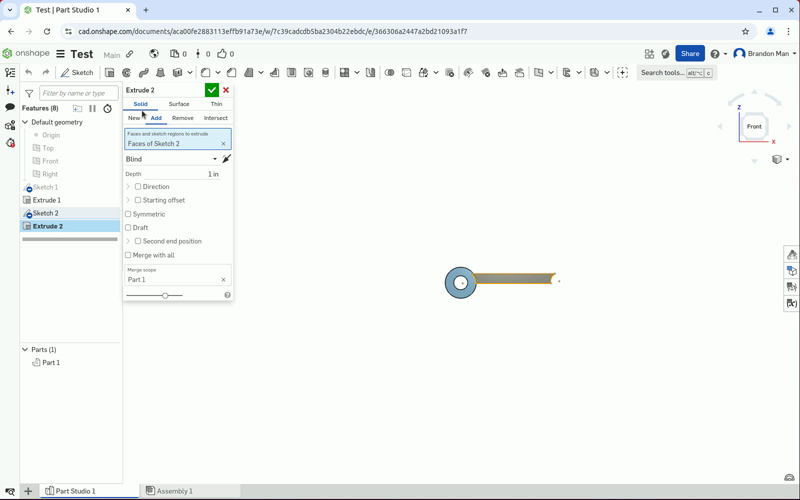
mouse_move(137, 120)
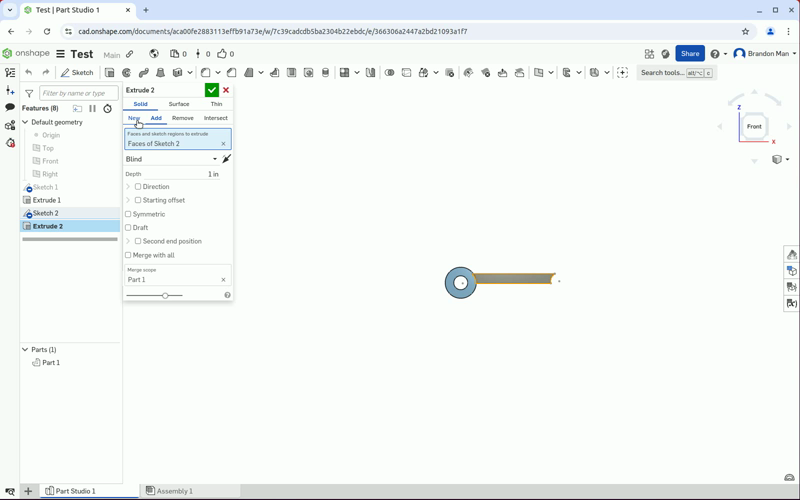
click(137, 120)
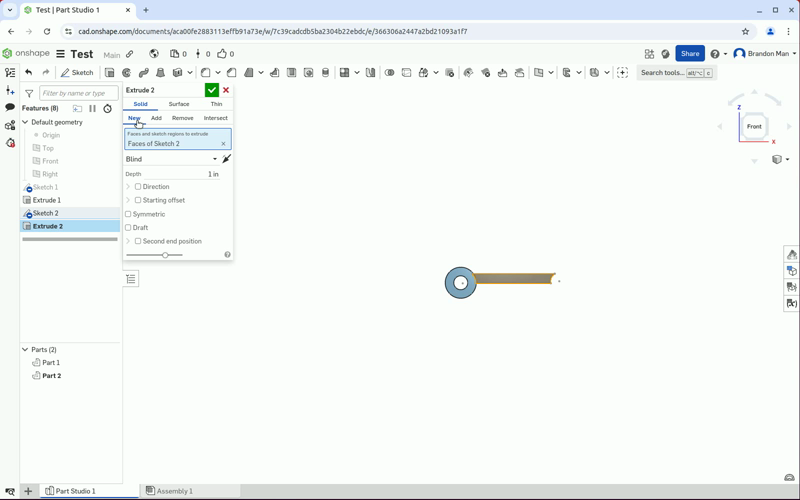
key(tab, 4)
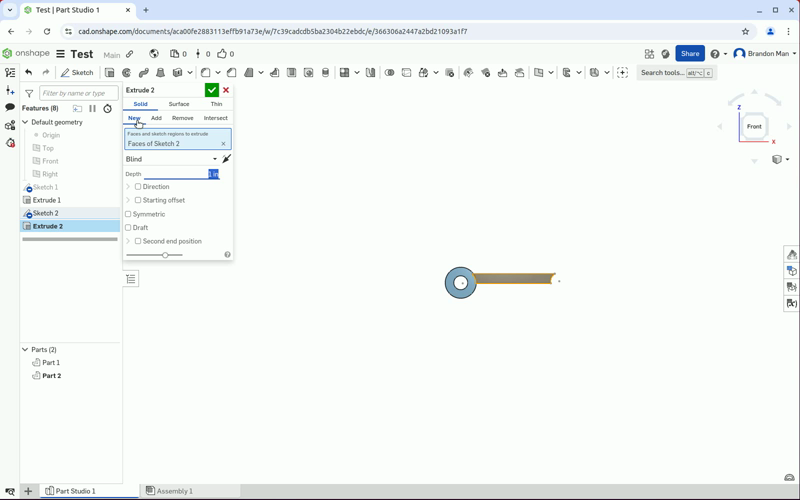
text(6.018)
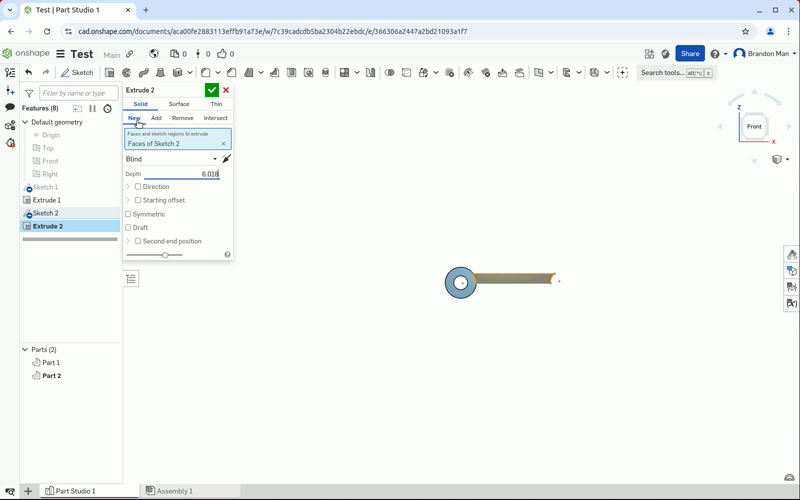
key(enter)
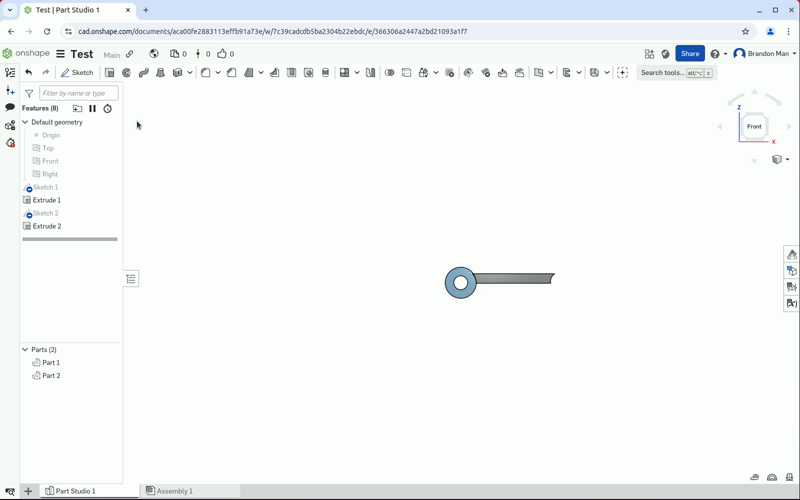
key(shift+h)
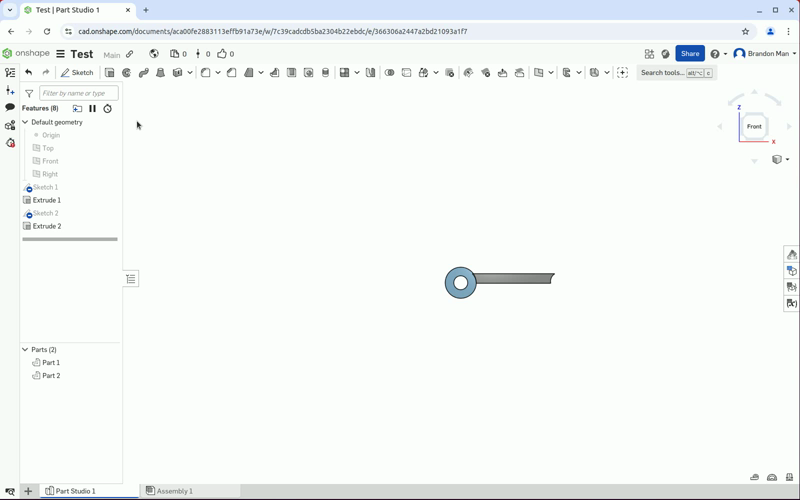
key(shift+h)
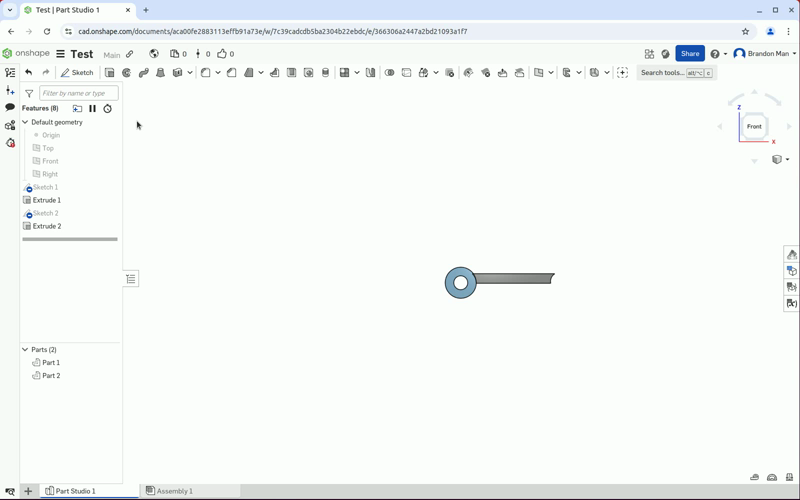
mouse_move(73, 189)
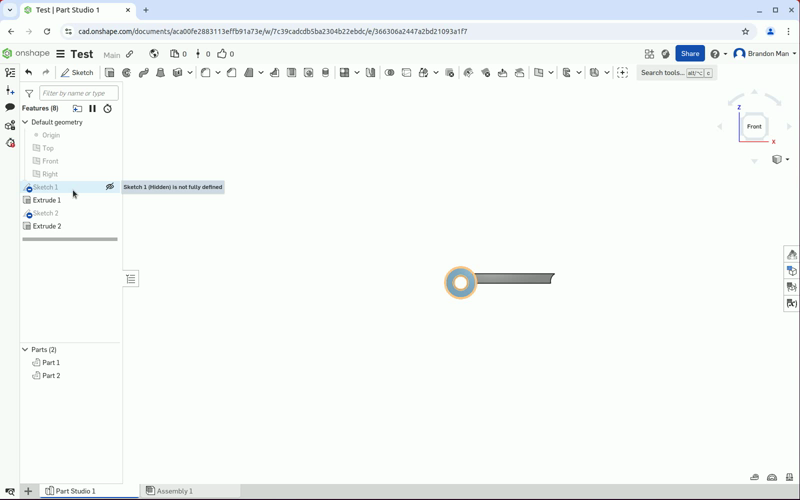
click(73, 189)
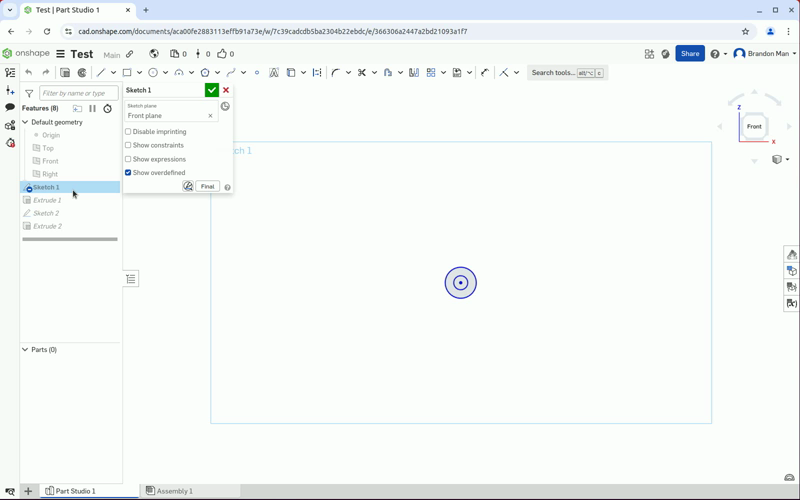
mouse_move(229, 92)
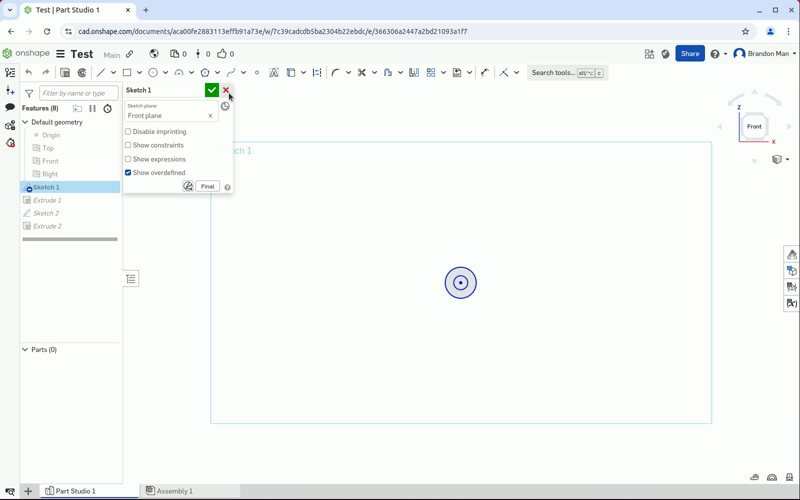
click(229, 92)
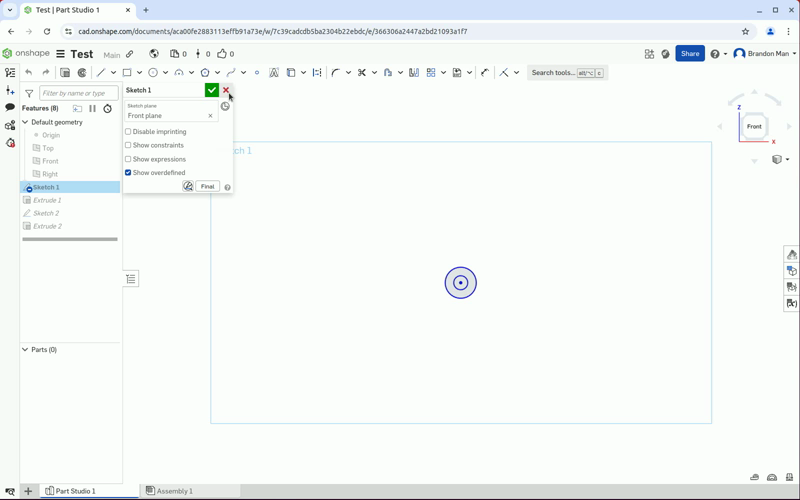
key(shift+s)
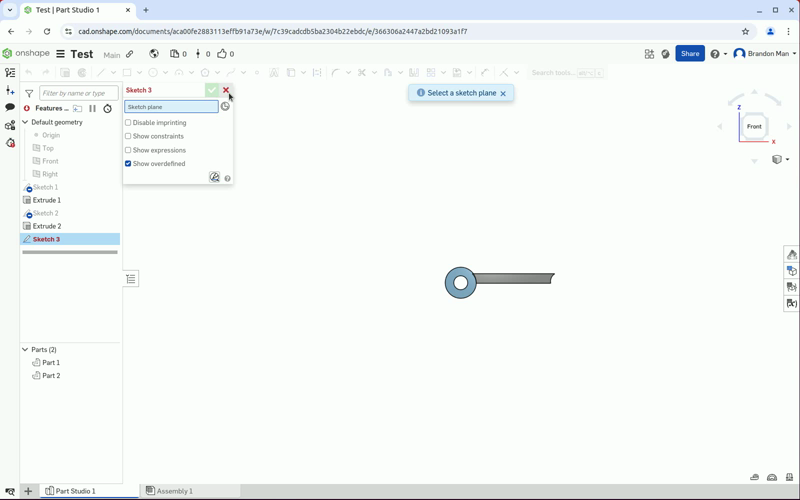
mouse_move(73, 163)
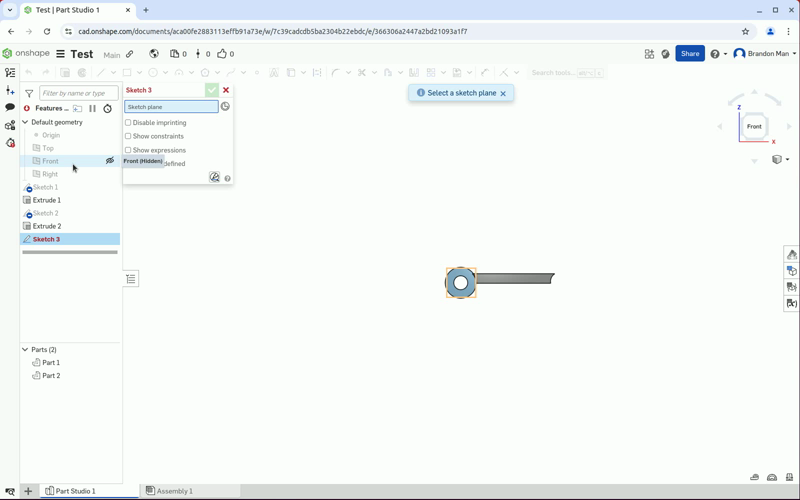
click(73, 163)
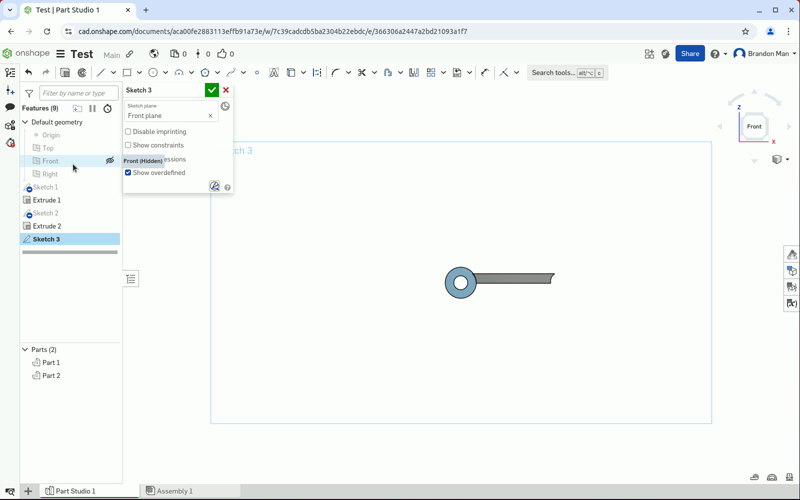
mouse_move(73, 352)
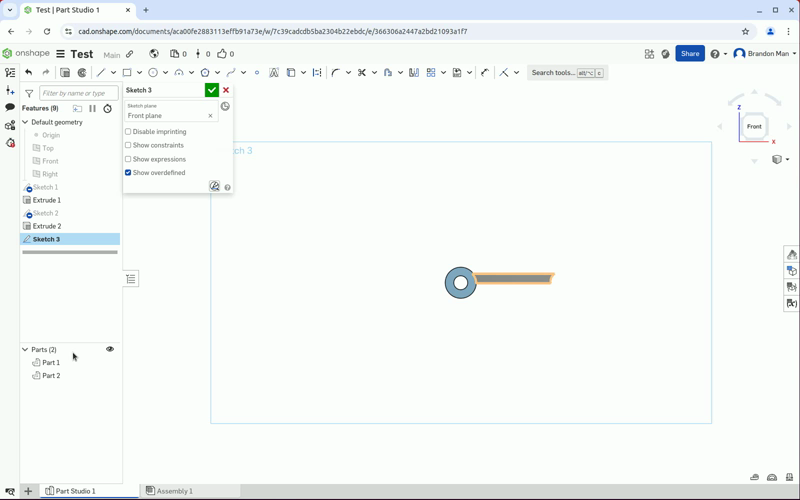
key(y)
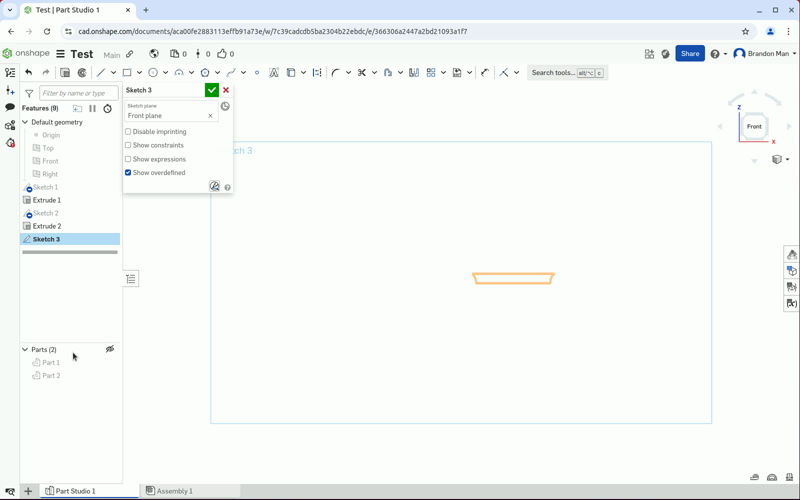
key(l)
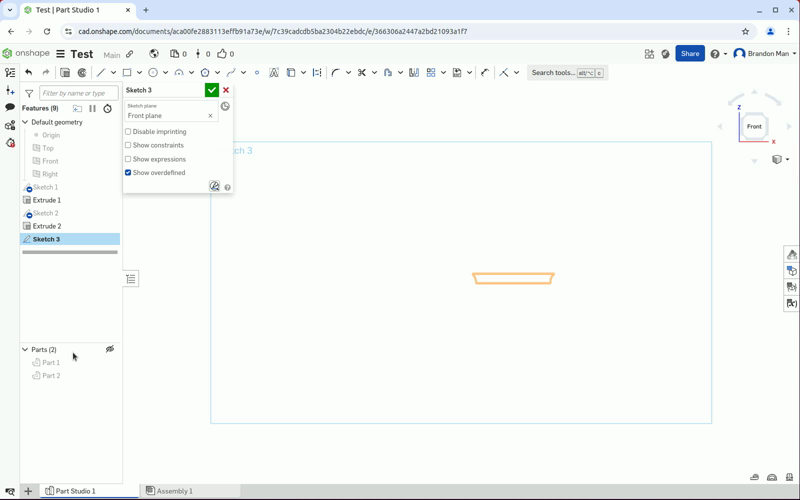
key_down(shift)
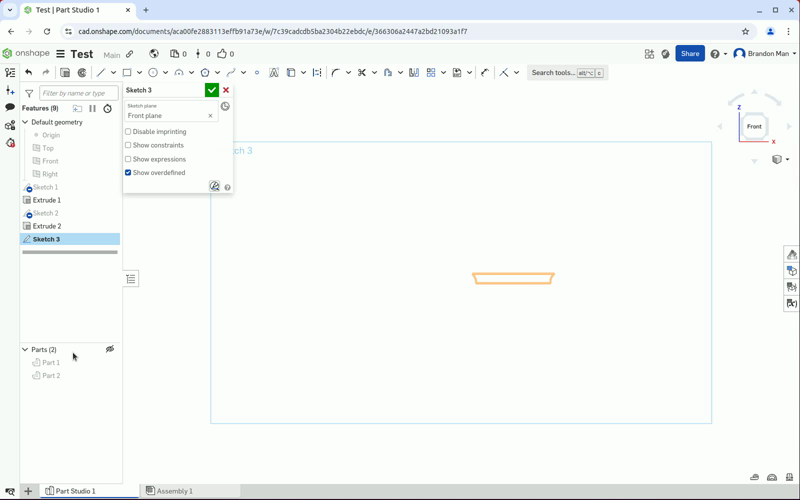
mouse_move(472, 292)
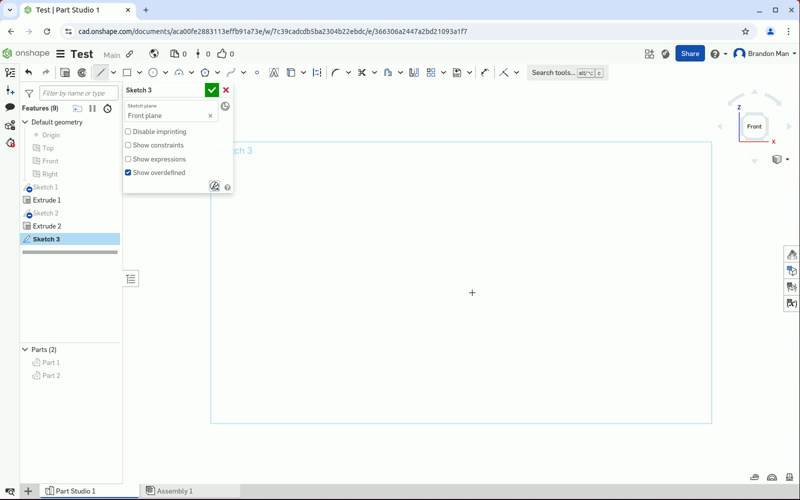
click(472, 292)
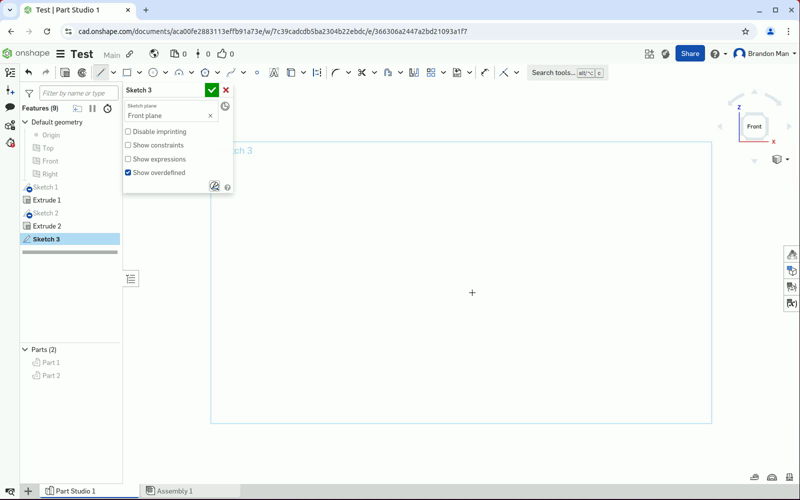
key_up(shift)
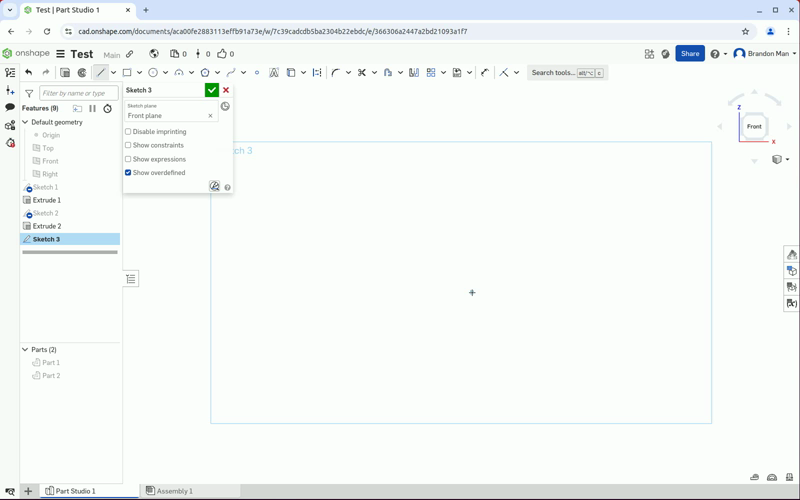
key_down(shift)
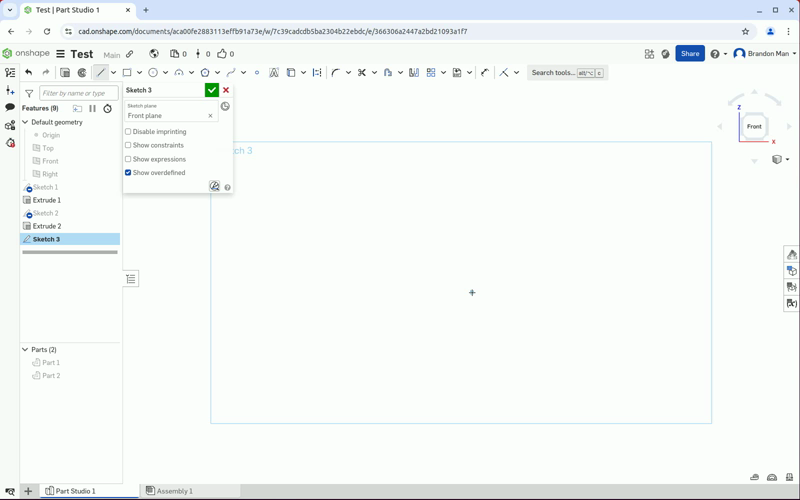
mouse_move(554, 292)
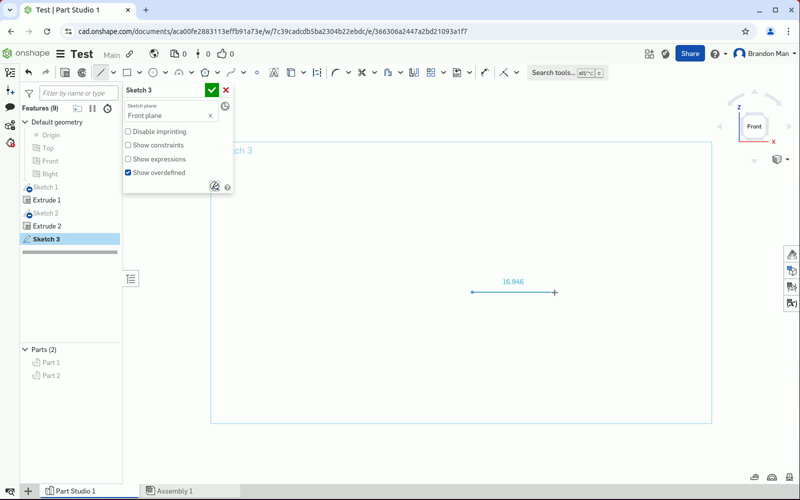
click(554, 292)
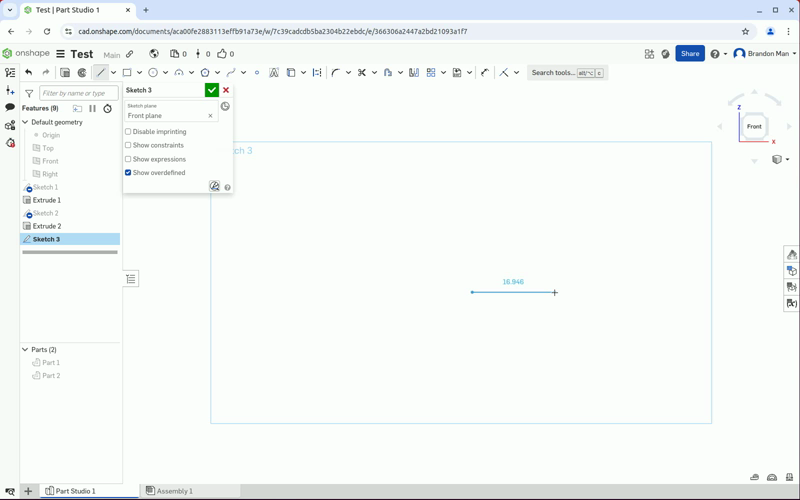
key_up(shift)
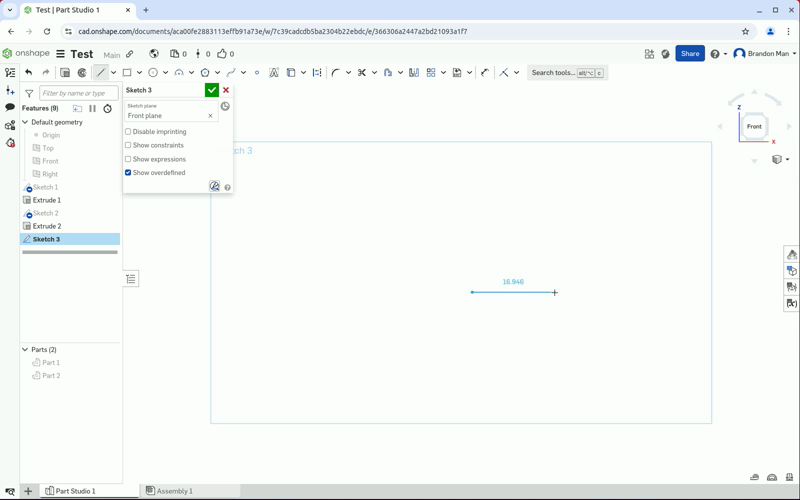
key(esc)
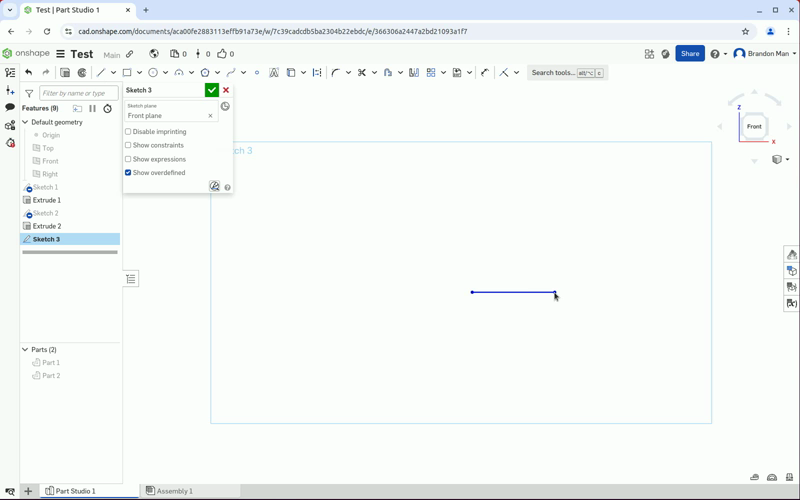
key(a)
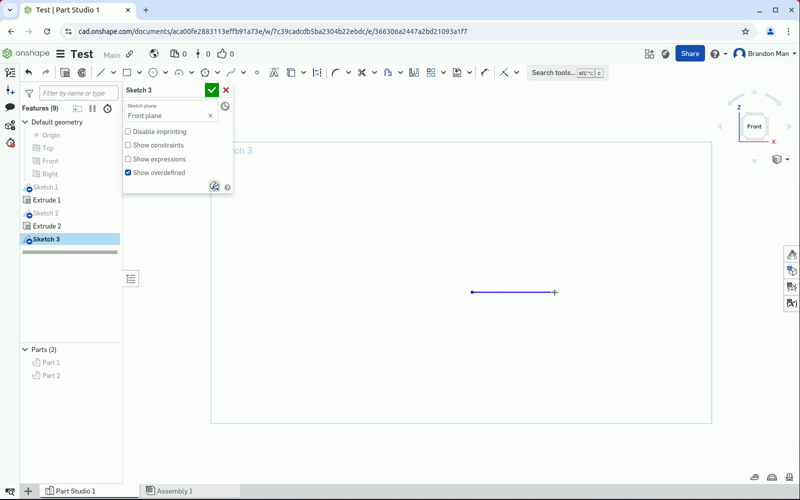
mouse_move(554, 292)
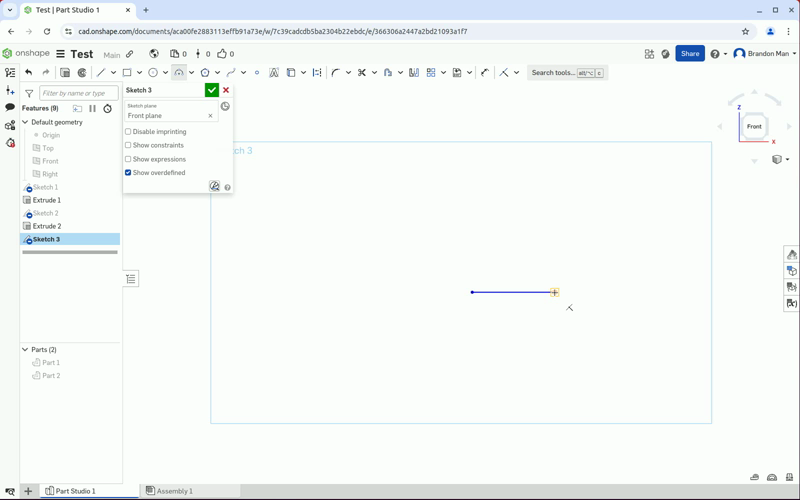
click(554, 292)
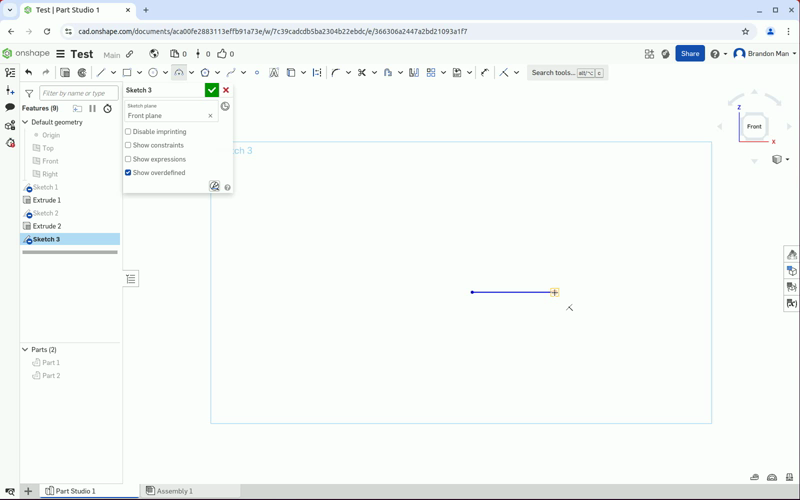
key_down(shift)
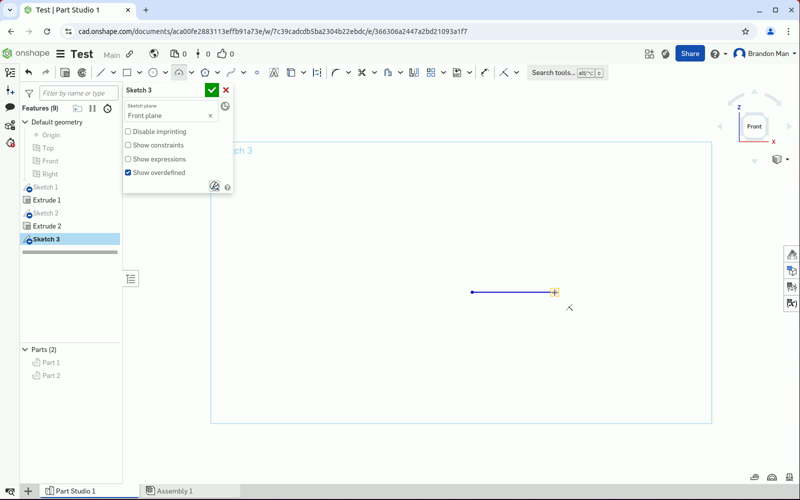
mouse_move(550, 282)
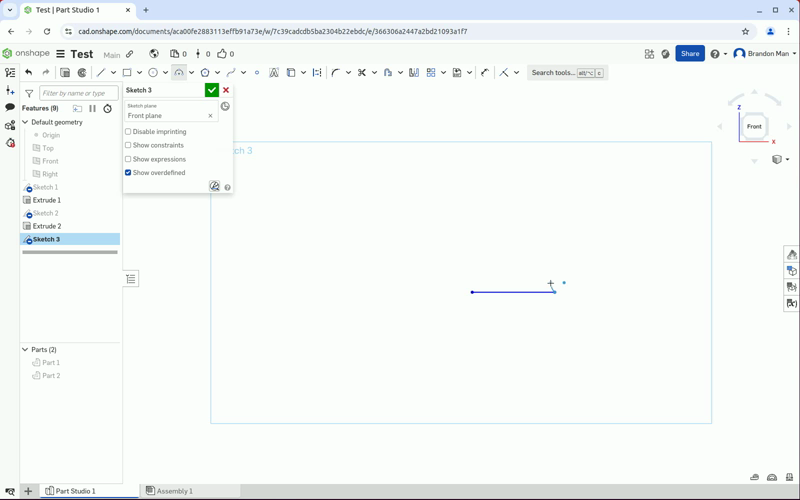
click(550, 282)
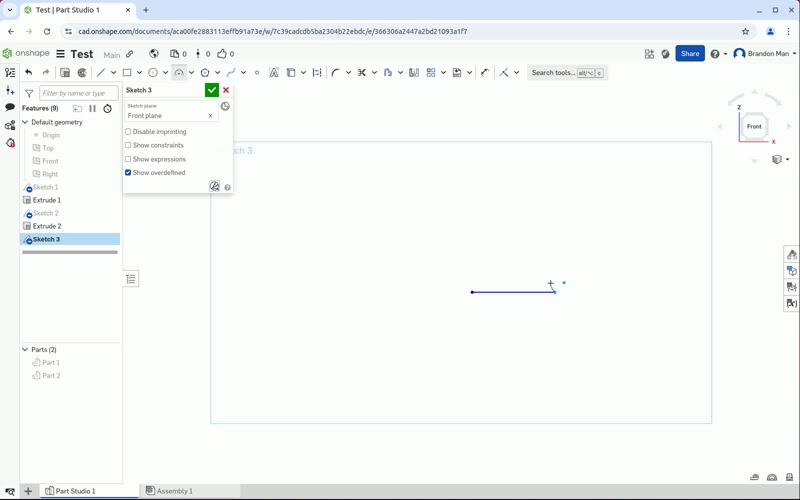
mouse_move(551, 288)
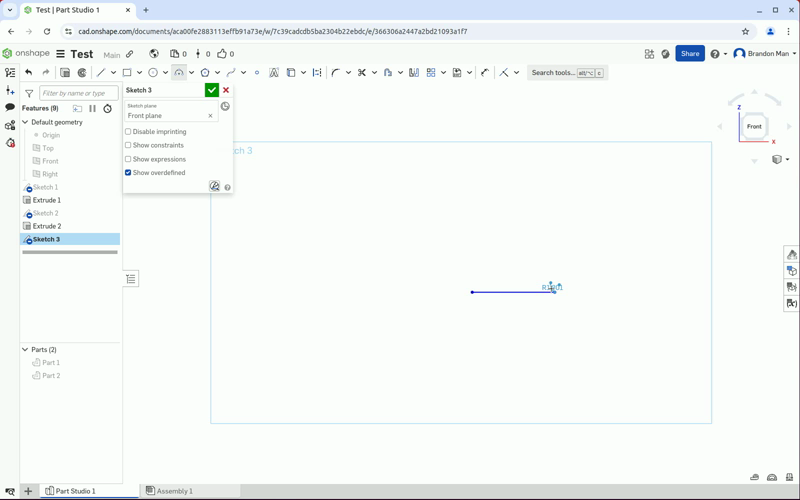
click(551, 288)
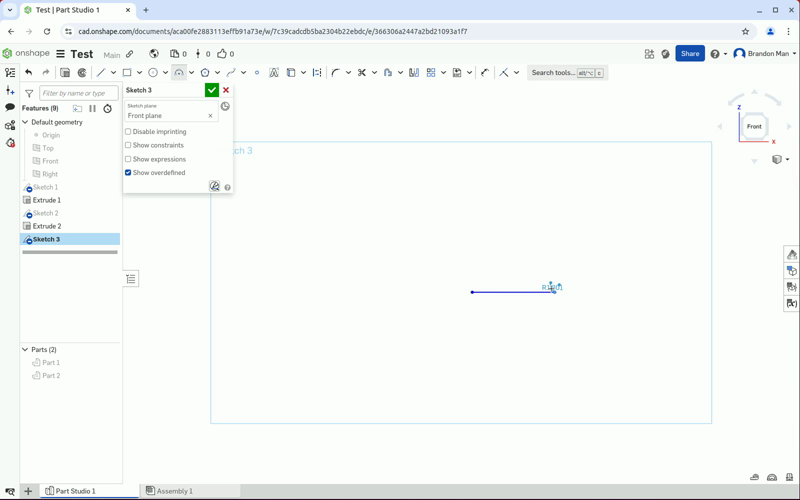
key_up(shift)
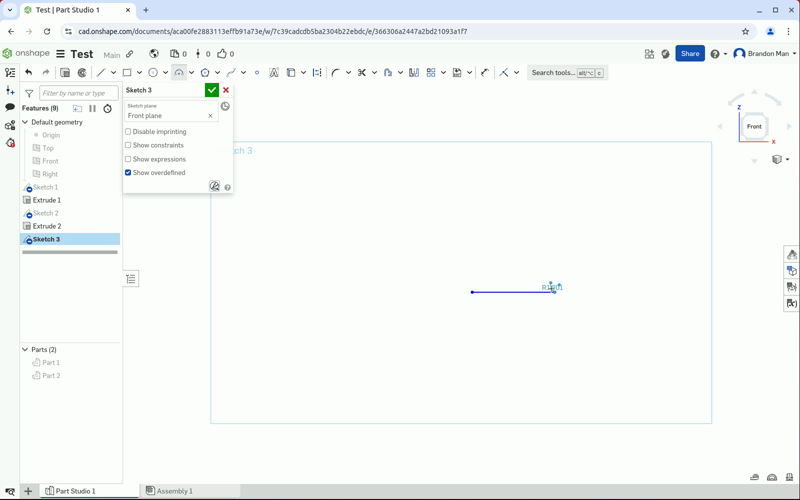
key(esc)
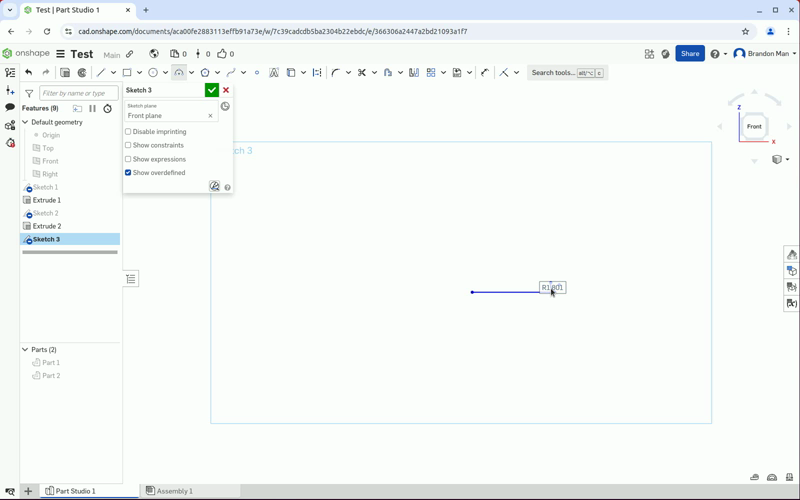
key(l)
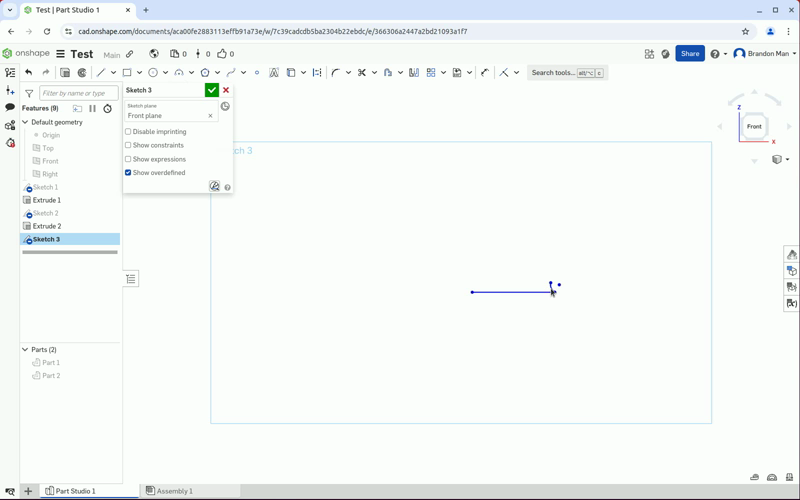
mouse_move(550, 282)
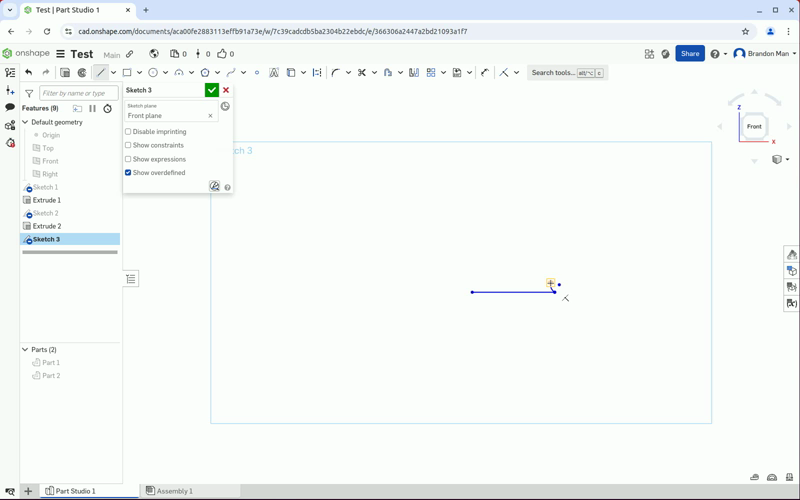
click(550, 282)
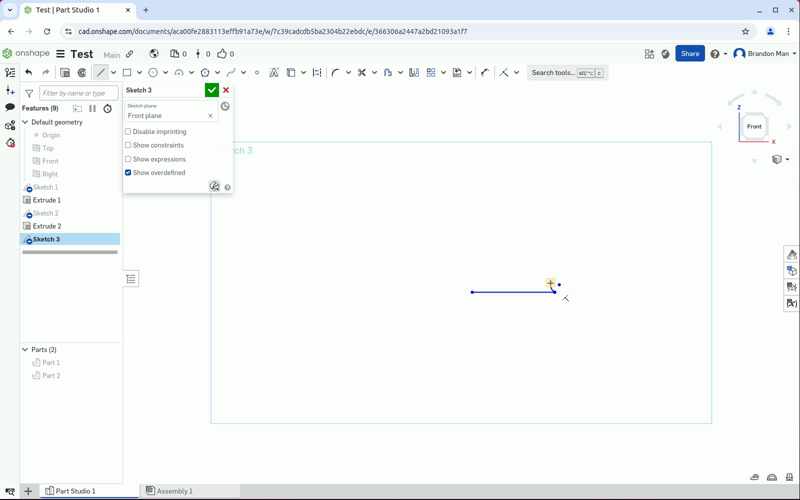
key_down(shift)
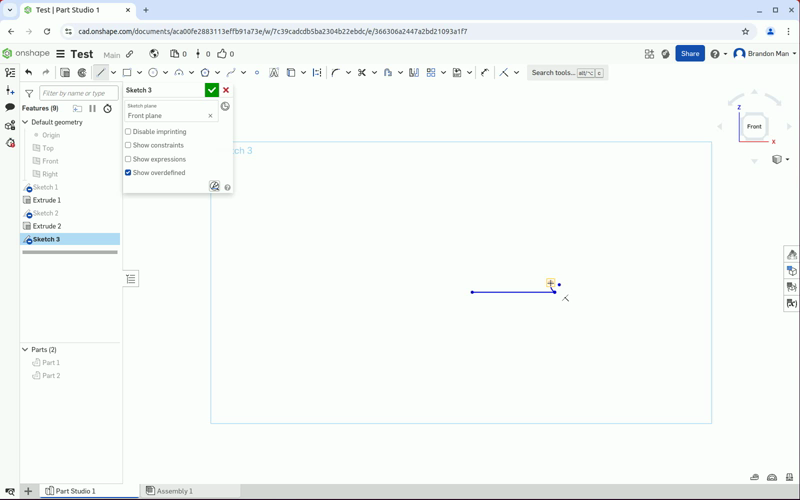
mouse_move(476, 282)
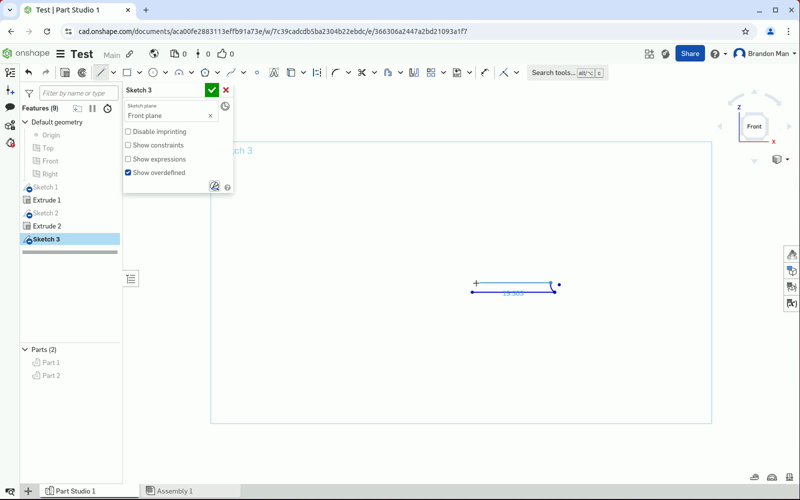
click(476, 282)
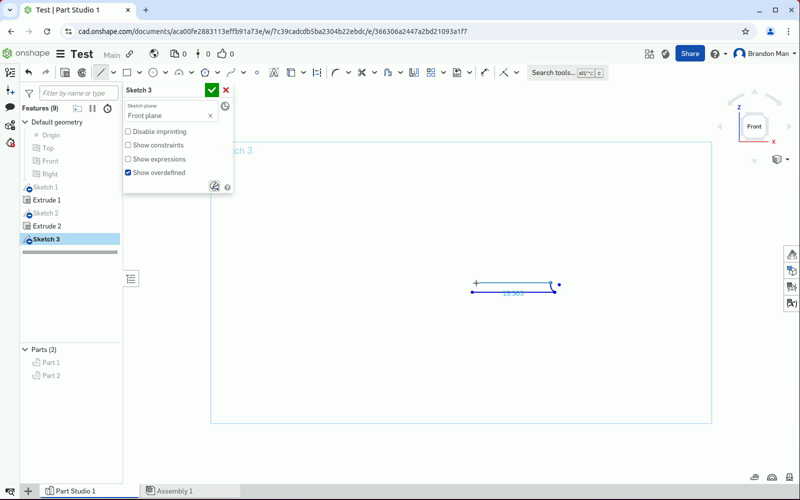
key_up(shift)
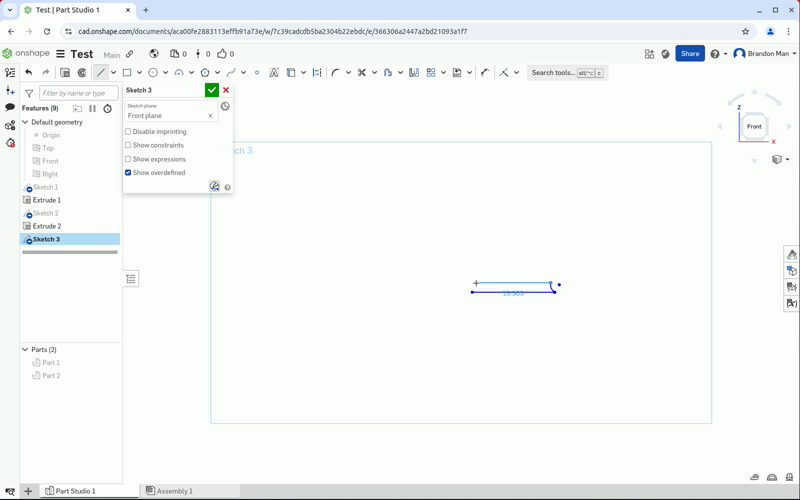
key(esc)
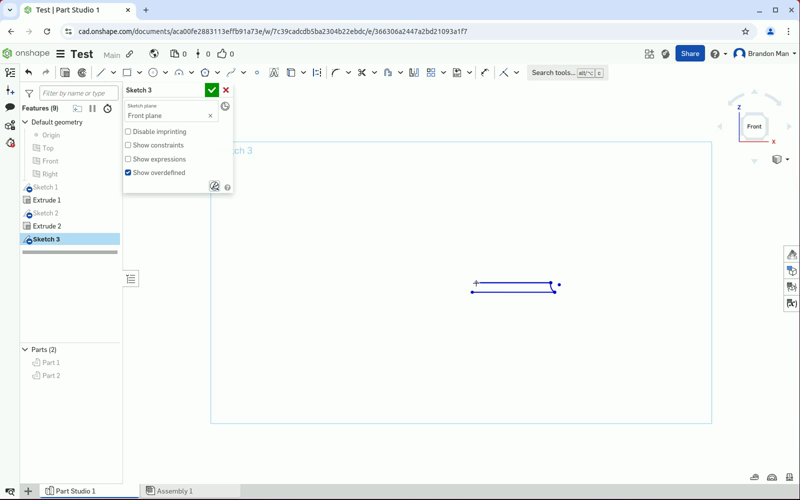
key(a)
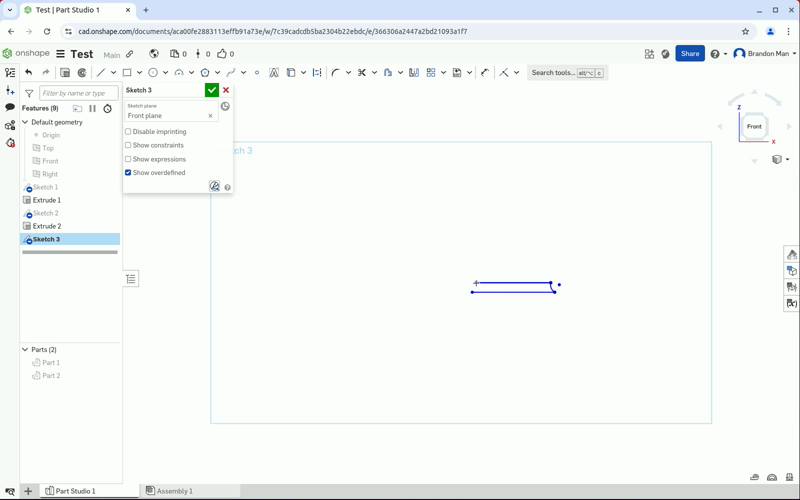
mouse_move(476, 282)
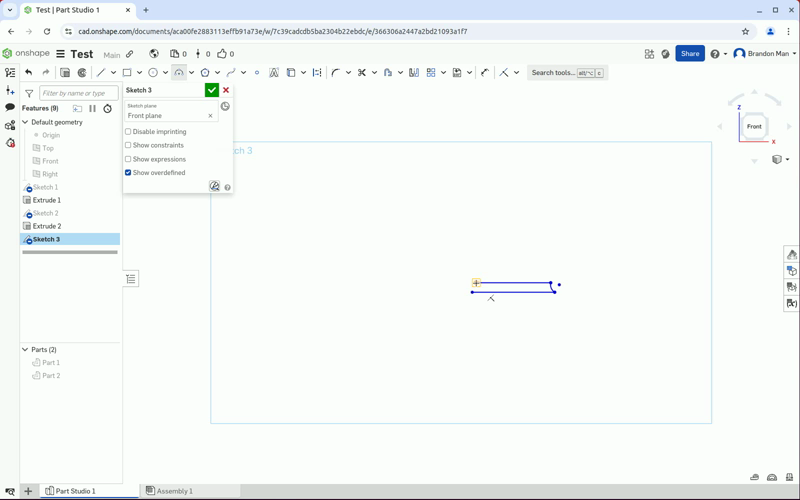
click(476, 282)
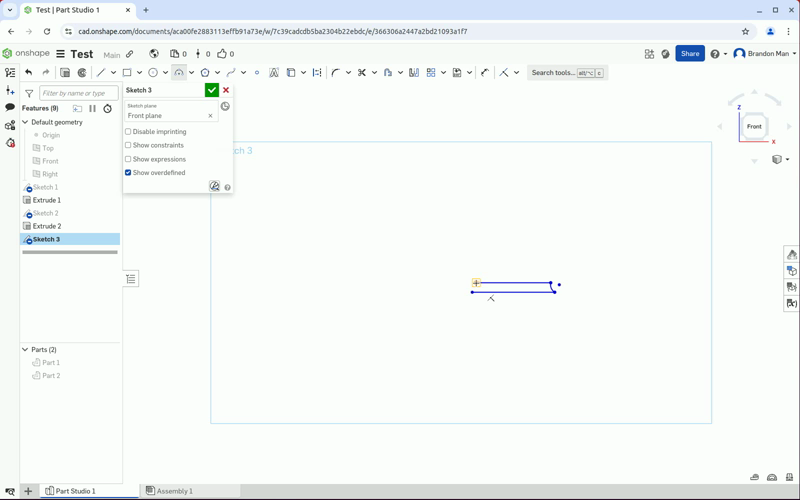
mouse_move(472, 292)
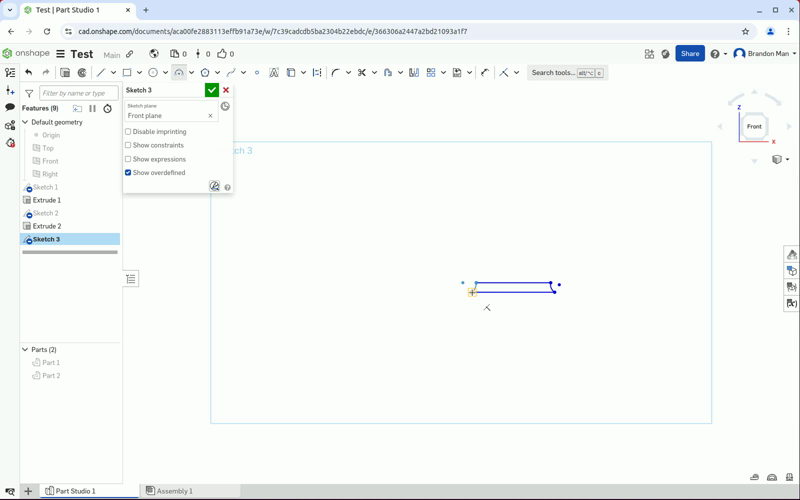
click(472, 292)
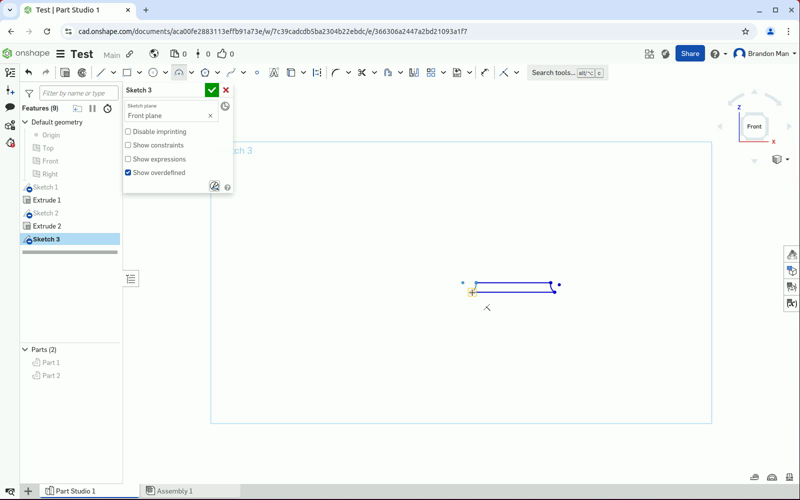
key_down(shift)
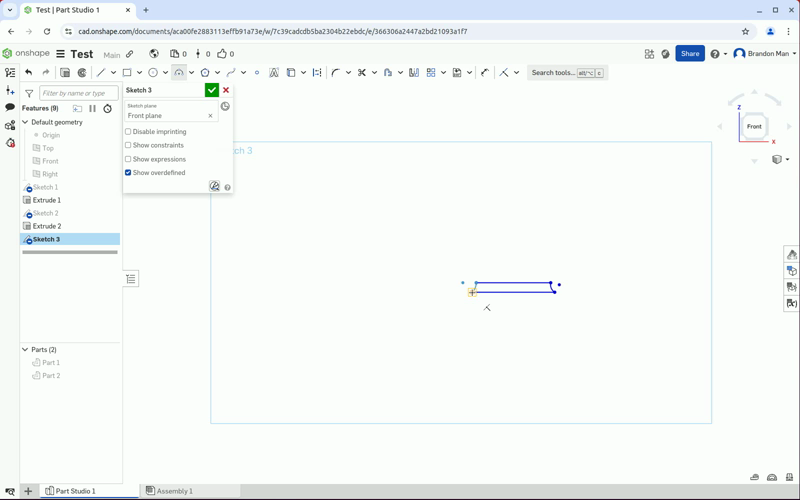
mouse_move(475, 287)
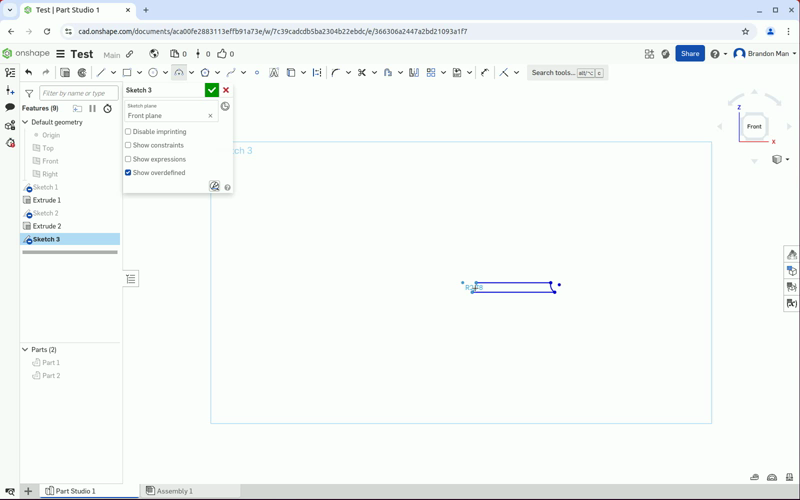
click(475, 287)
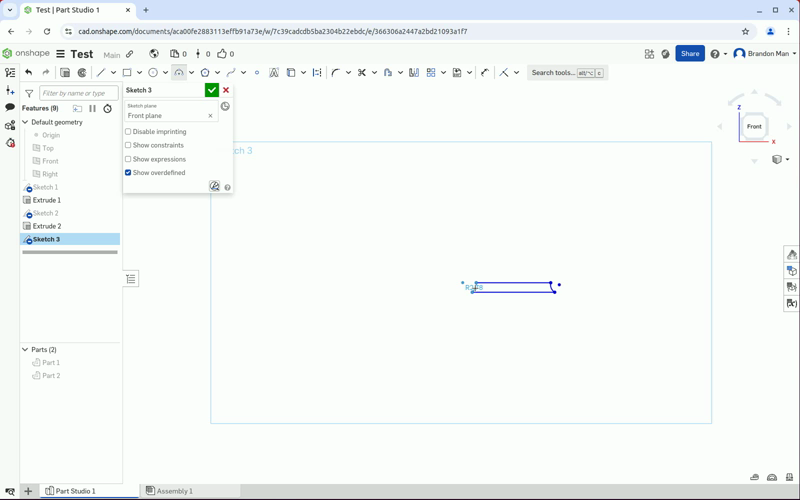
key_up(shift)
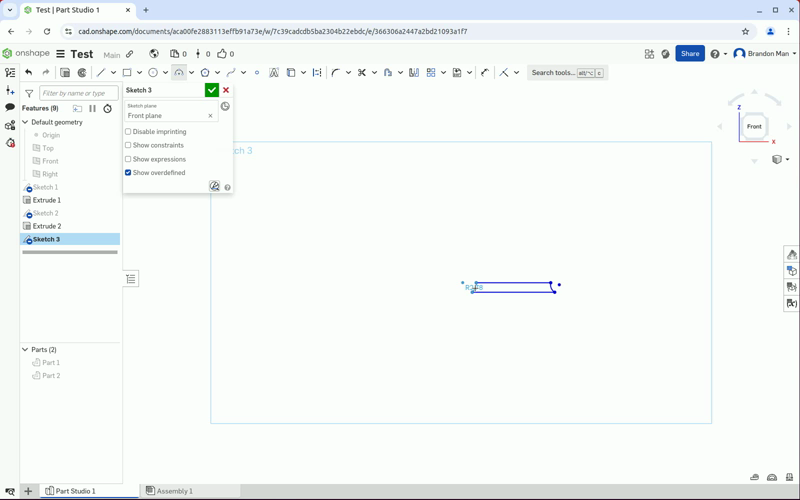
key(esc)
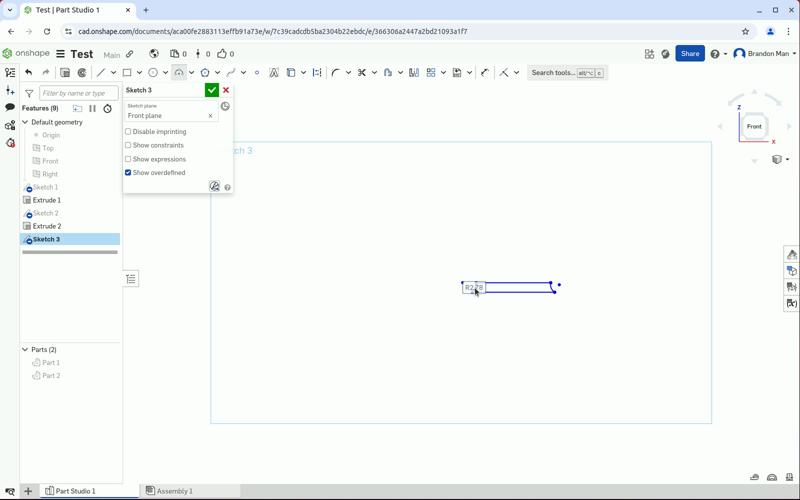
mouse_move(545, 291)
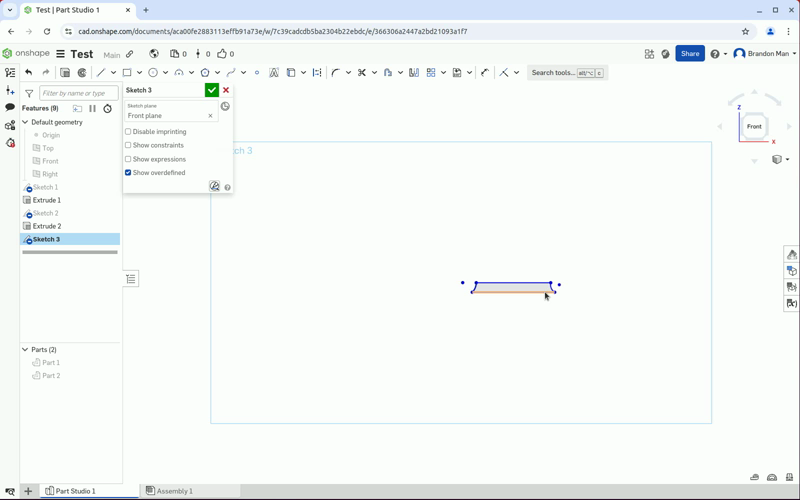
scroll(6)
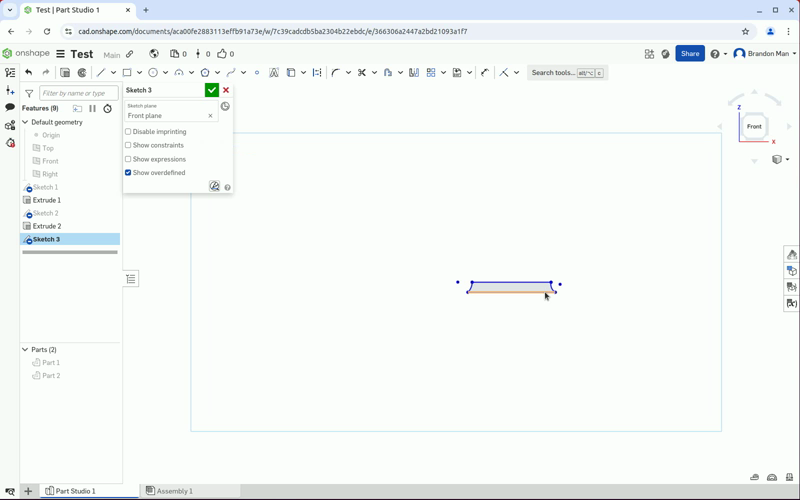
scroll(6)
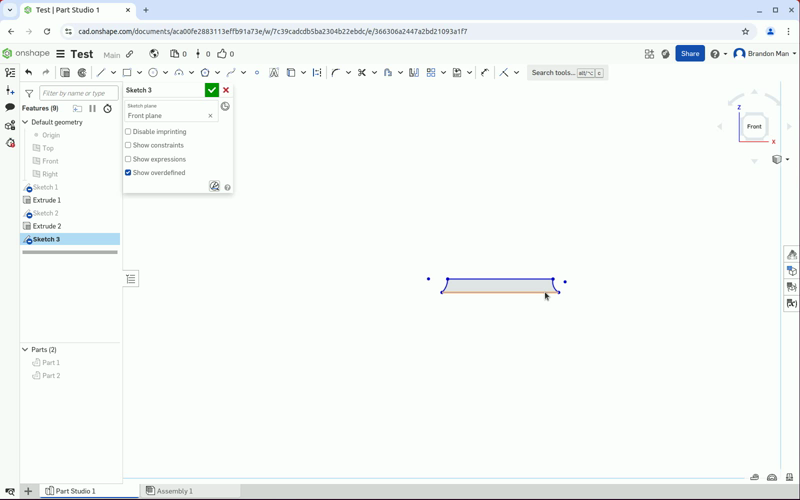
scroll(6)
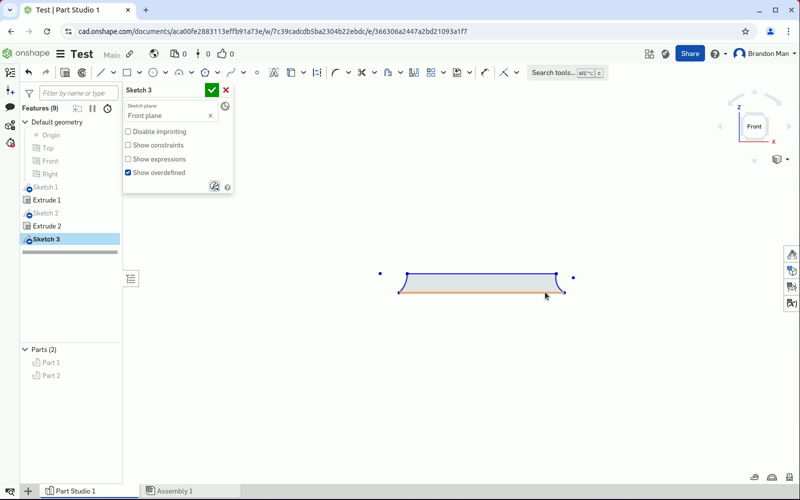
scroll(6)
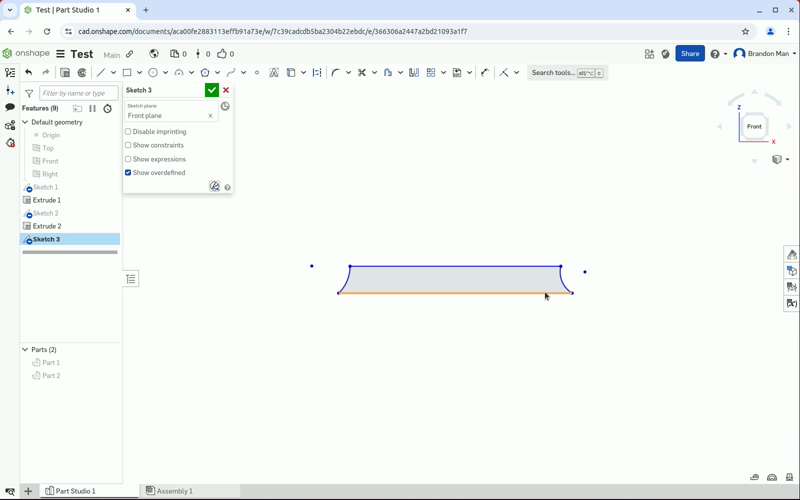
scroll(6)
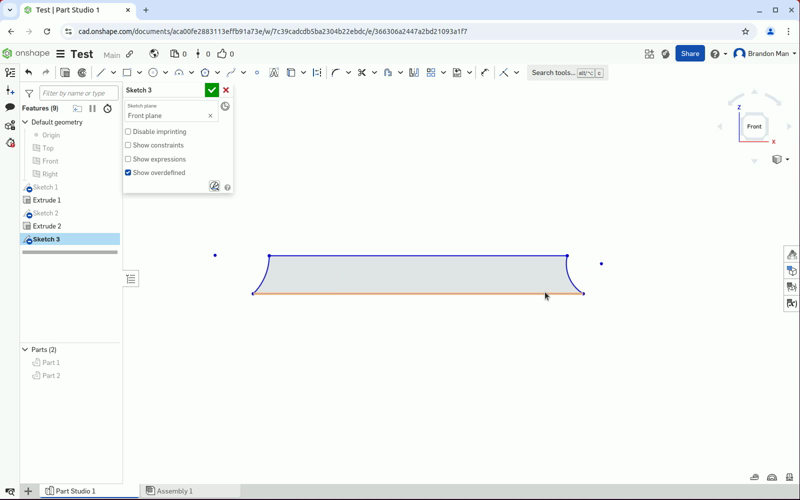
scroll(6)
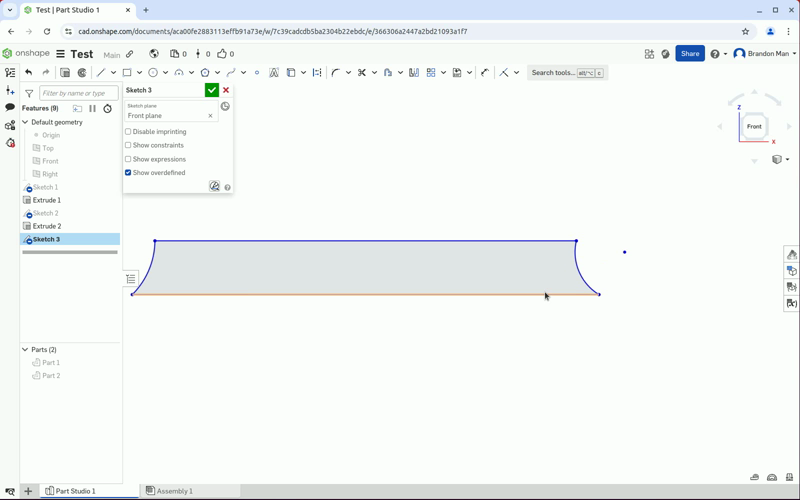
scroll(6)
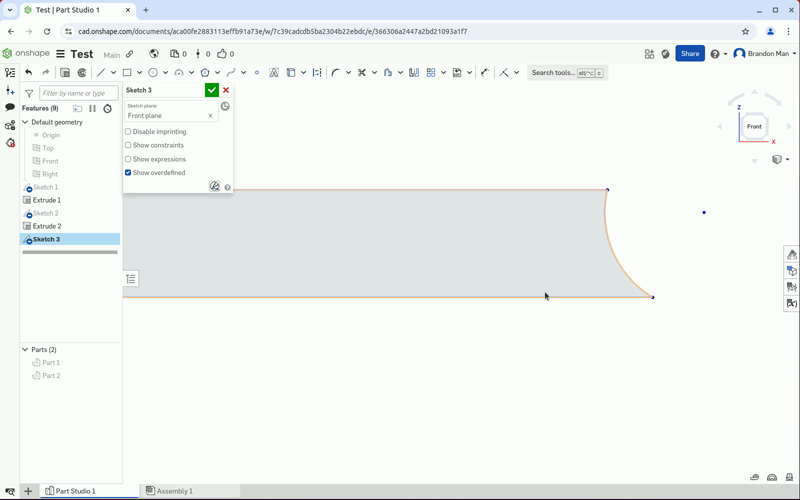
click(545, 291)
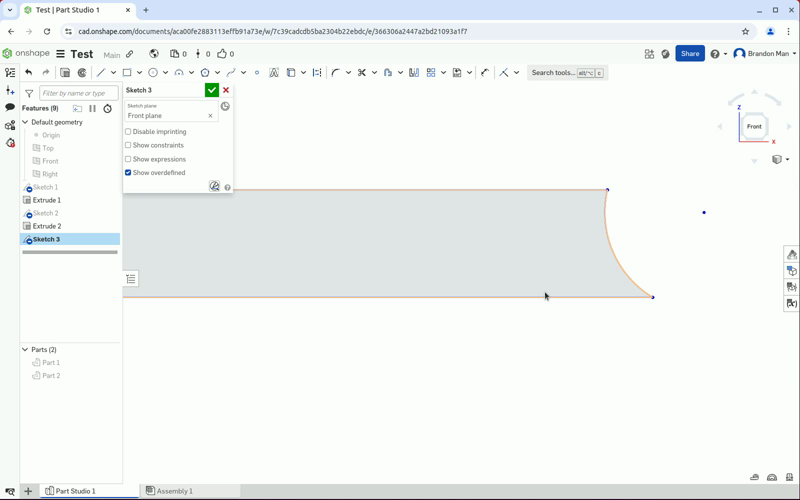
scroll(-6)
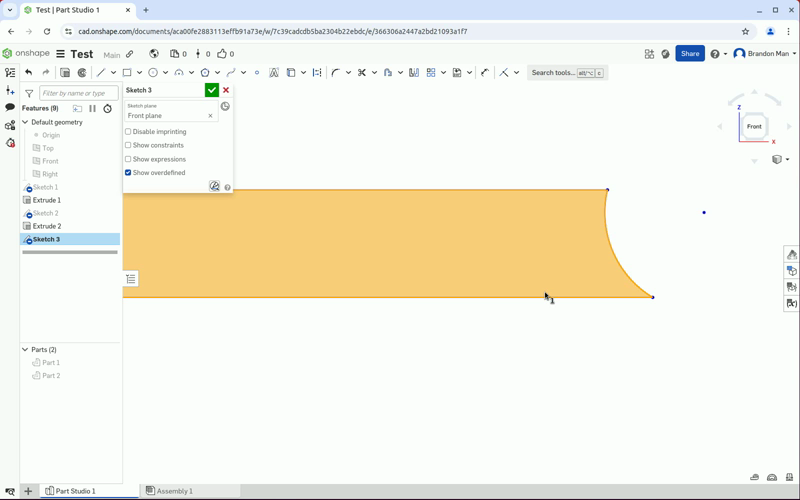
scroll(-6)
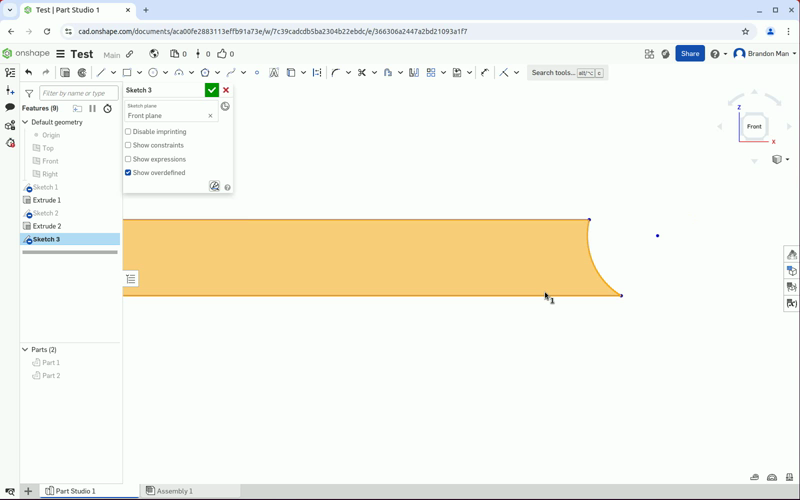
scroll(-6)
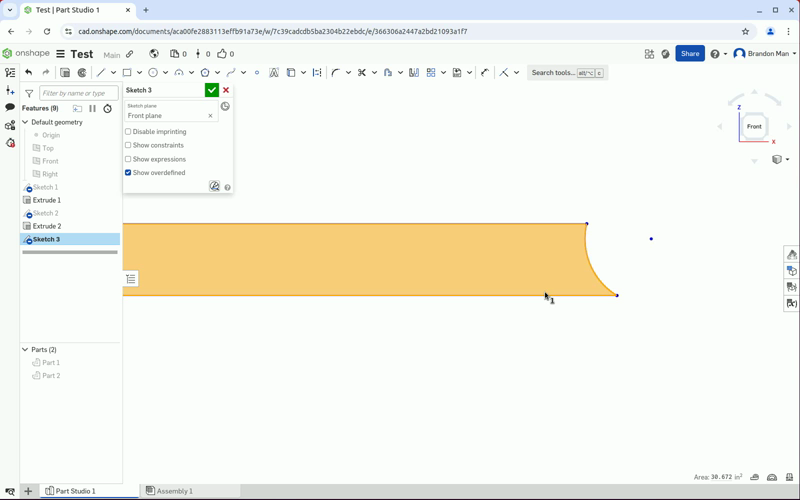
scroll(-6)
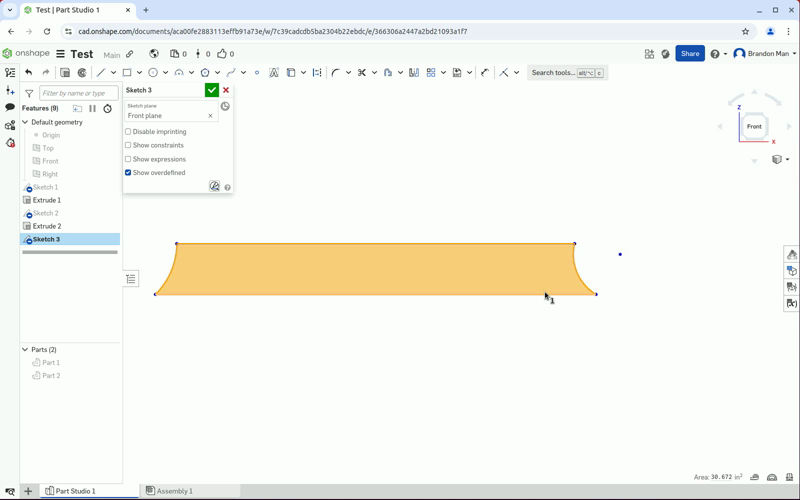
scroll(-6)
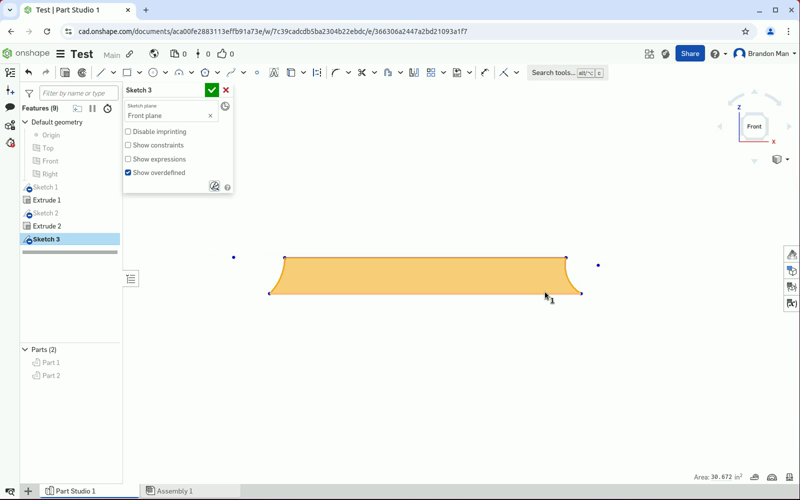
scroll(-6)
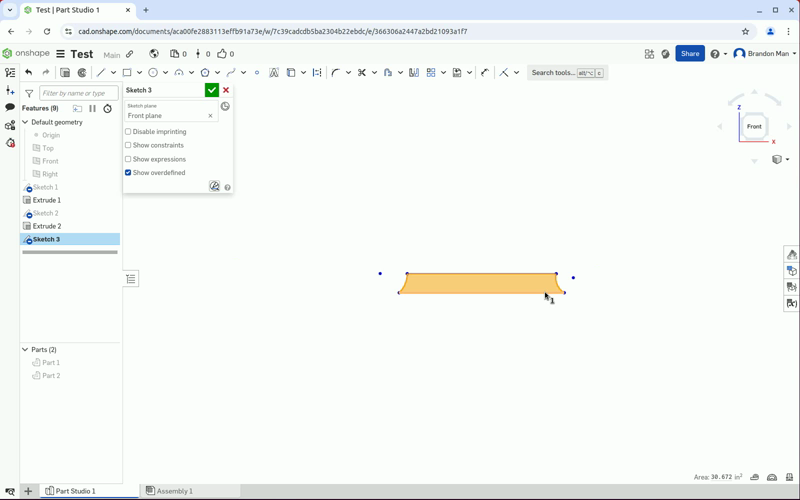
scroll(-6)
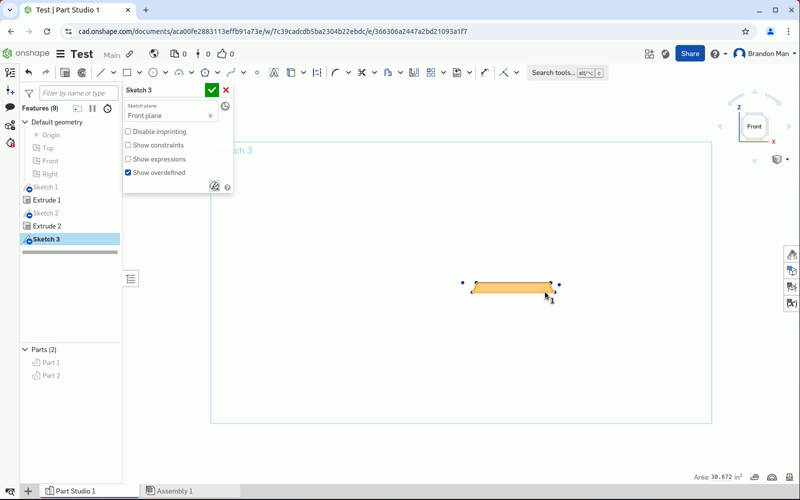
mouse_move(73, 352)
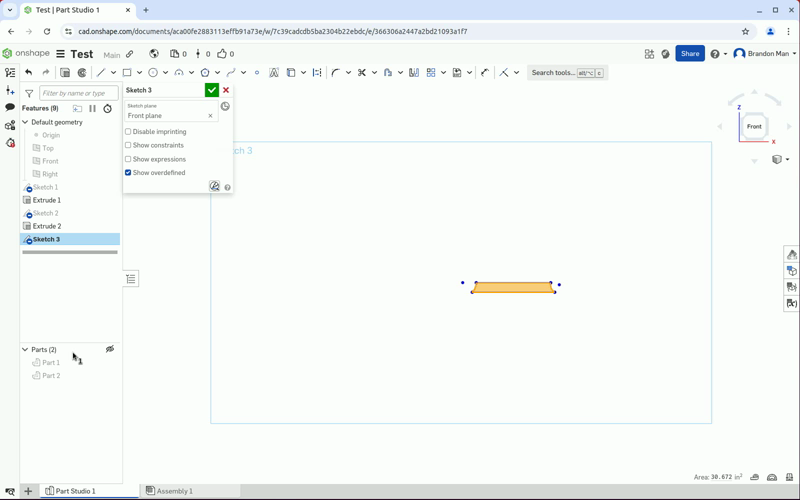
key(shift+y)
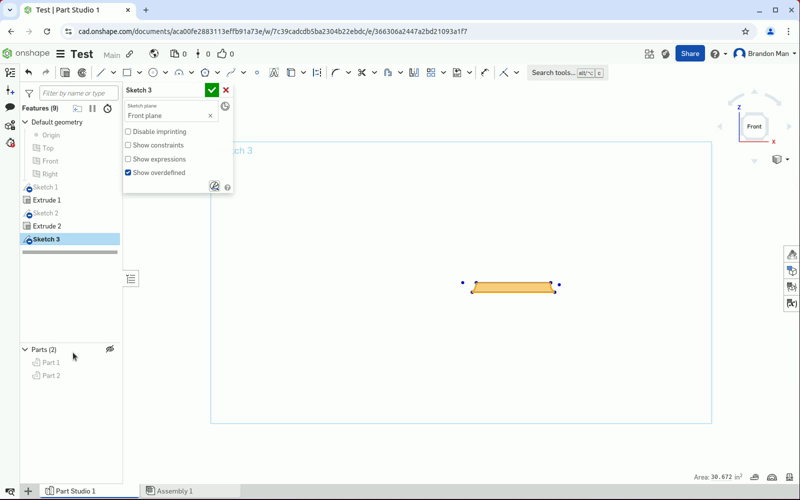
key(shift+e)
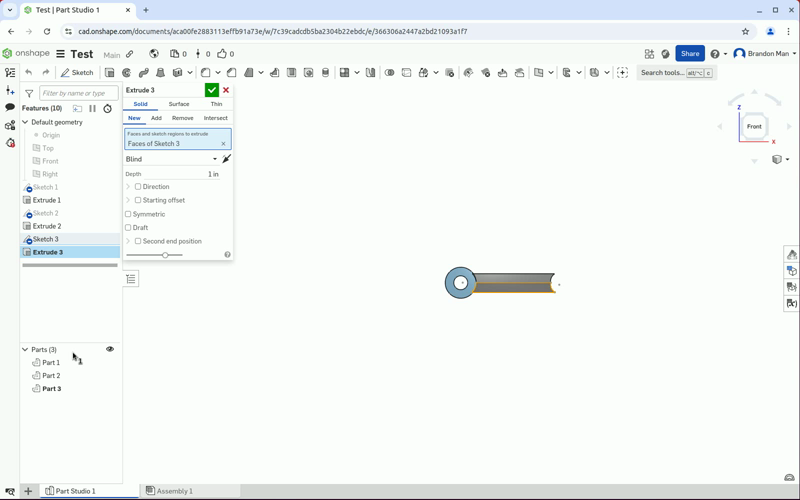
mouse_move(143, 106)
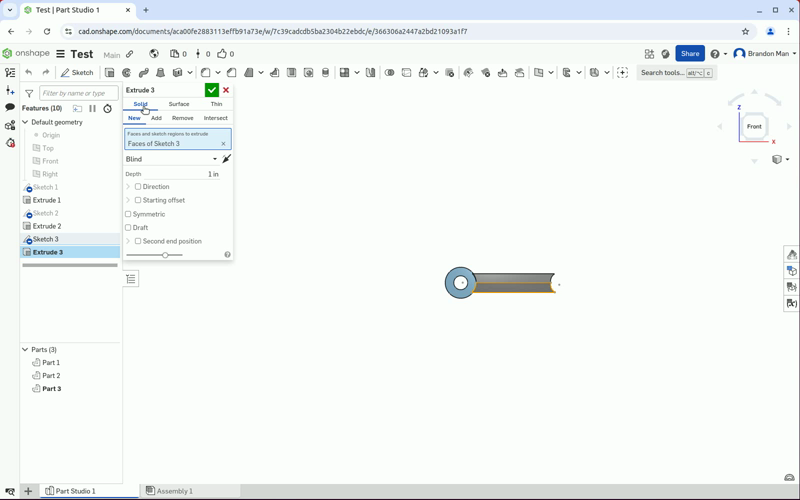
click(143, 106)
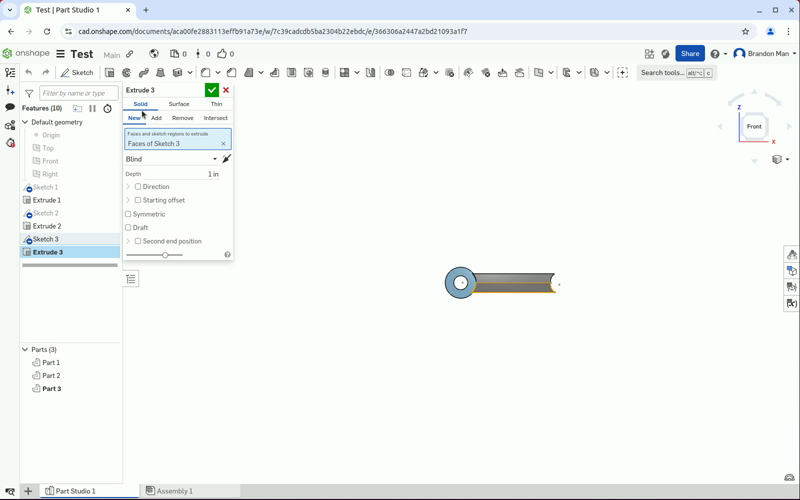
mouse_move(137, 120)
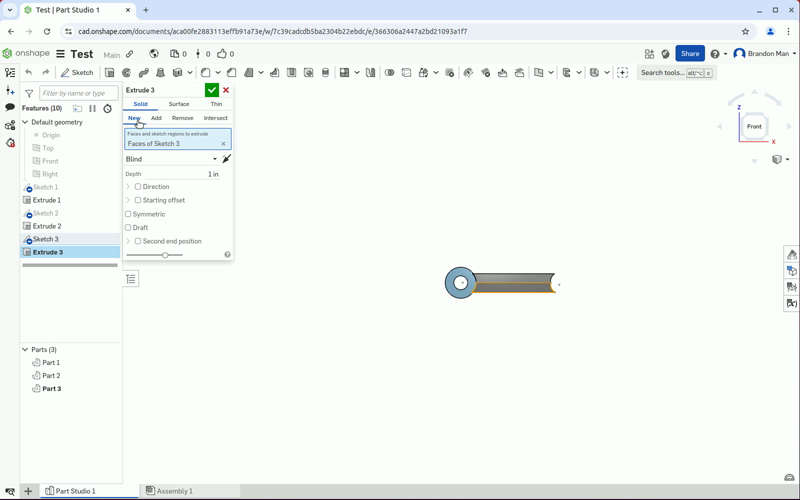
click(137, 120)
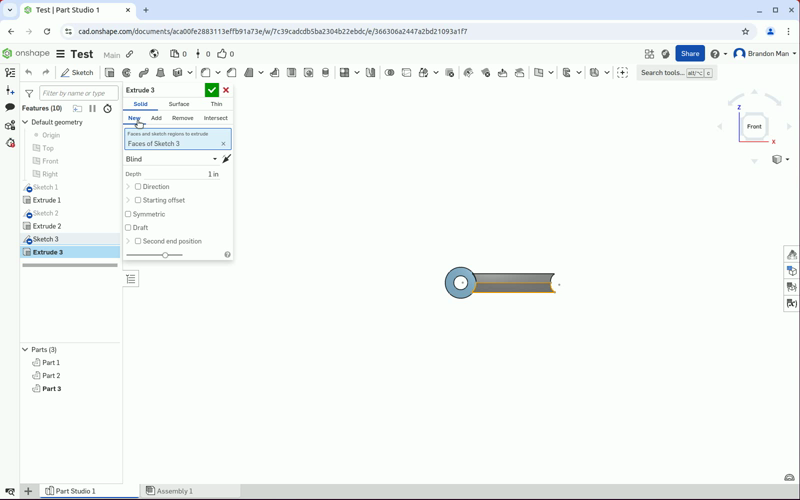
key(tab, 4)
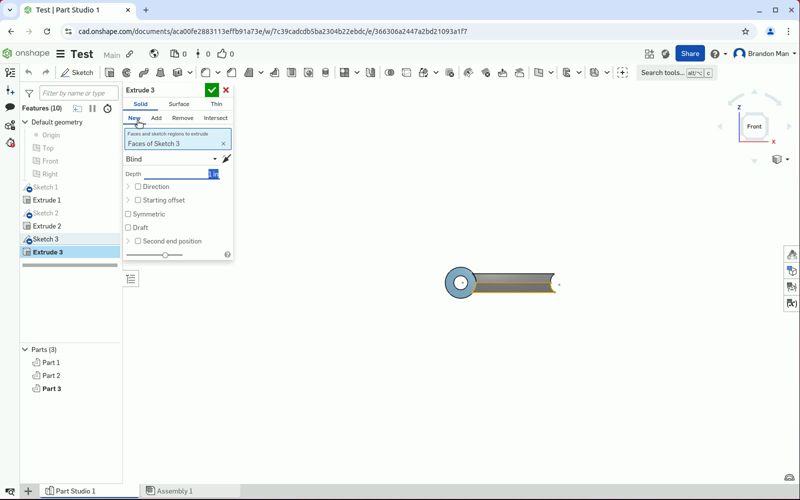
text(6.018)
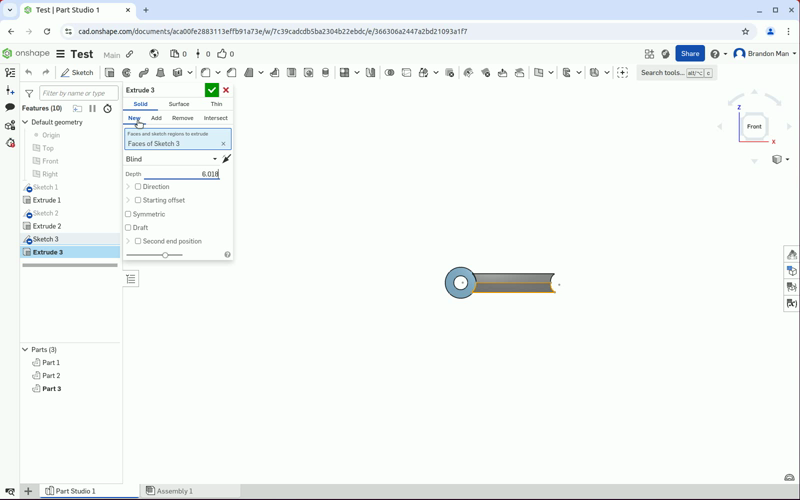
key(enter)
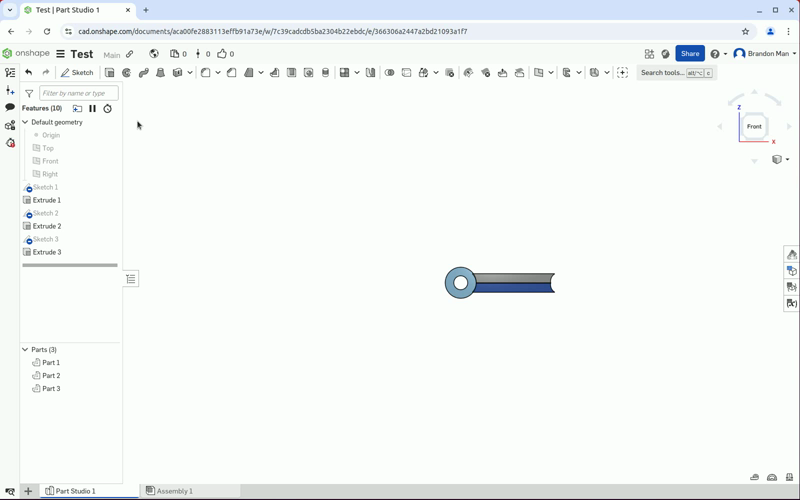
key(shift+h)
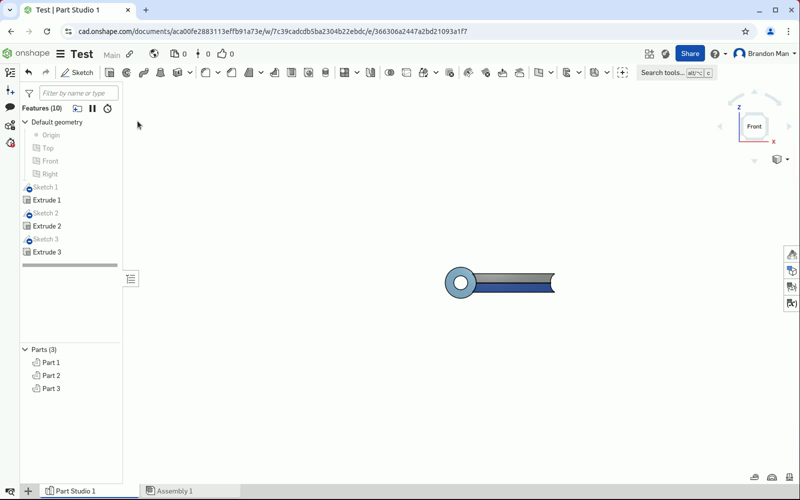
key(shift+h)
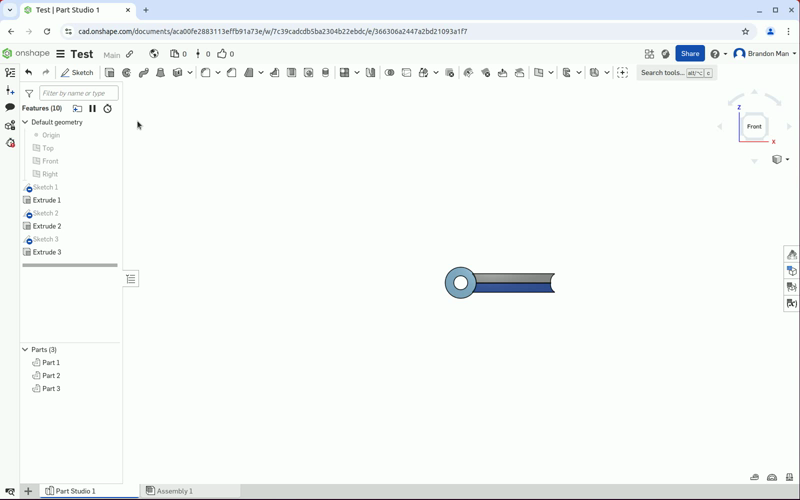
mouse_move(73, 189)
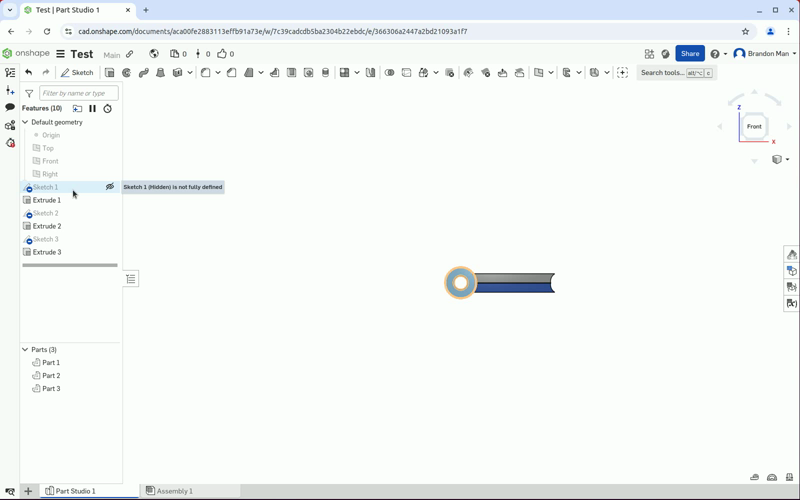
click(73, 189)
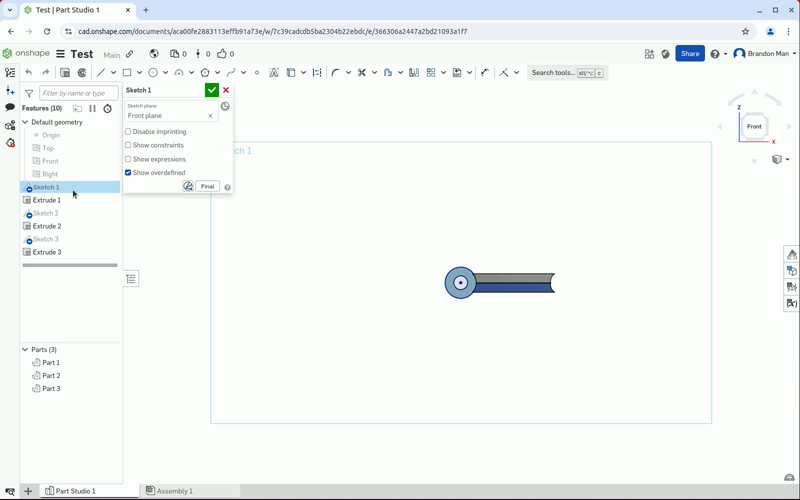
mouse_move(229, 92)
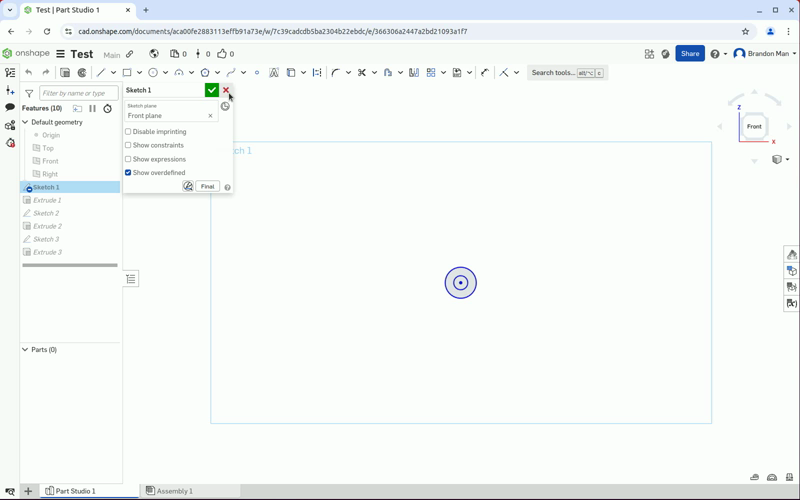
click(229, 92)
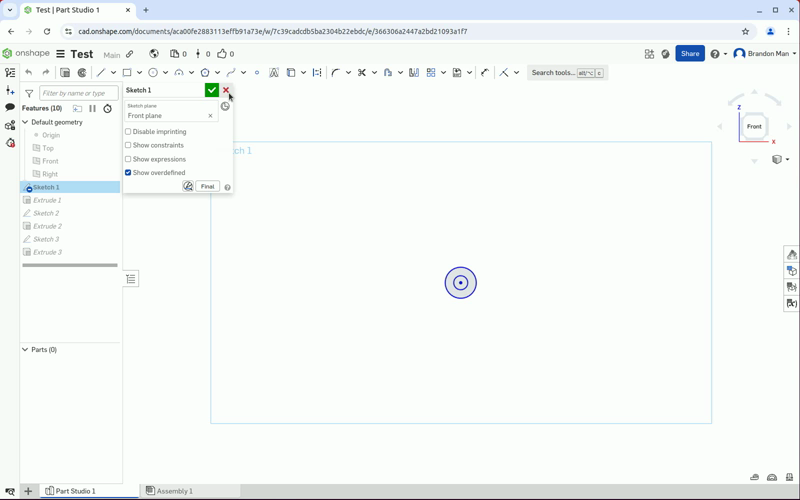
key(shift+s)
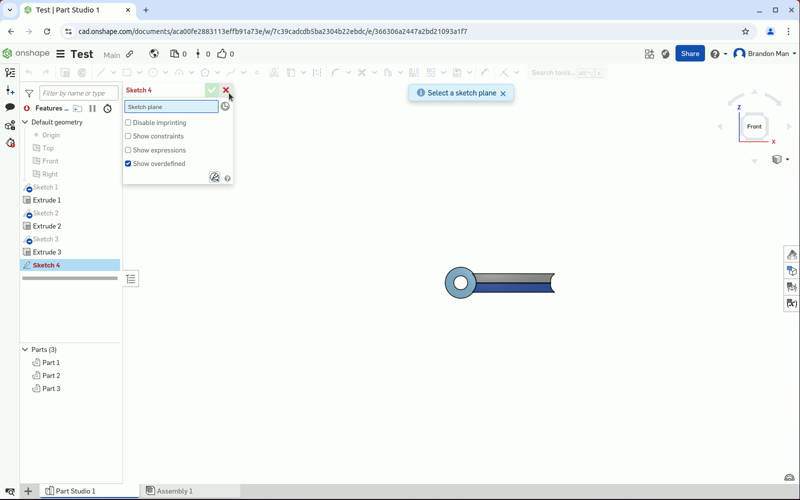
mouse_move(73, 163)
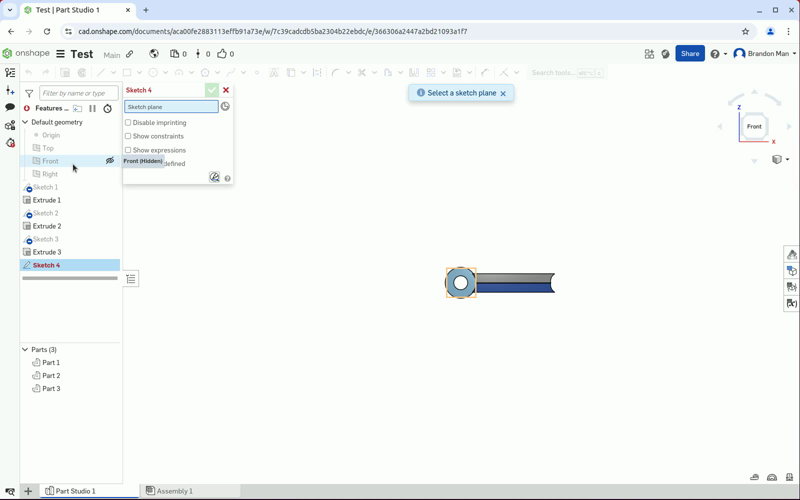
click(73, 163)
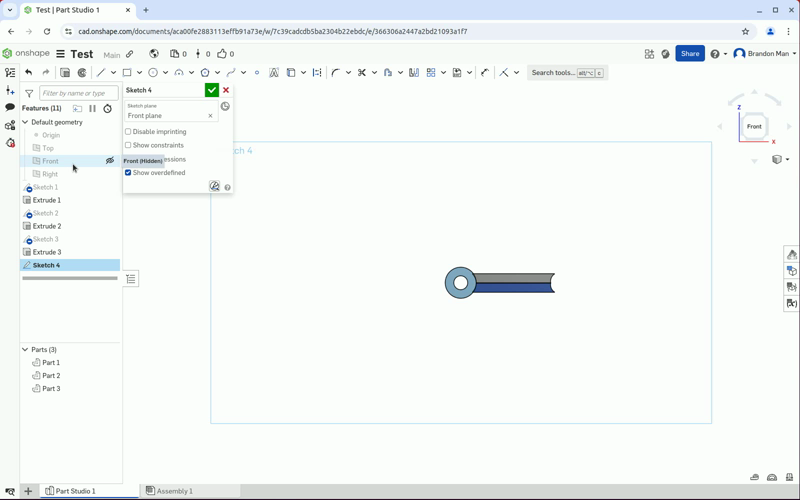
mouse_move(73, 352)
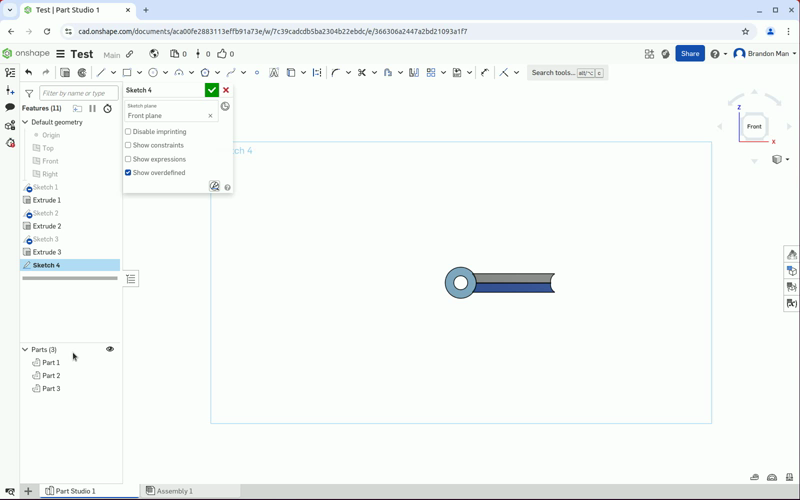
key(y)
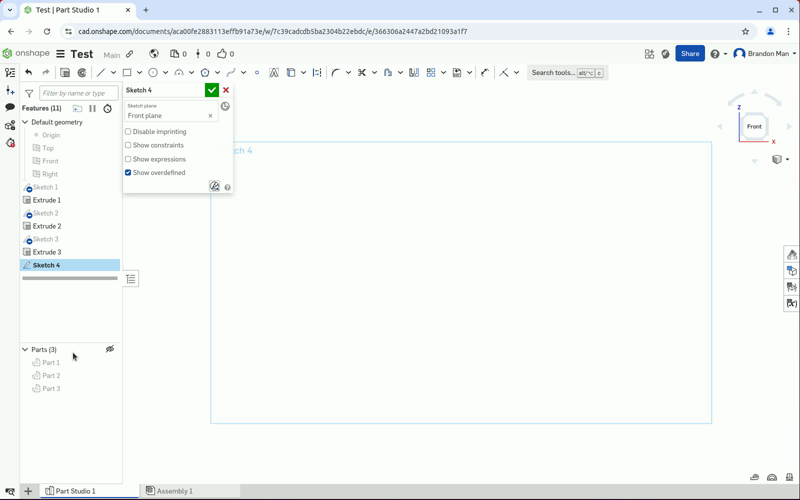
key(c)
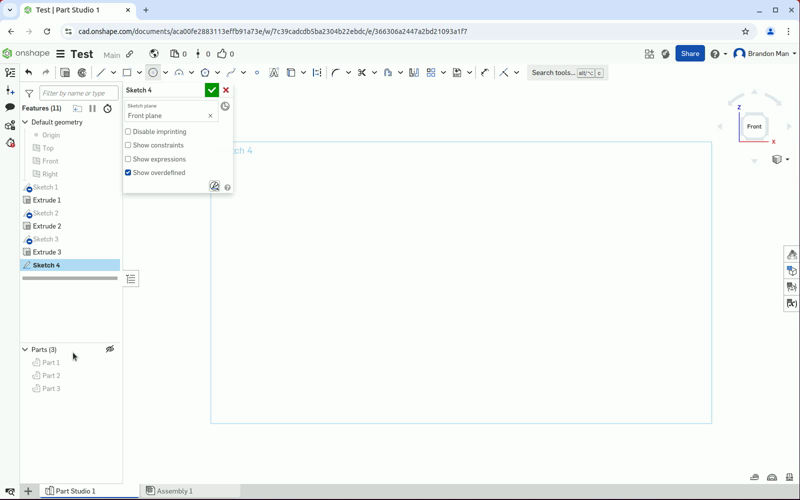
key_down(shift)
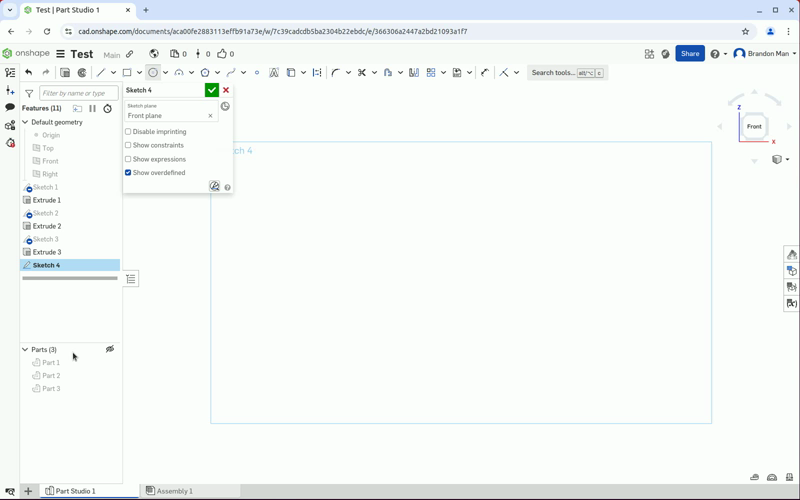
mouse_move(562, 282)
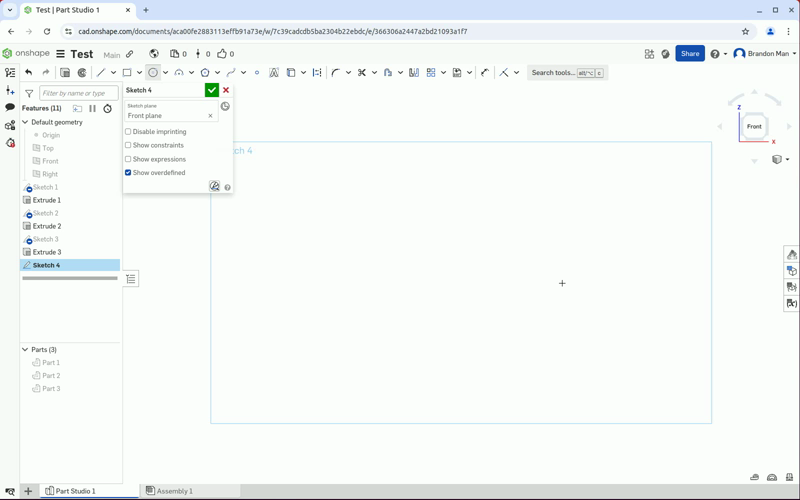
click(562, 282)
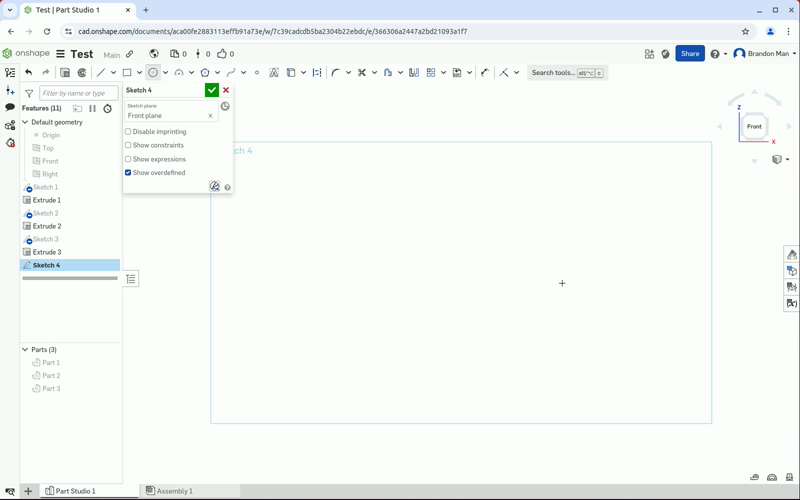
key_up(shift)
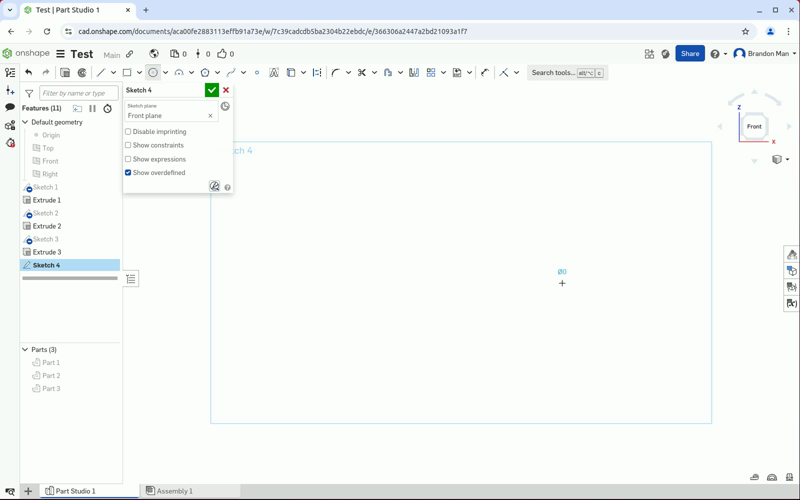
mouse_move(574, 282)
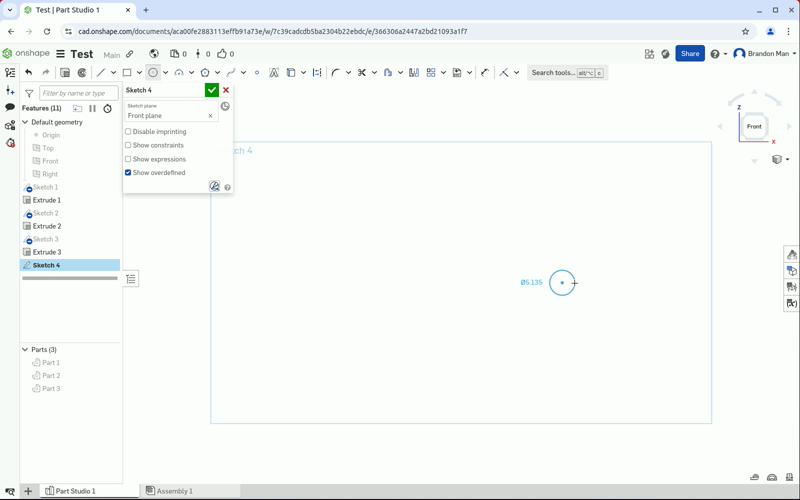
click(574, 282)
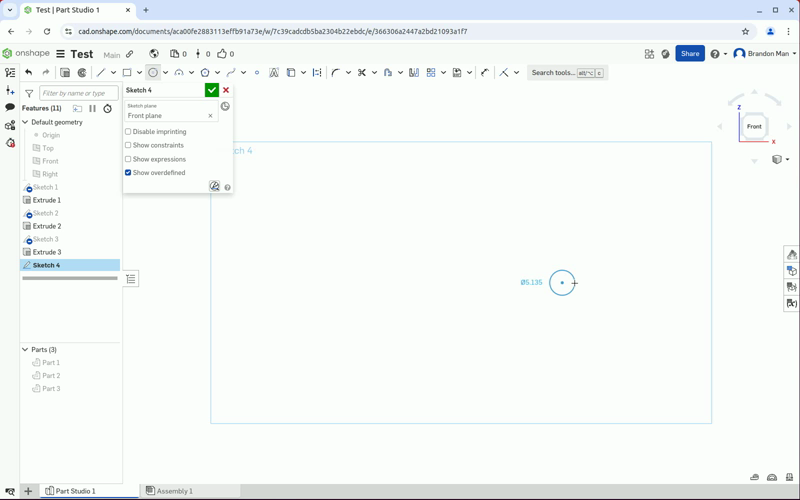
key(esc)
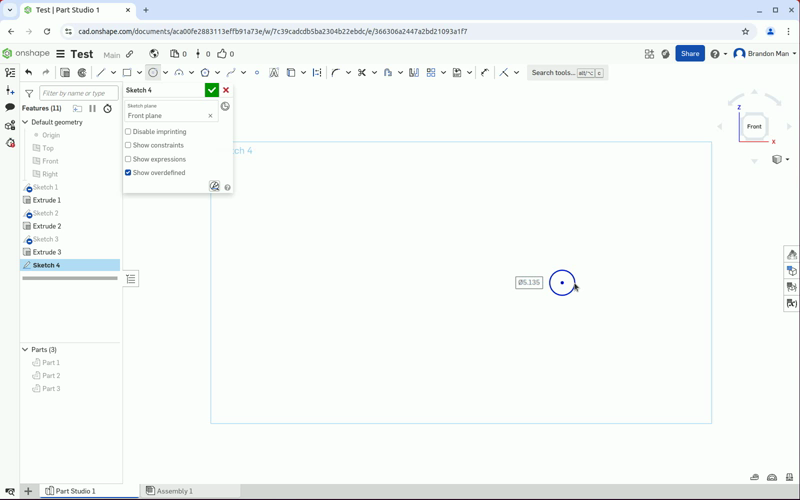
key(c)
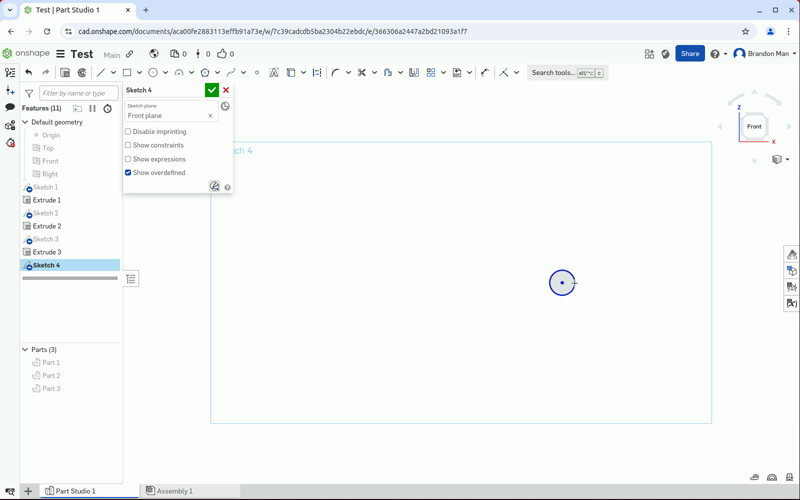
key_down(shift)
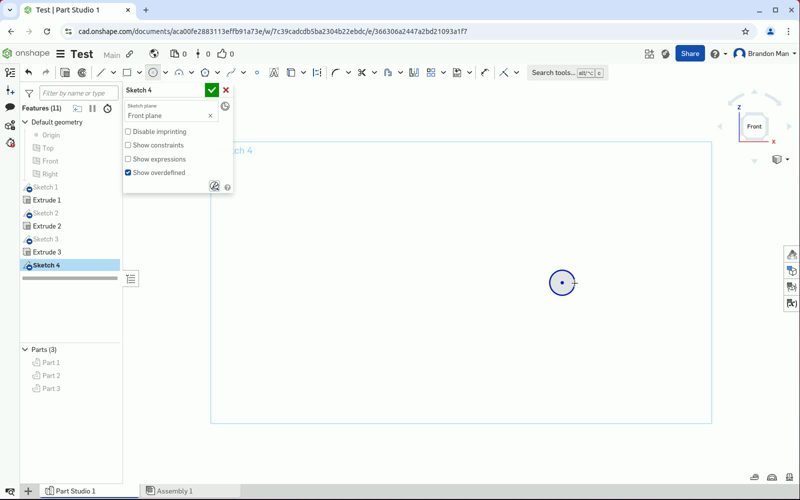
mouse_move(562, 282)
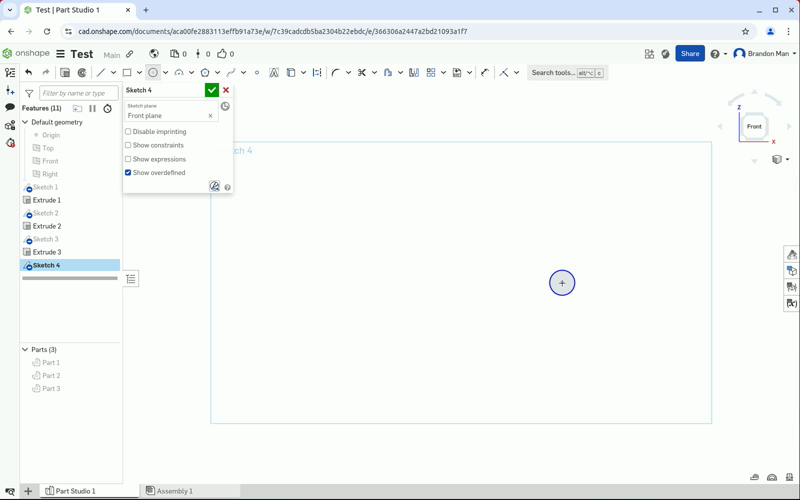
click(562, 282)
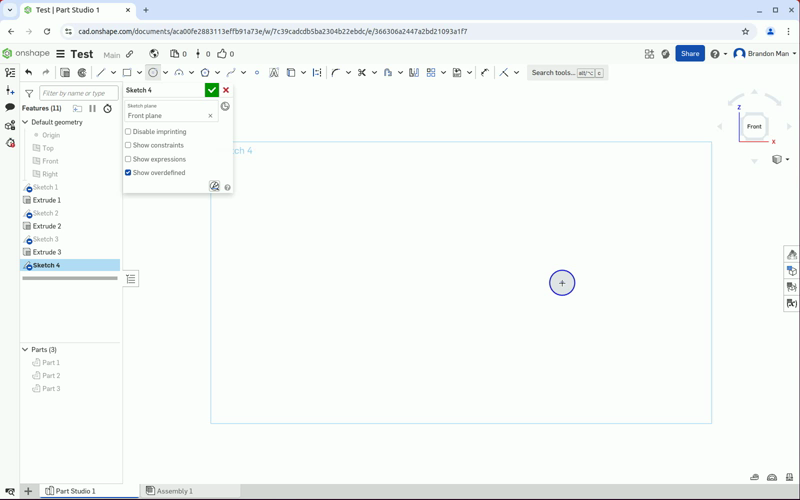
key_up(shift)
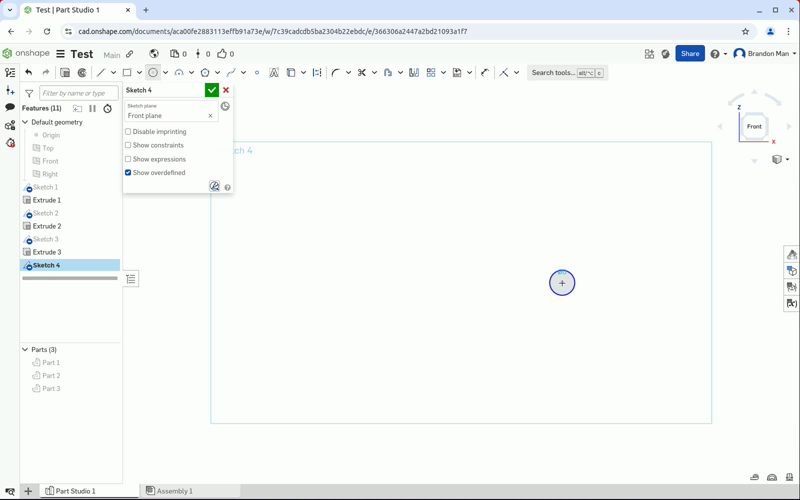
mouse_move(569, 282)
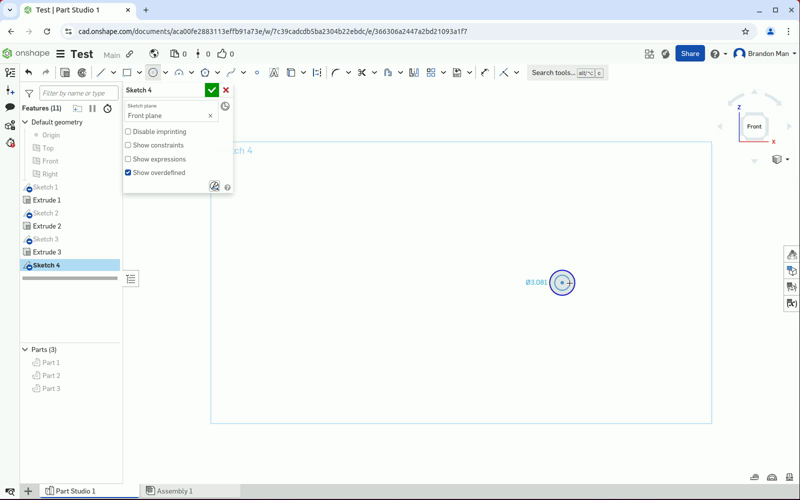
click(569, 282)
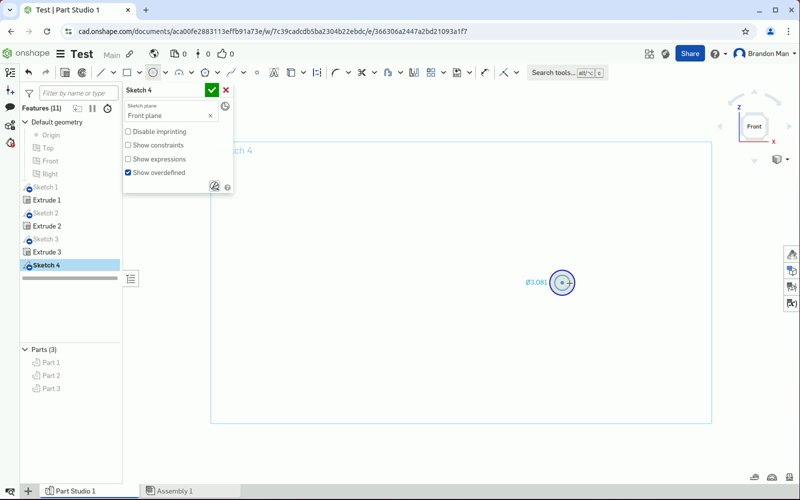
key(esc)
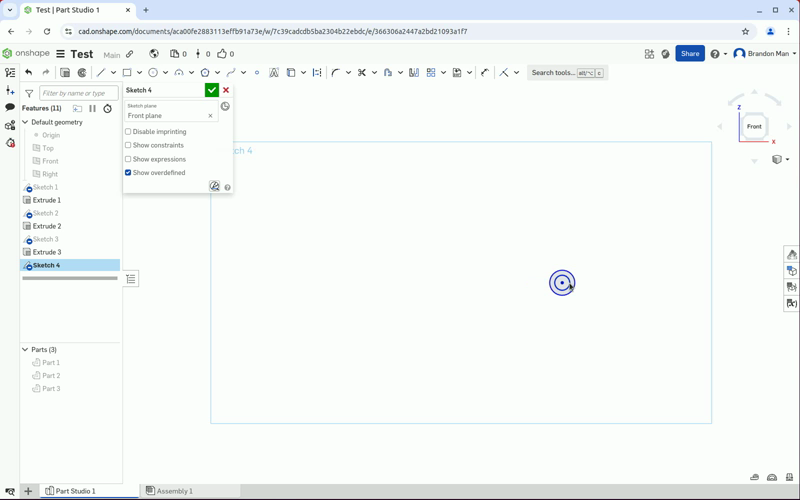
mouse_move(554, 285)
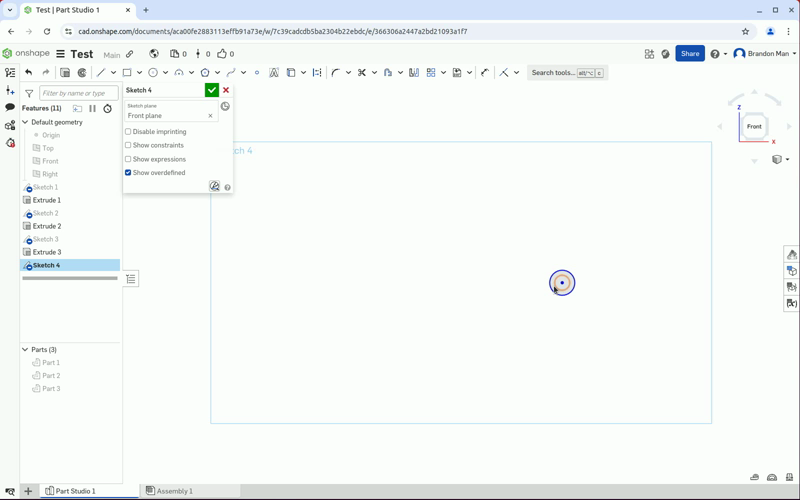
scroll(6)
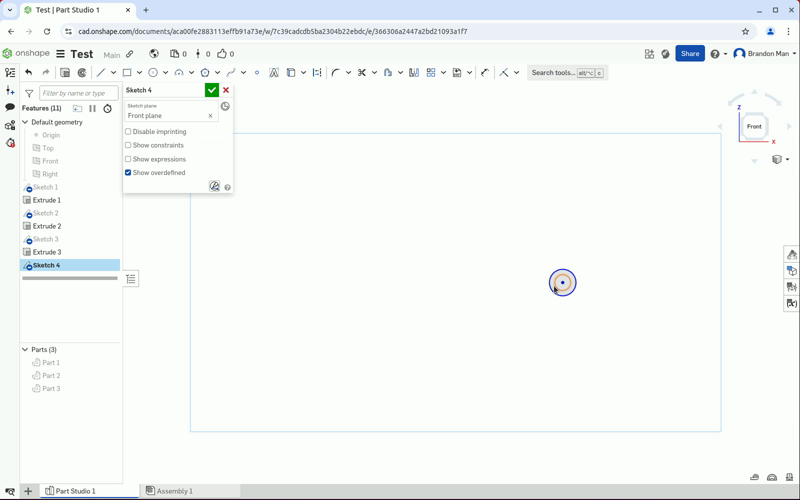
scroll(6)
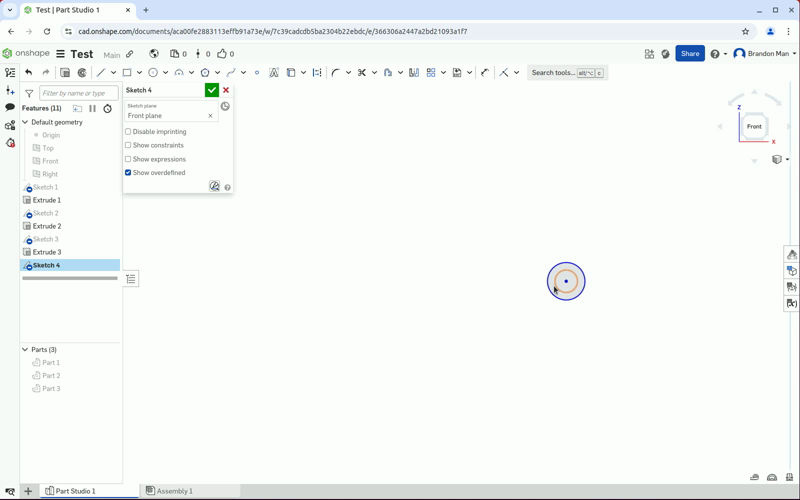
scroll(6)
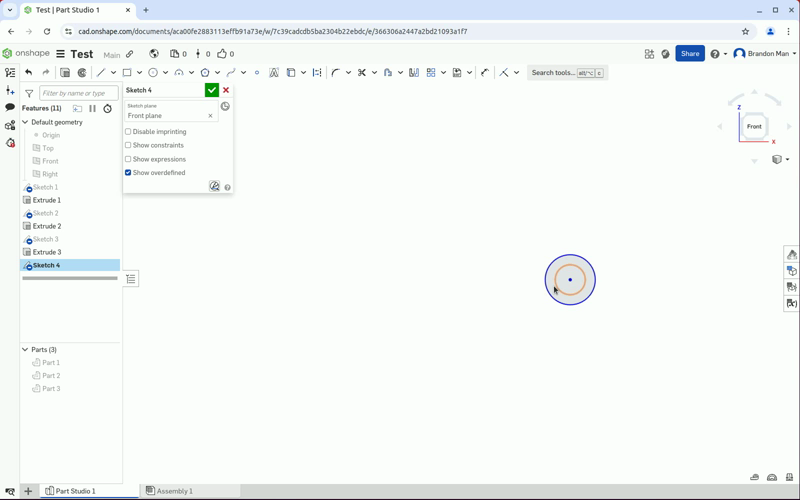
scroll(6)
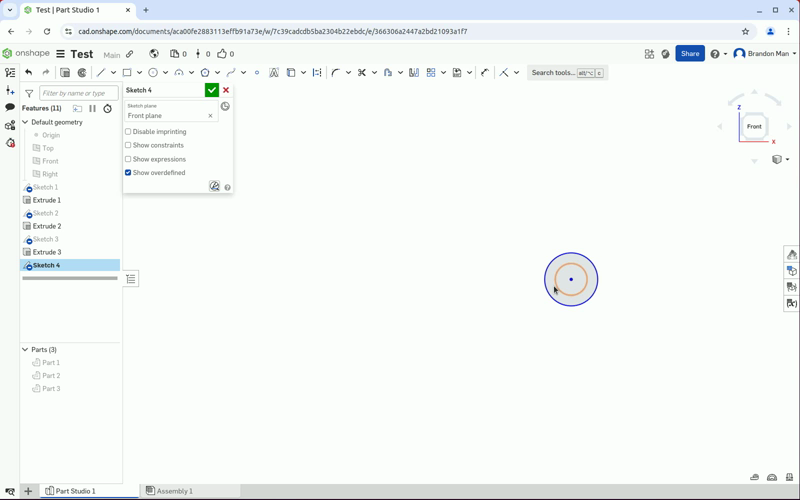
scroll(6)
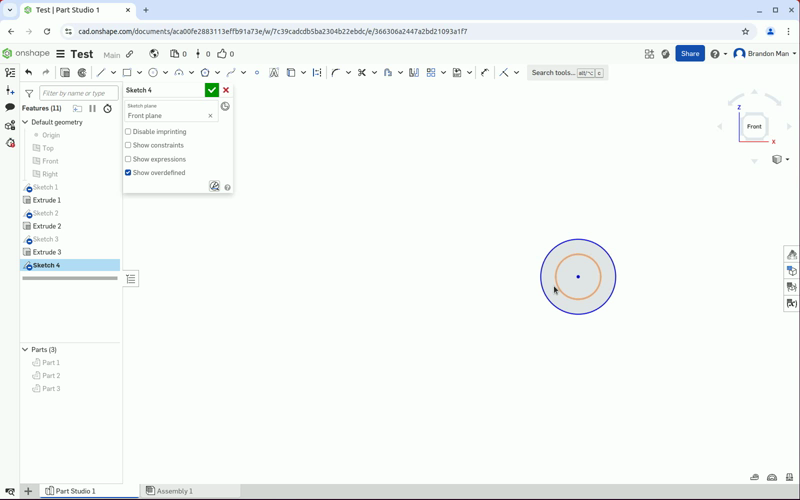
scroll(6)
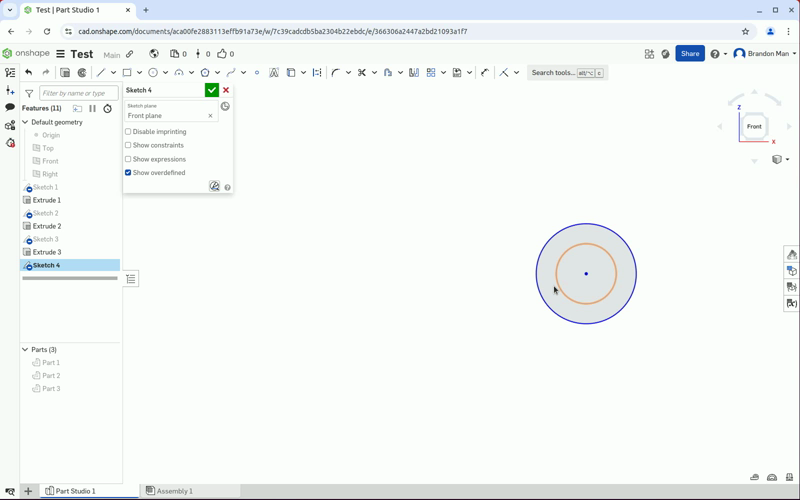
scroll(6)
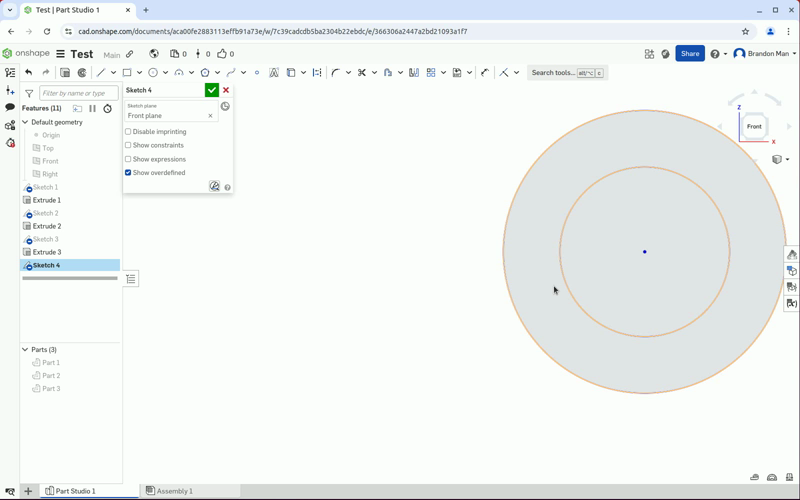
click(554, 285)
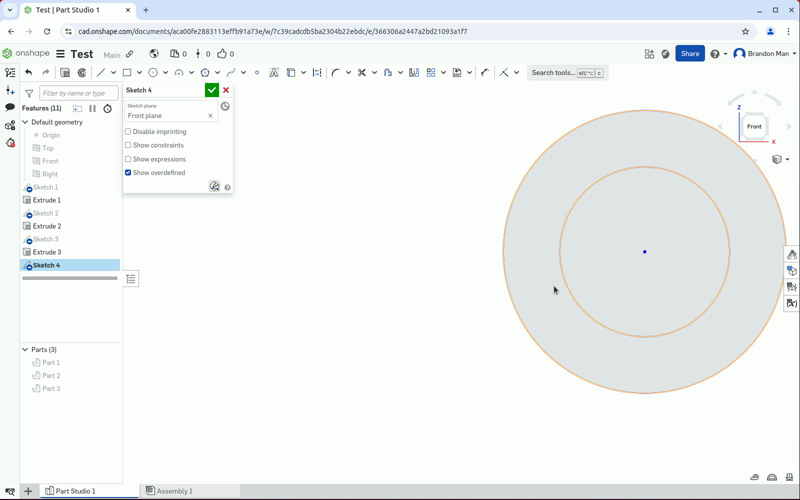
scroll(-6)
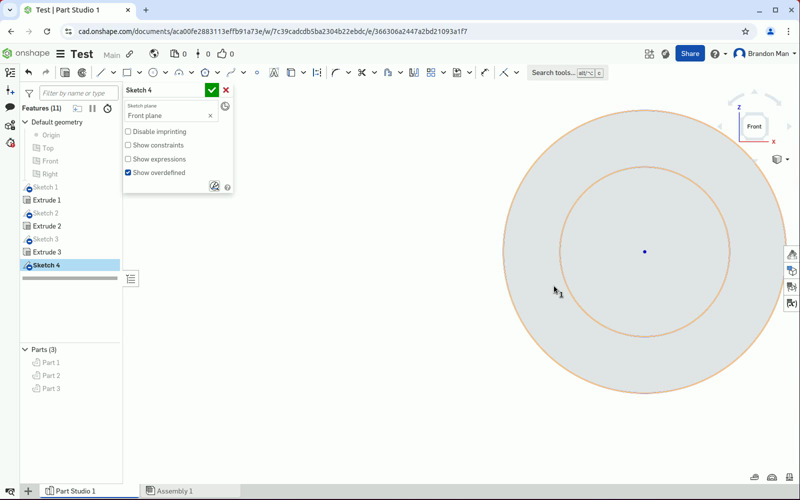
scroll(-6)
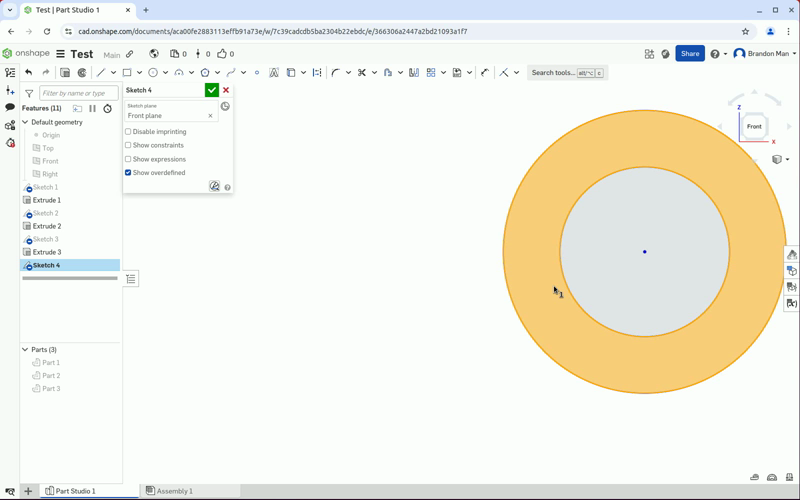
scroll(-6)
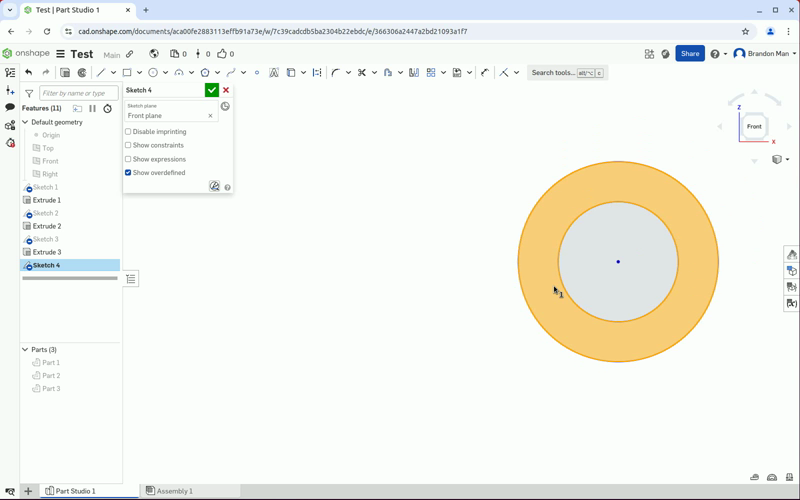
scroll(-6)
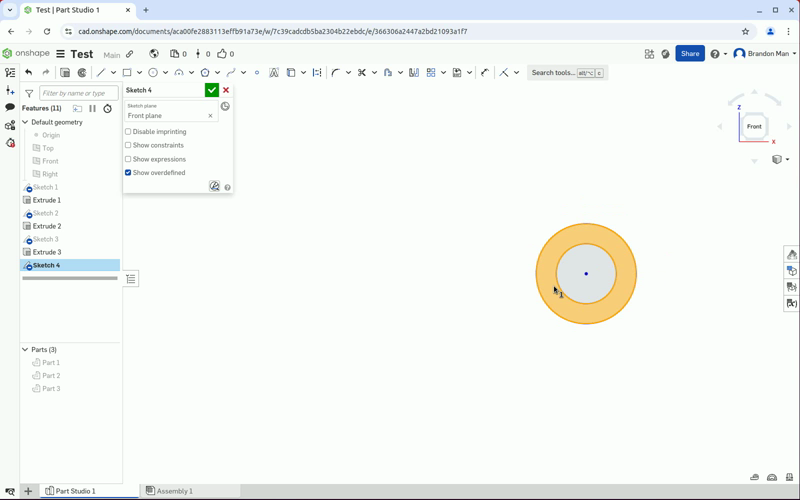
scroll(-6)
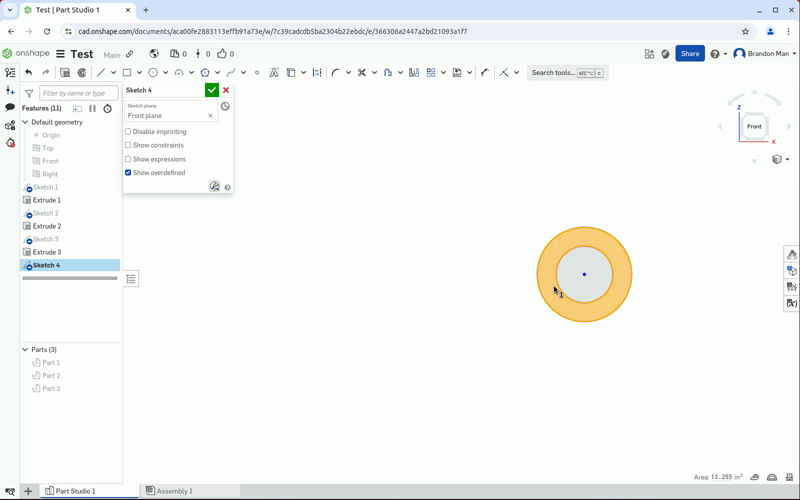
scroll(-6)
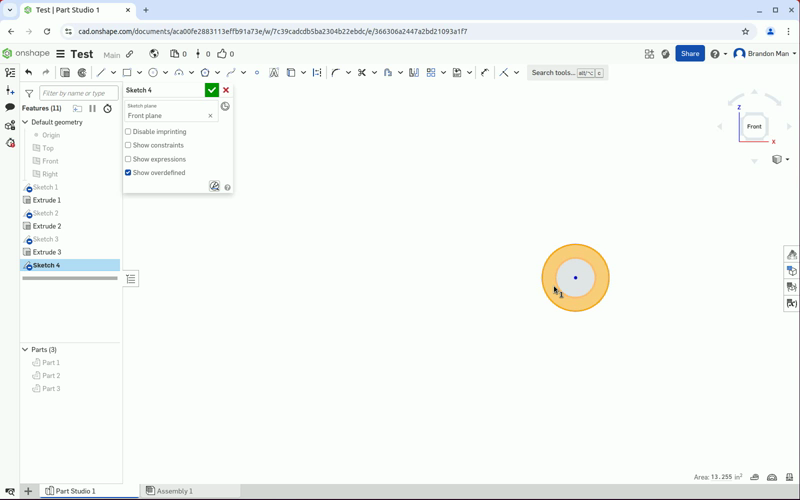
scroll(-6)
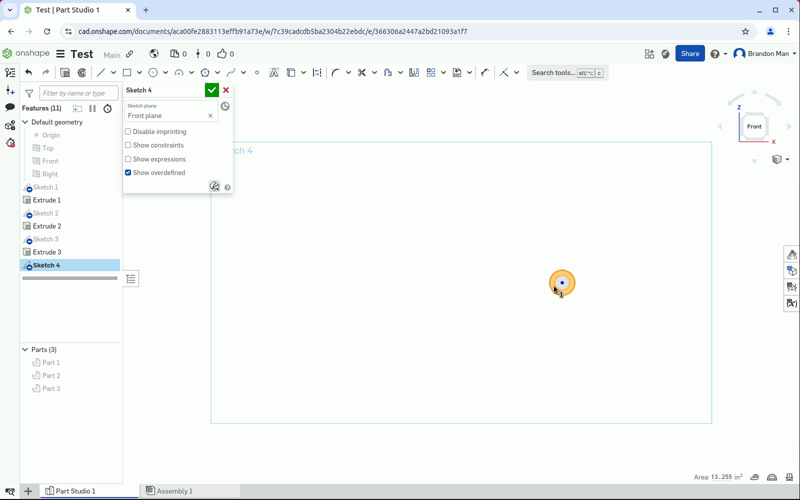
mouse_move(73, 352)
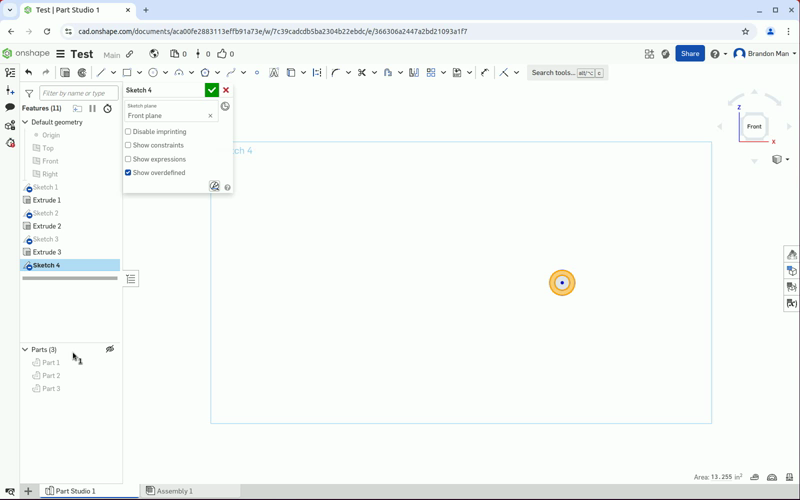
key(shift+y)
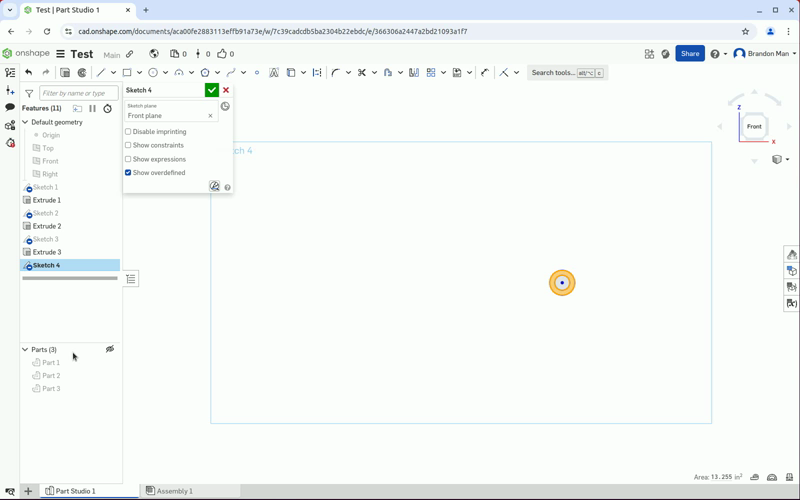
key(shift+e)
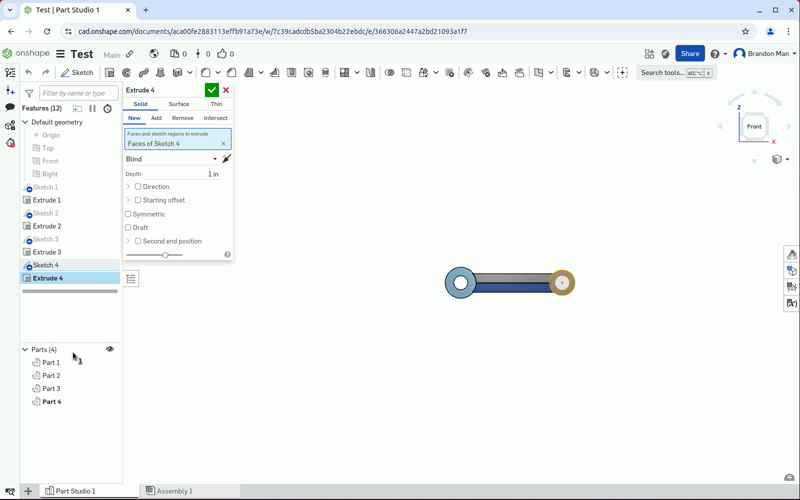
mouse_move(143, 106)
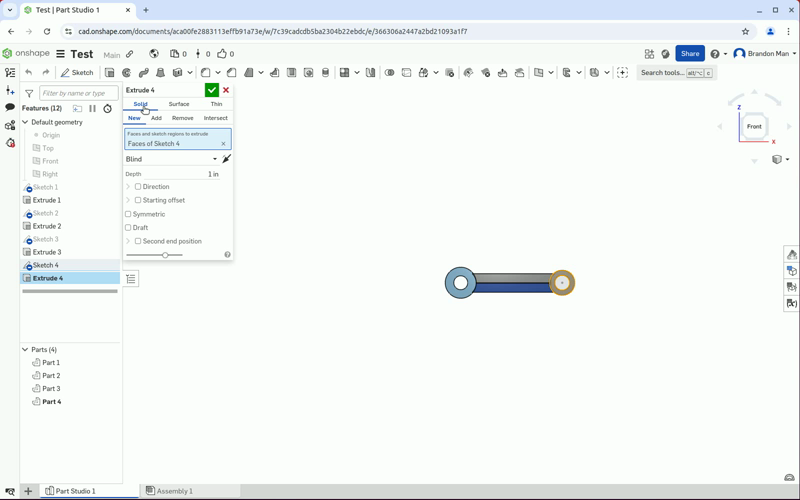
click(143, 106)
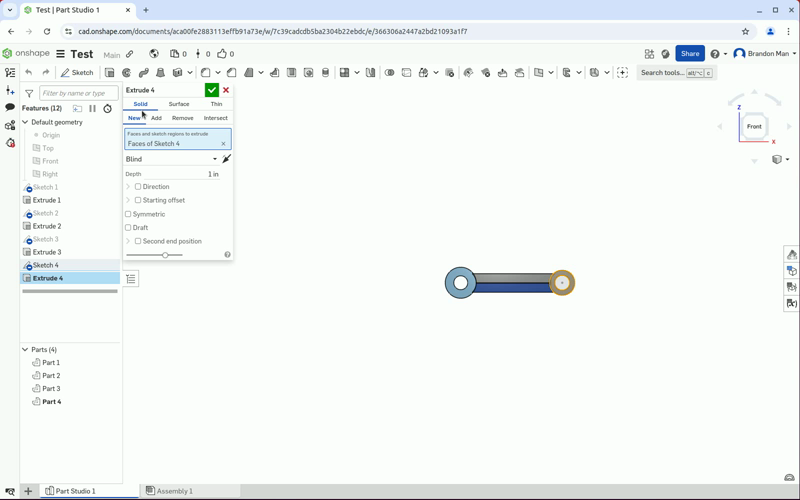
mouse_move(137, 120)
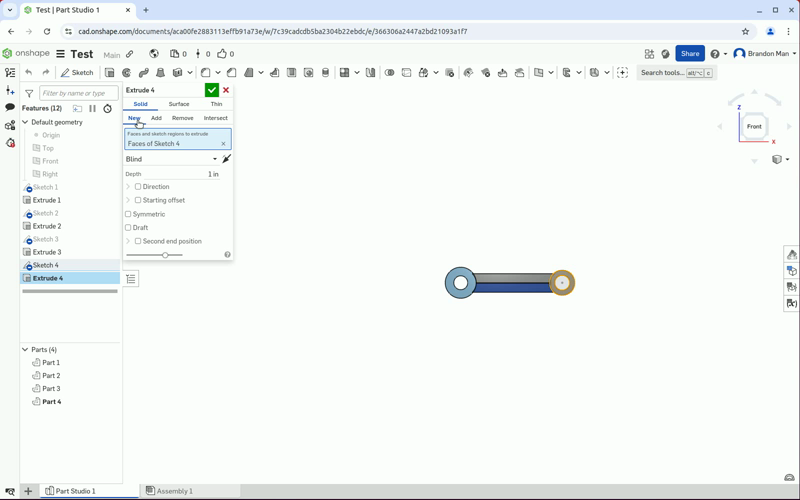
click(137, 120)
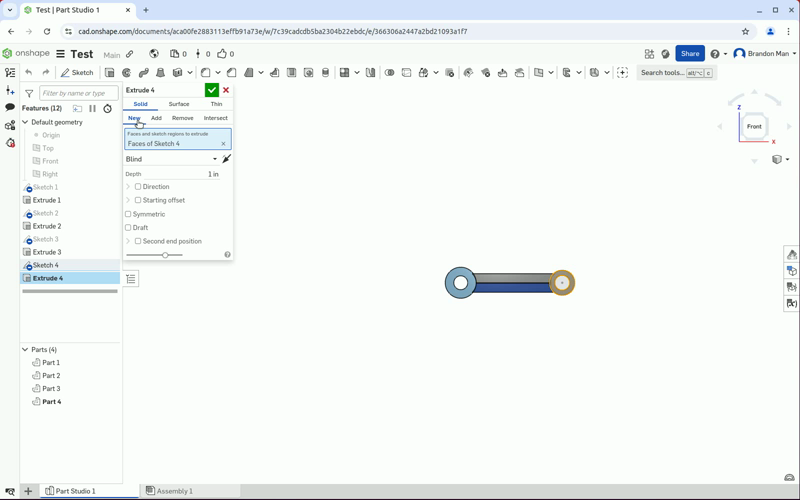
key(tab, 4)
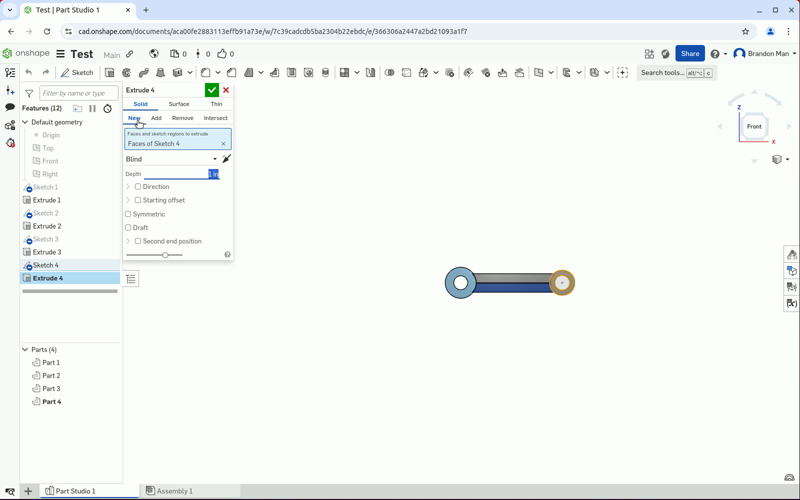
text(6.018)
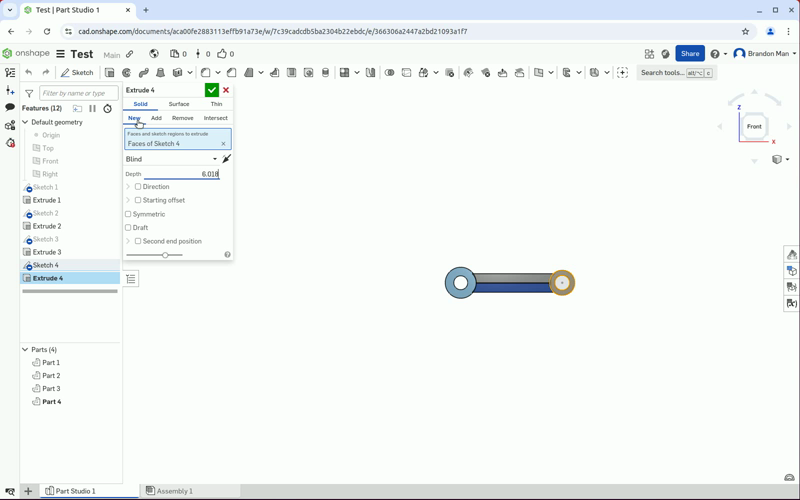
key(enter)
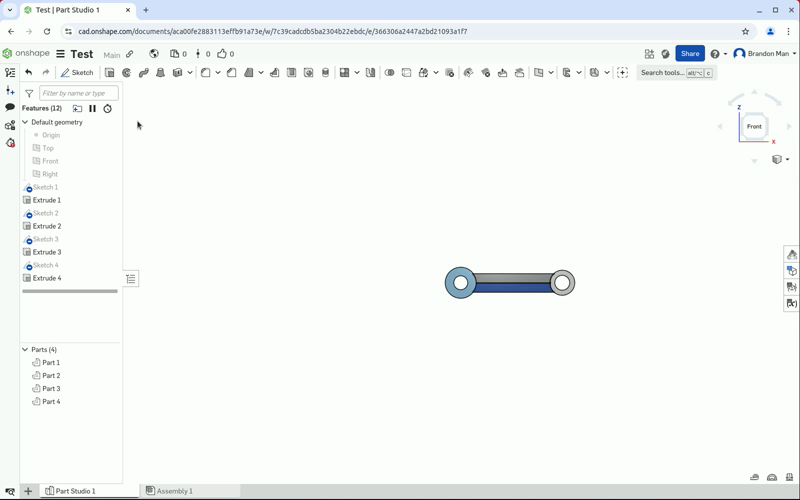
key(shift+h)
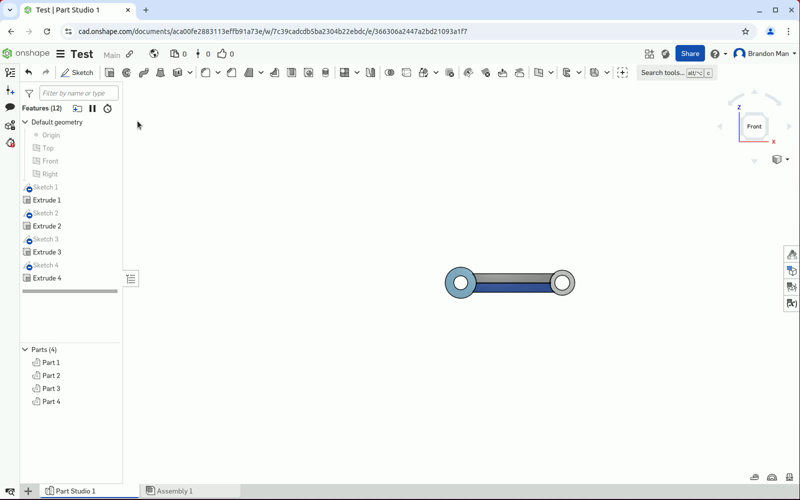
key(shift+h)
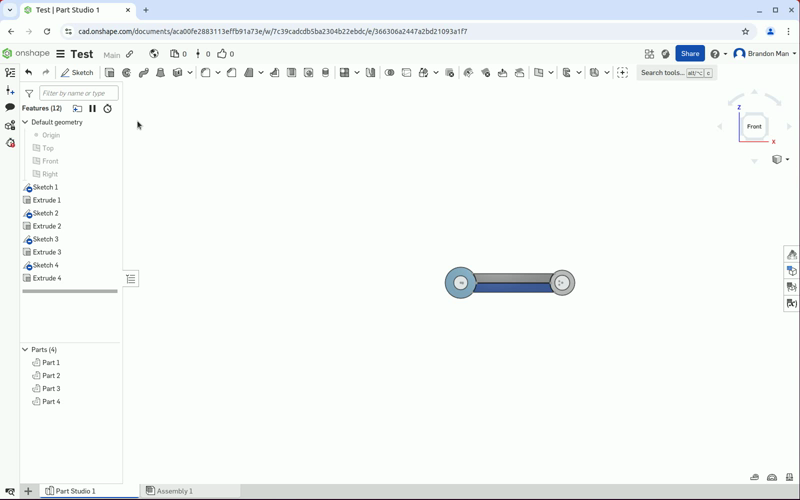
key(shift+7)
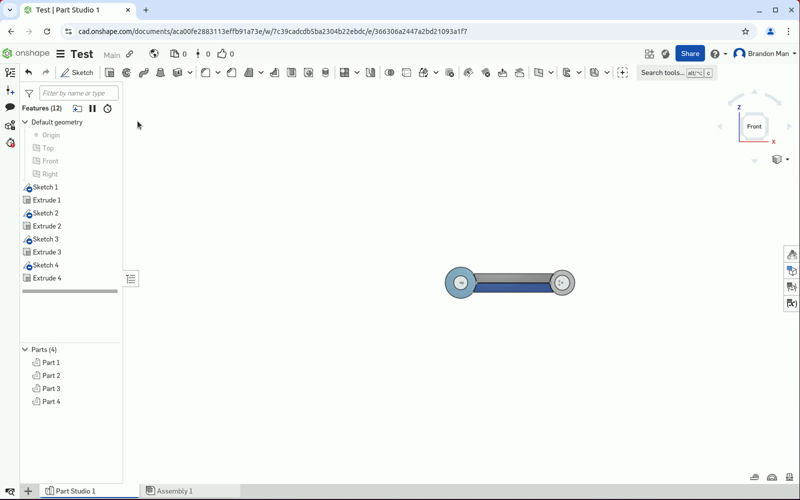
key(left, 2)
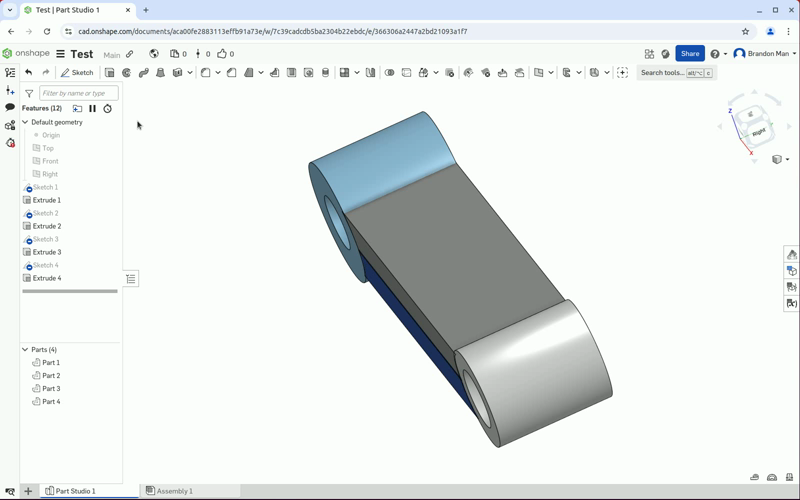
key(down, 2)
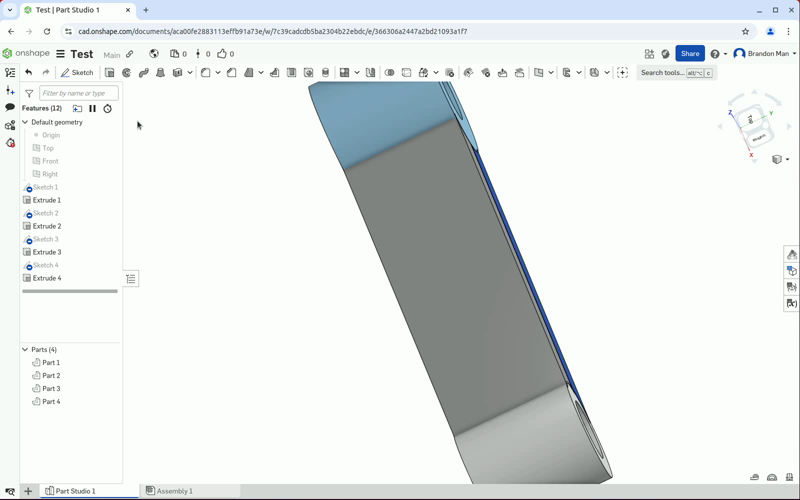
key(up, 2)
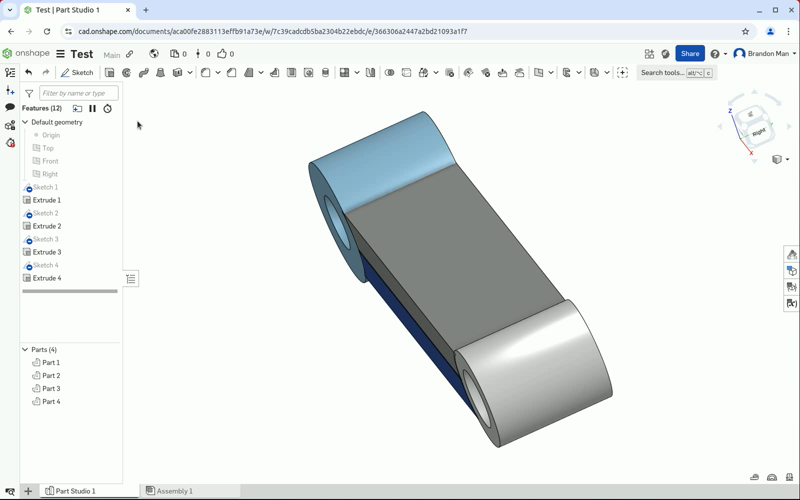
key(right, 2)
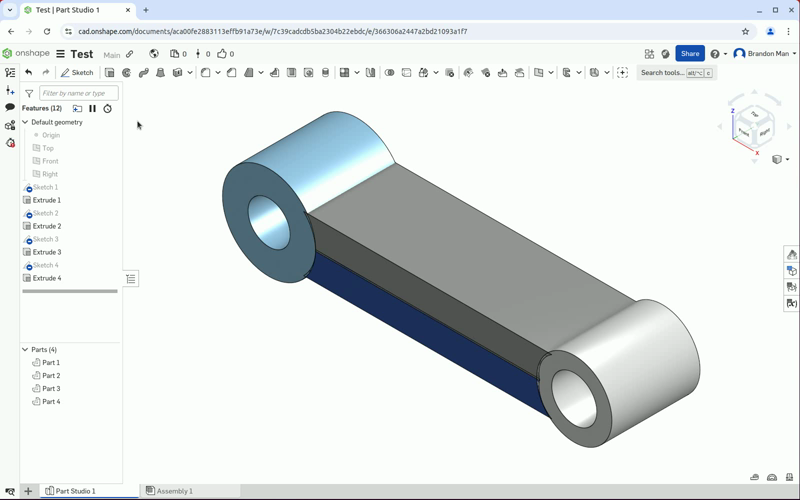
mouse_move(73, 189)
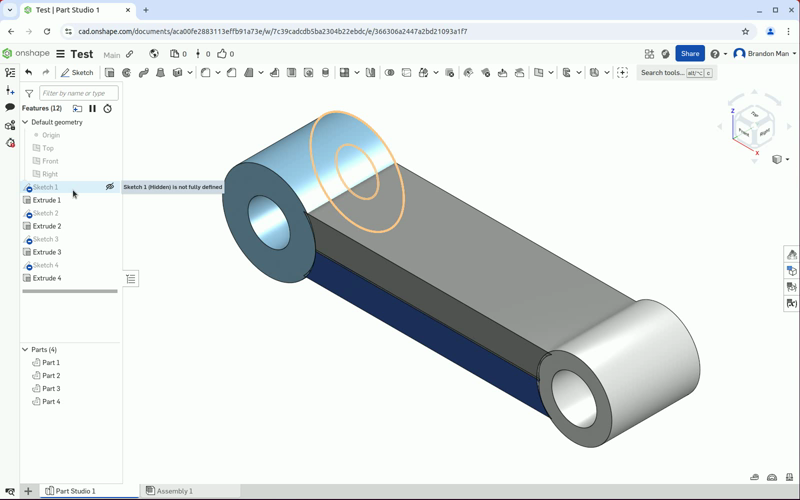
click(73, 189)